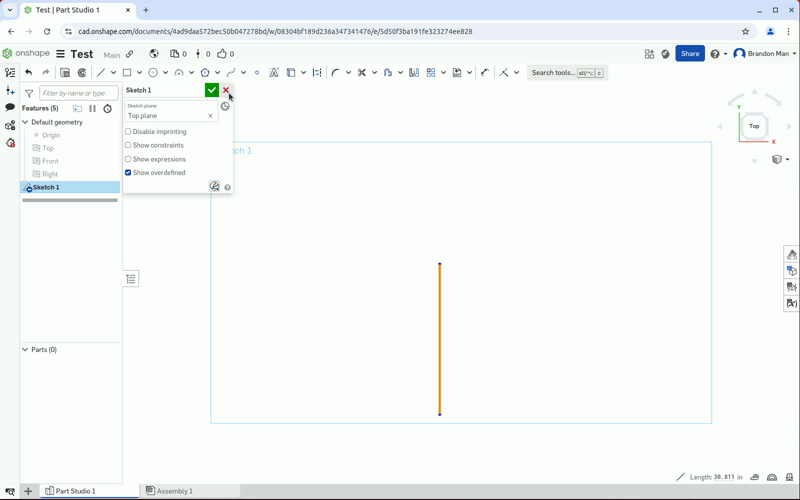
key(shift+h)
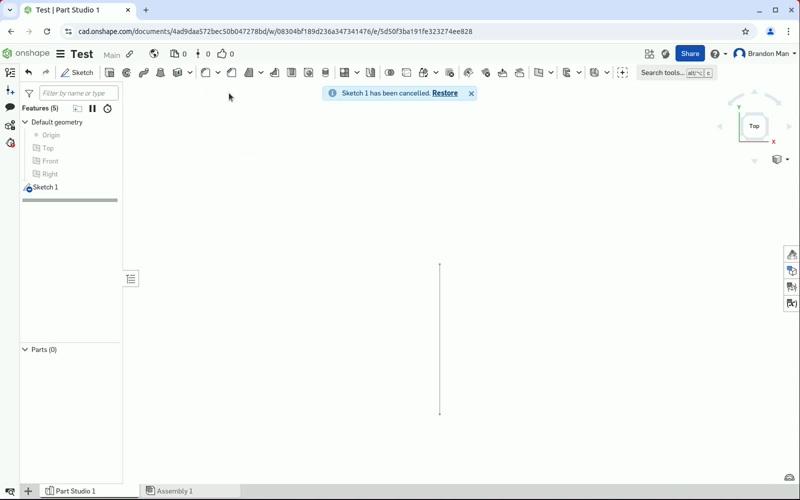
key(shift+s)
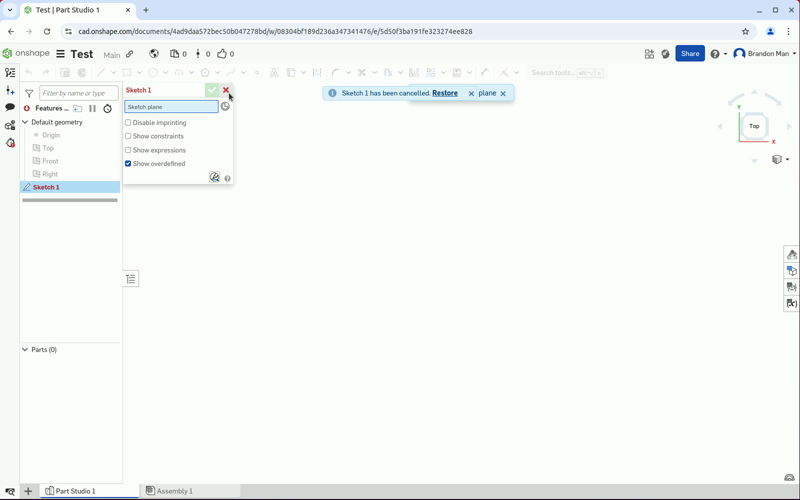
mouse_move(73, 150)
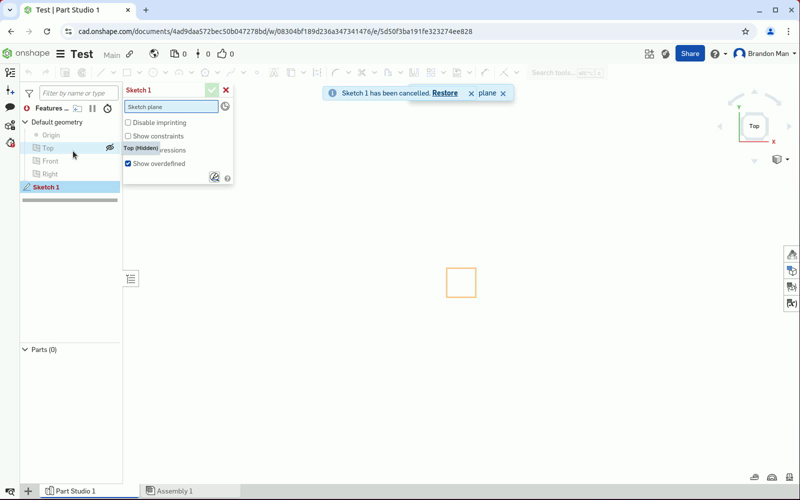
click(73, 150)
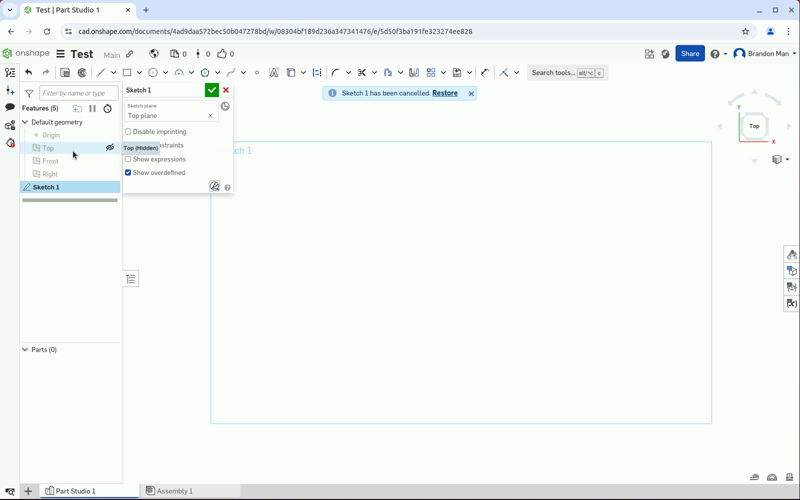
mouse_move(73, 352)
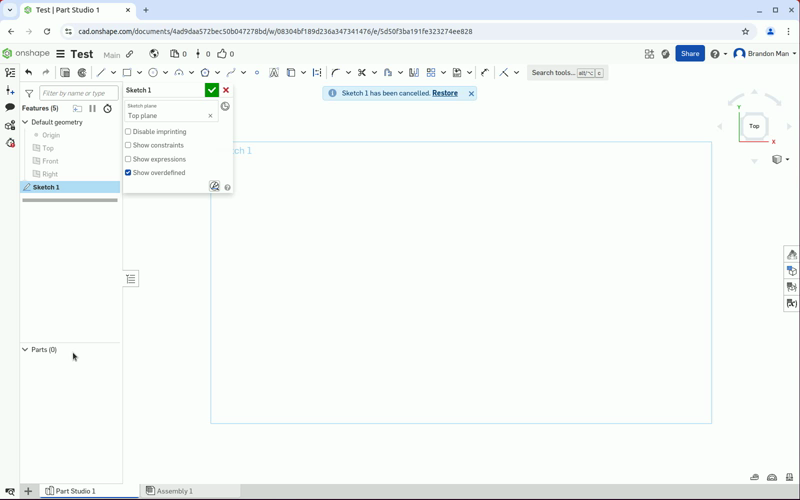
key(y)
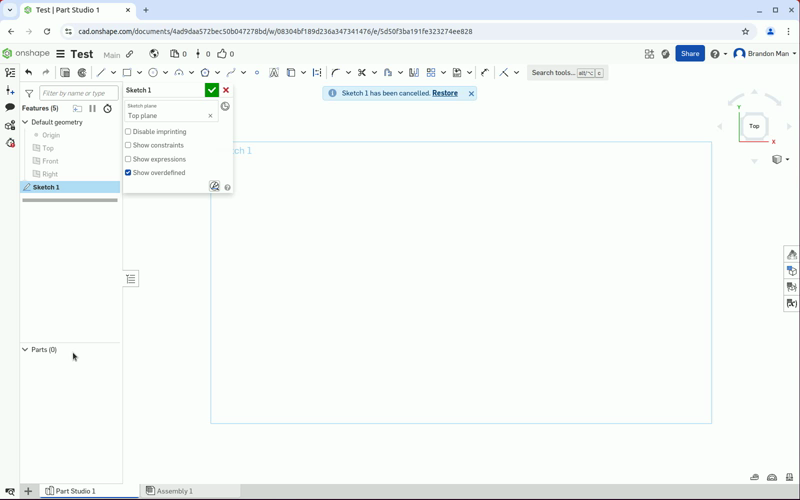
key(c)
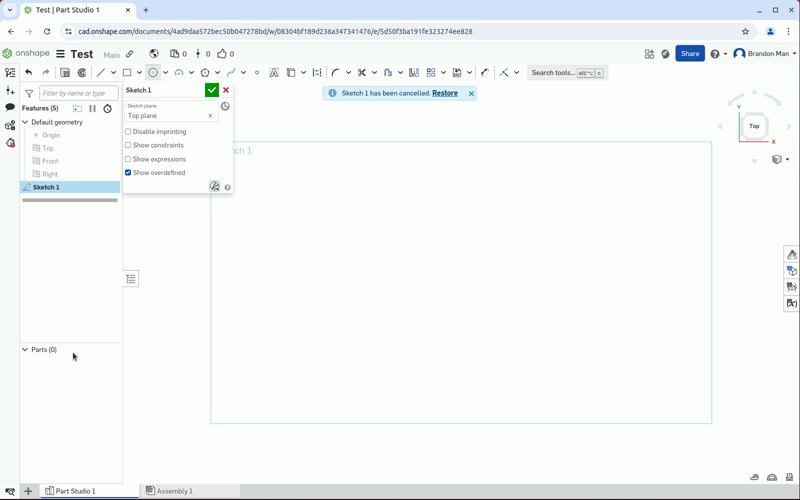
key_down(shift)
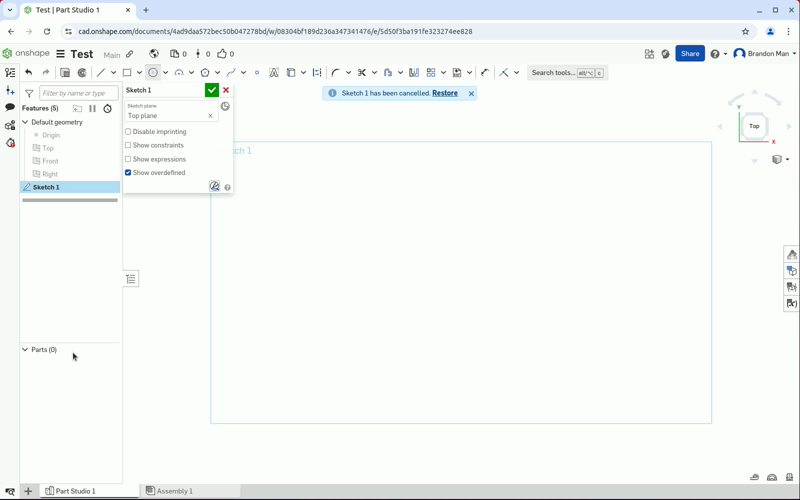
mouse_move(461, 282)
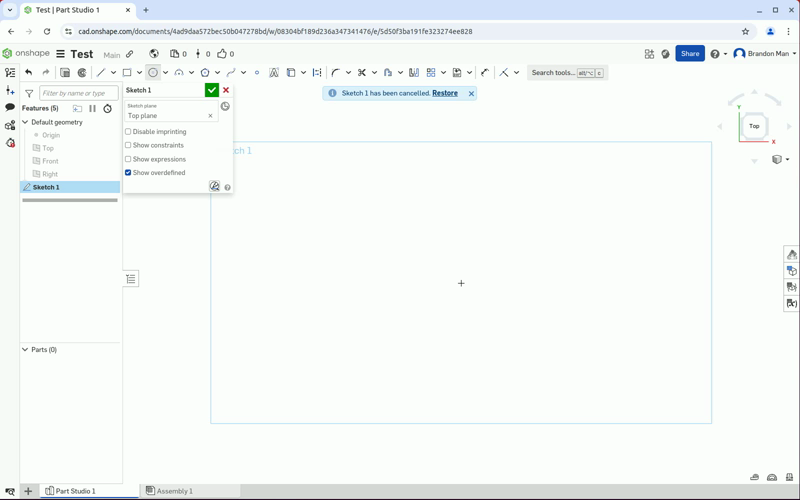
click(461, 282)
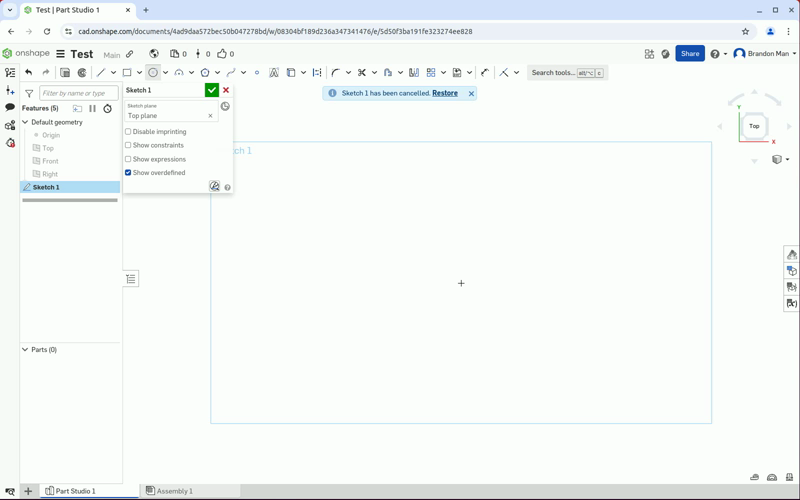
key_up(shift)
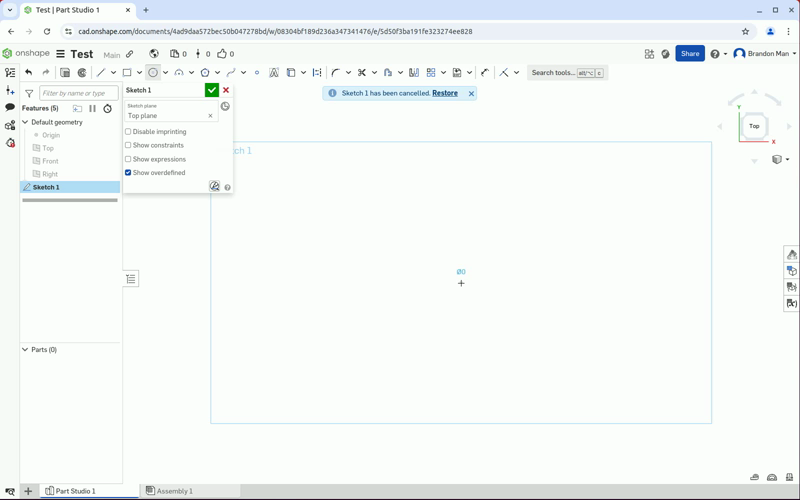
mouse_move(561, 282)
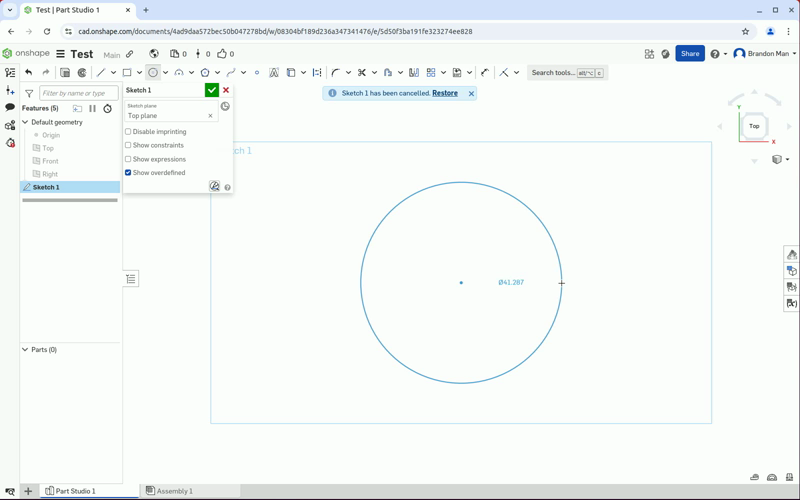
click(561, 282)
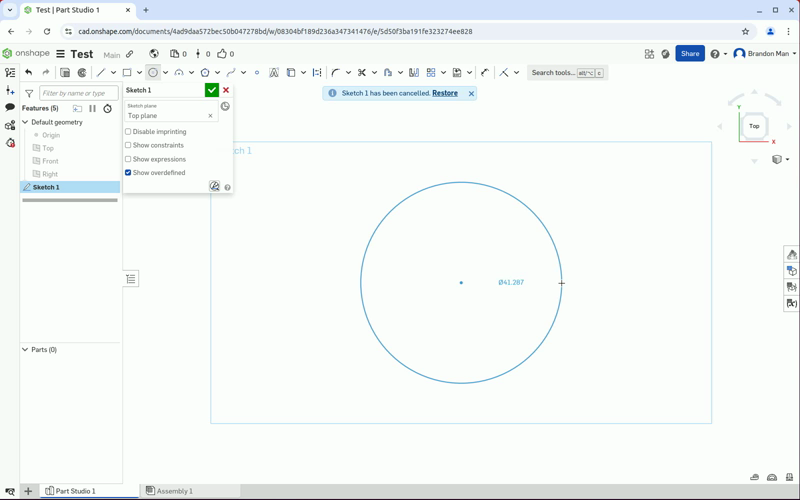
key(esc)
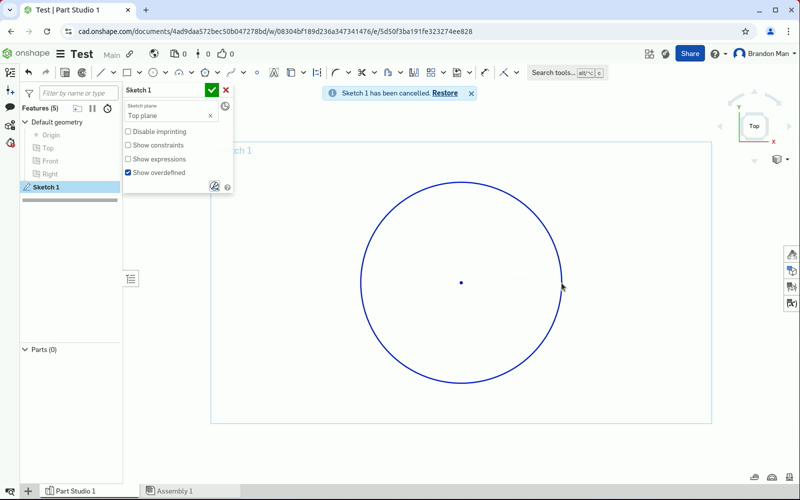
mouse_move(493, 217)
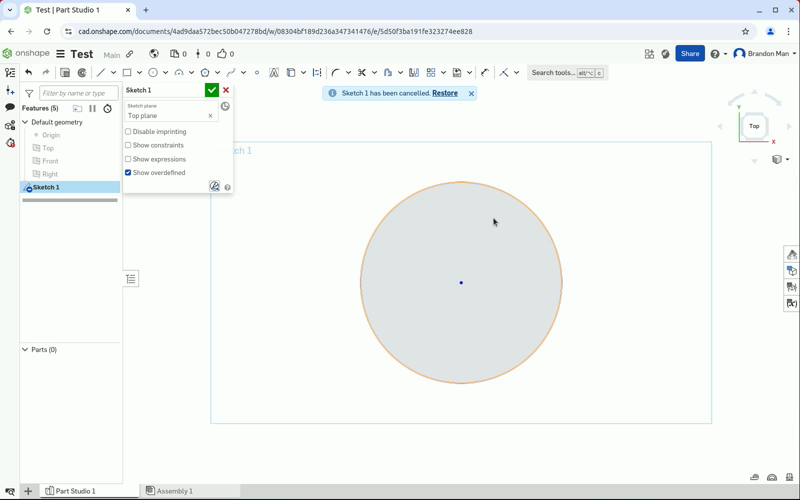
click(493, 217)
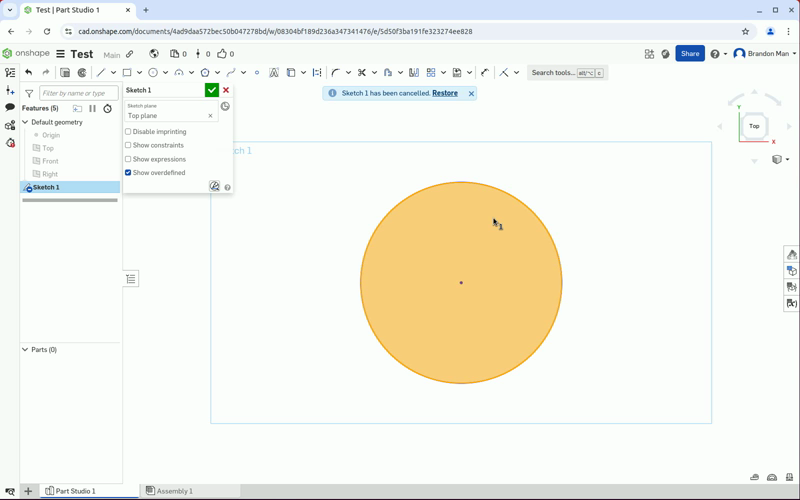
mouse_move(73, 352)
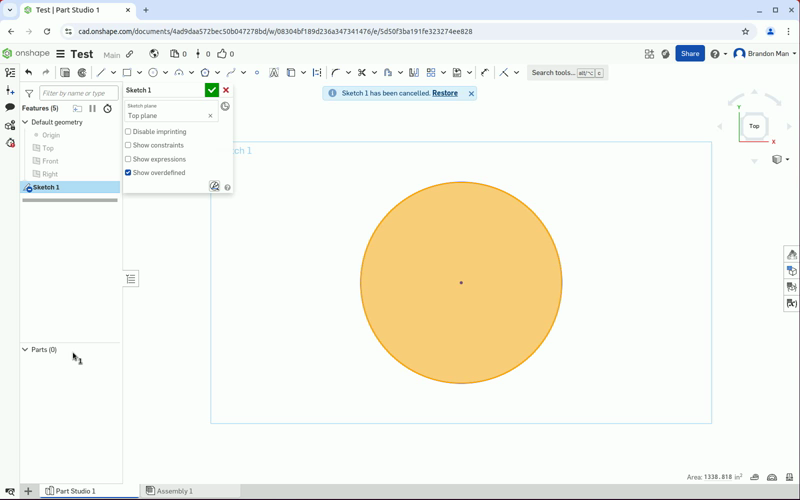
key(shift+y)
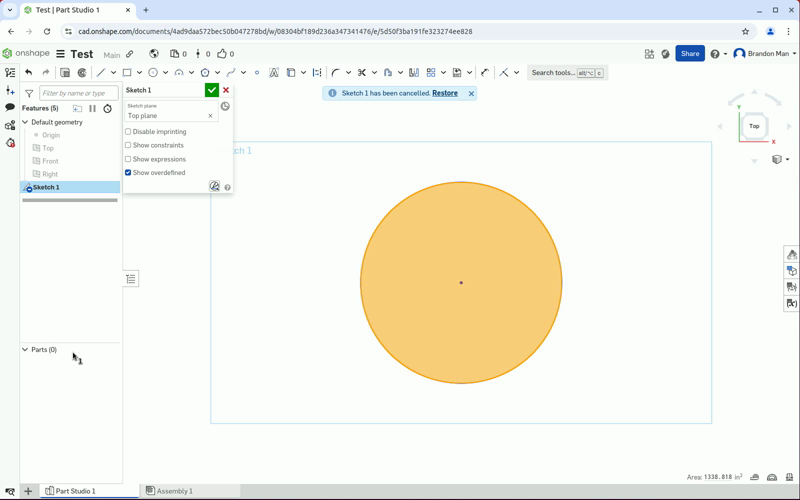
key(shift+e)
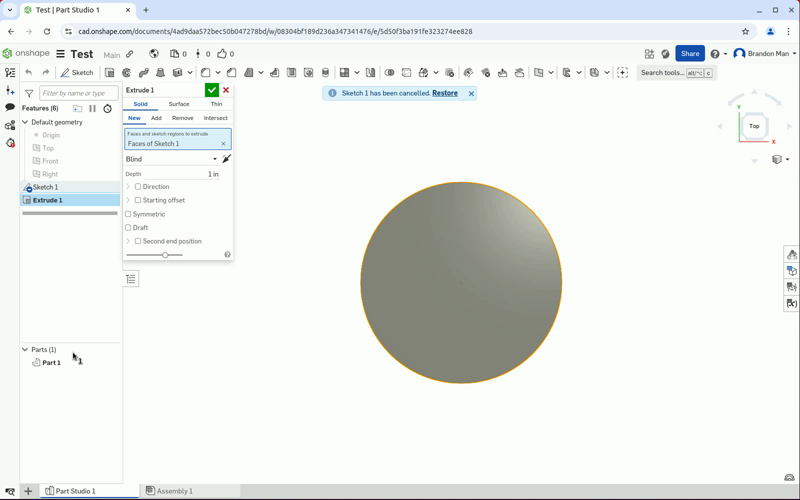
mouse_move(143, 106)
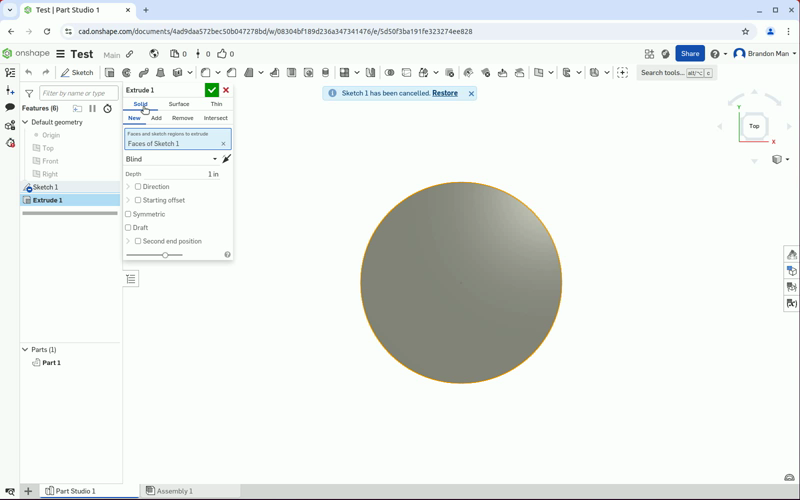
click(143, 106)
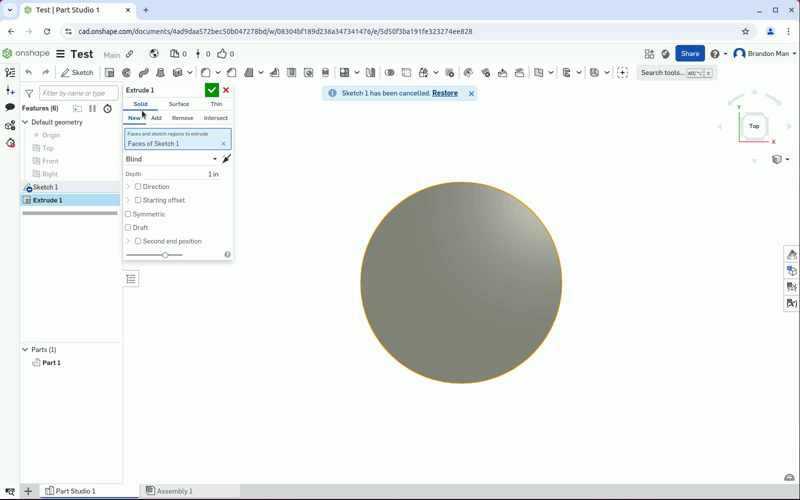
mouse_move(137, 120)
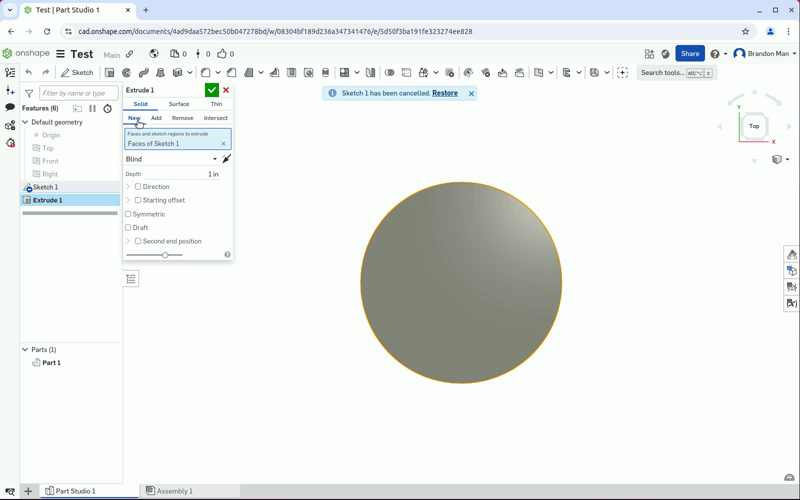
click(137, 120)
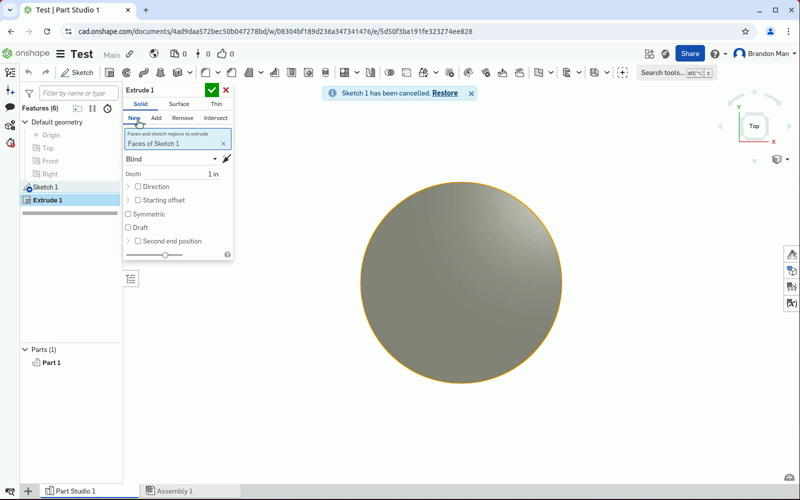
key(tab, 4)
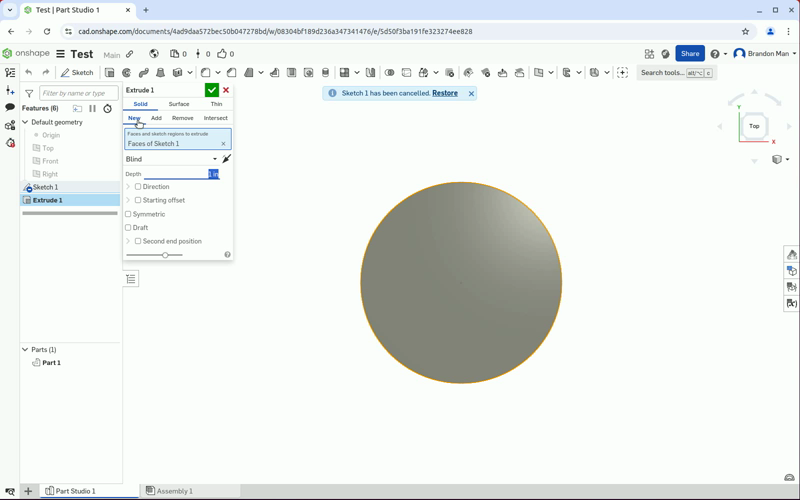
text(5.777)
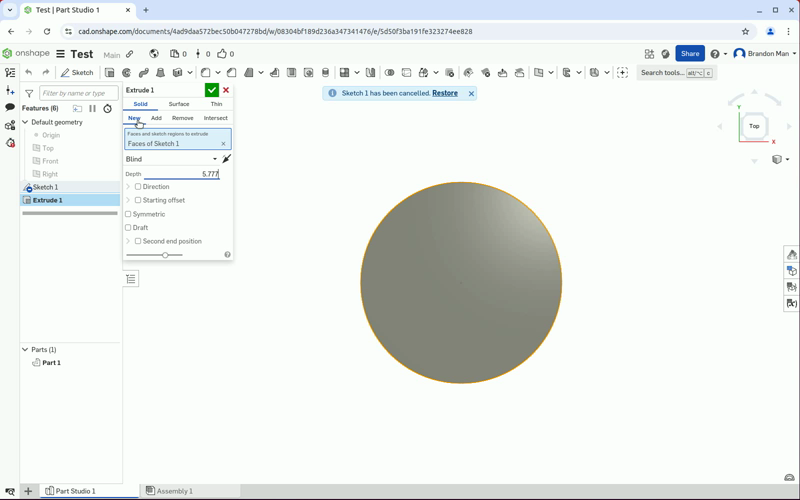
key(enter)
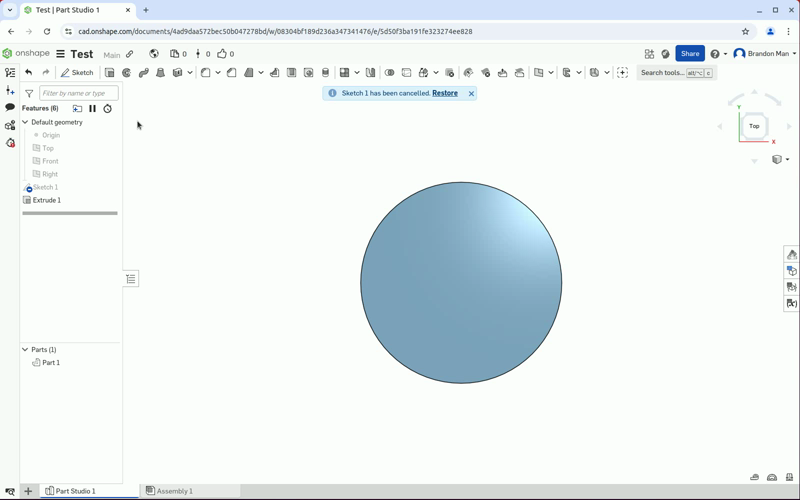
key(shift+h)
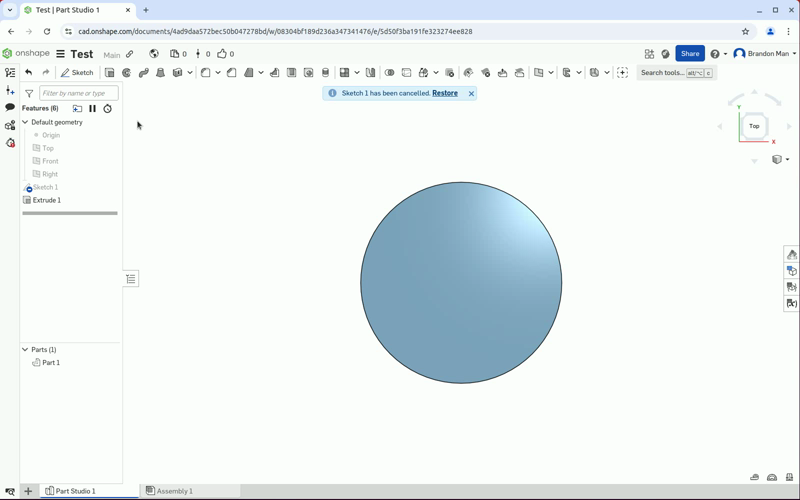
key(shift+h)
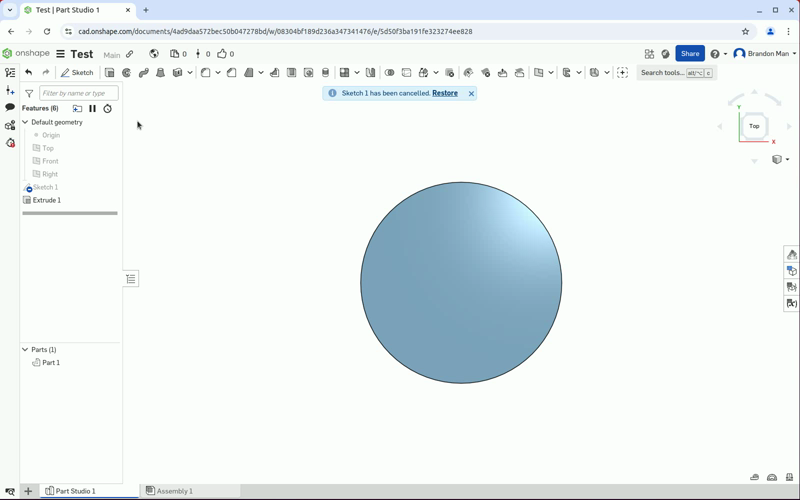
mouse_move(73, 189)
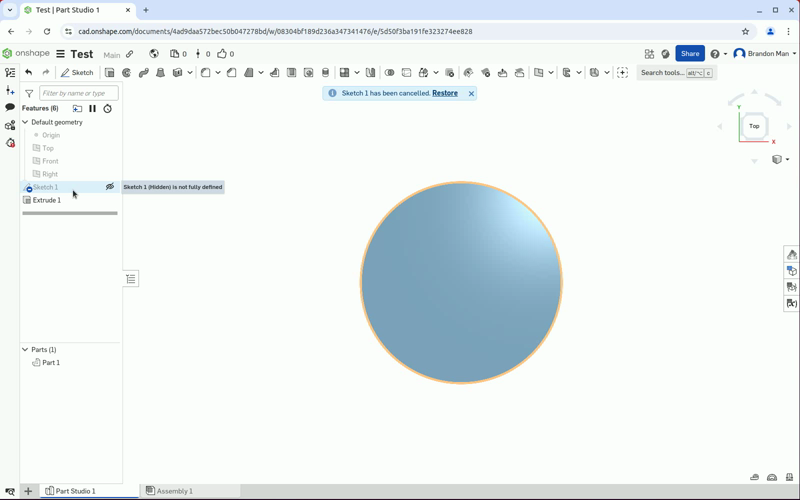
click(73, 189)
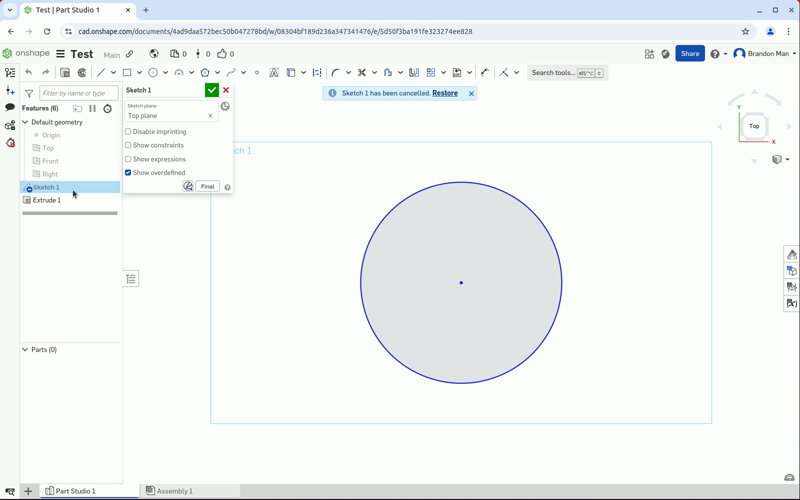
mouse_move(229, 92)
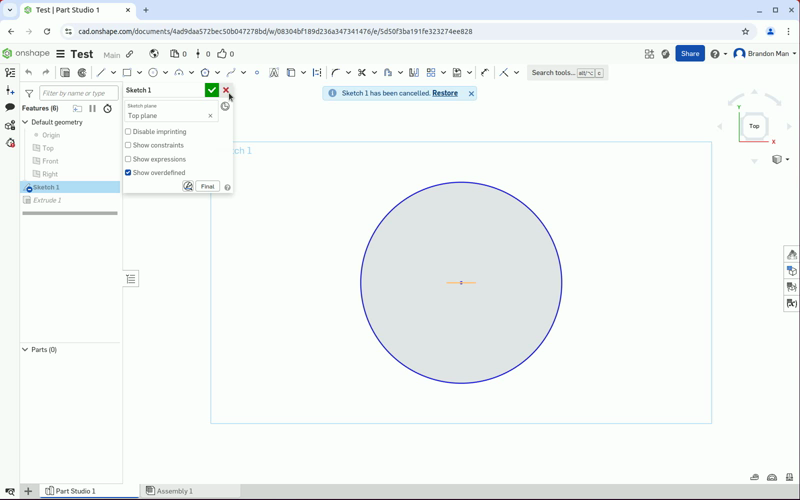
click(229, 92)
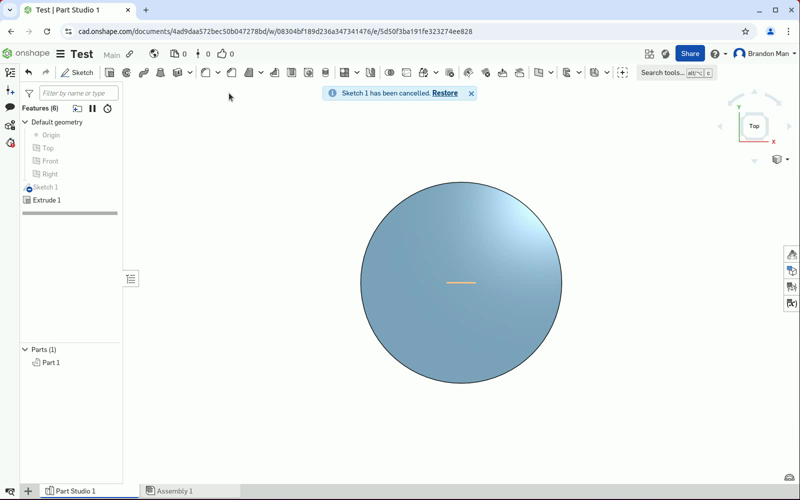
mouse_move(541, 75)
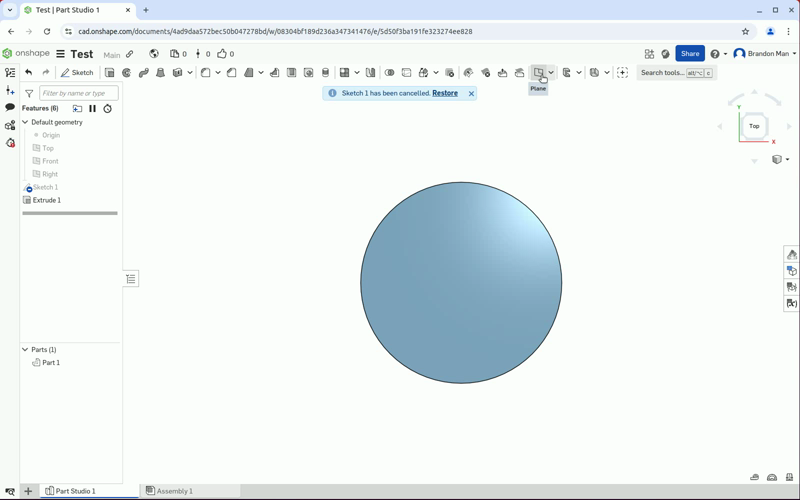
click(541, 75)
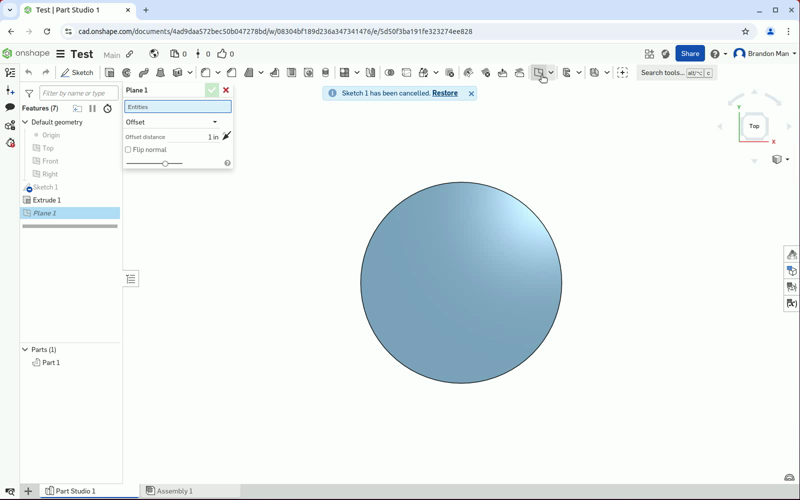
mouse_move(73, 150)
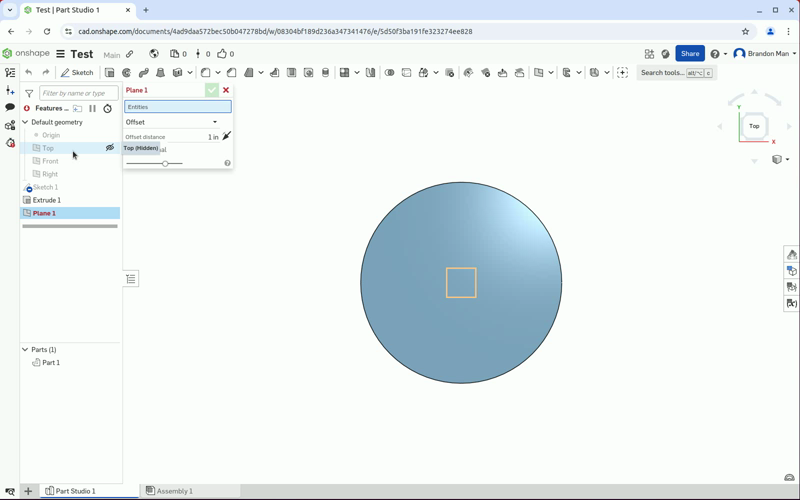
click(73, 150)
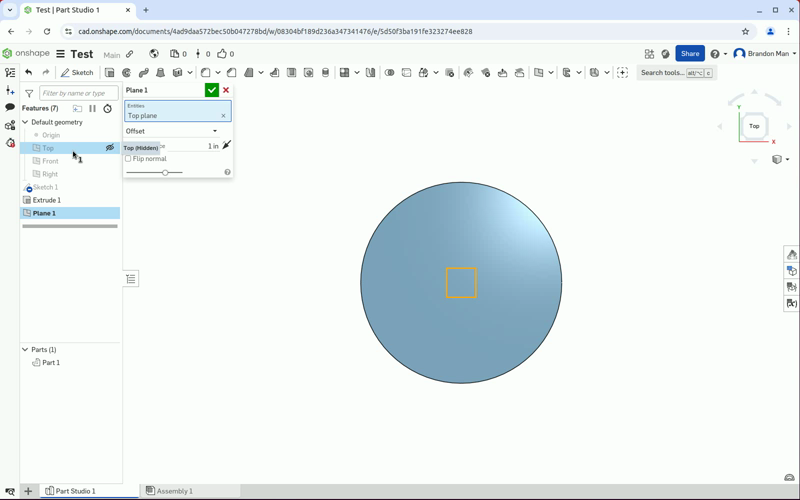
key(tab, 2)
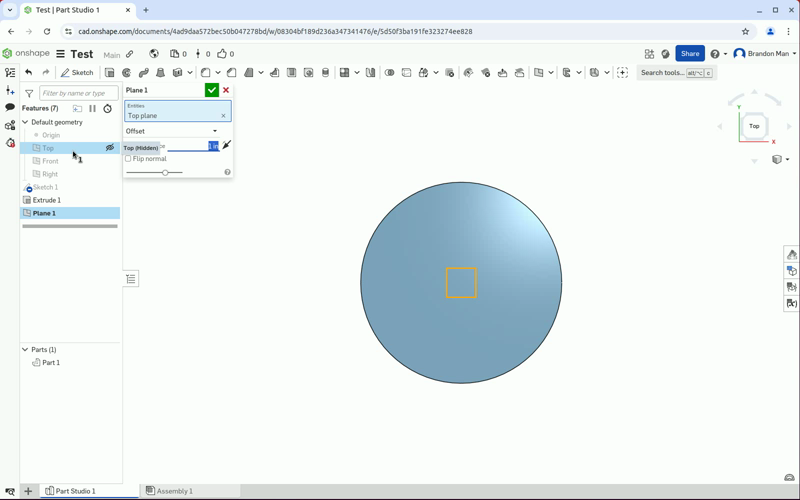
text(5.792)
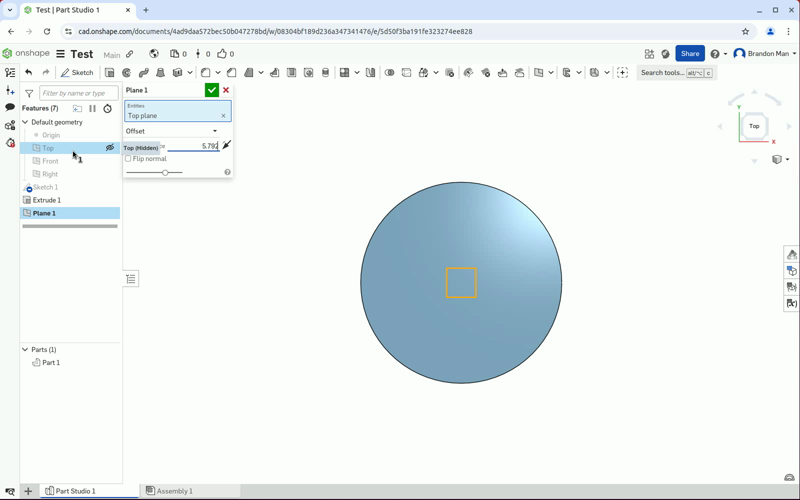
key(enter, 2)
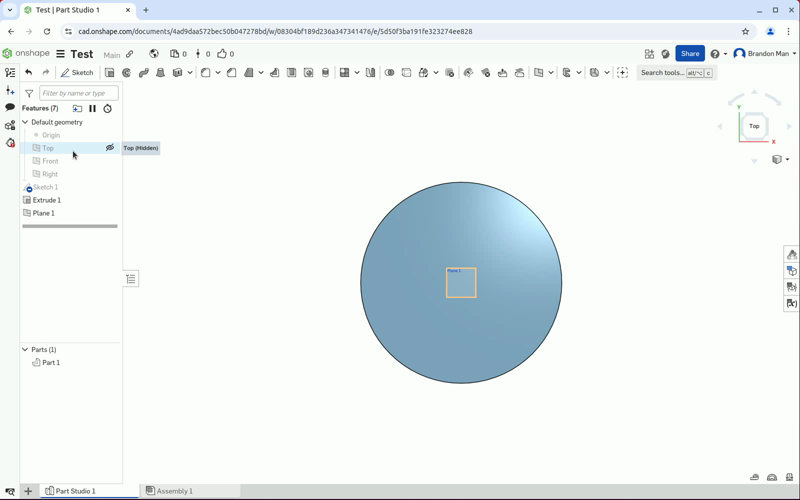
key(shift+s)
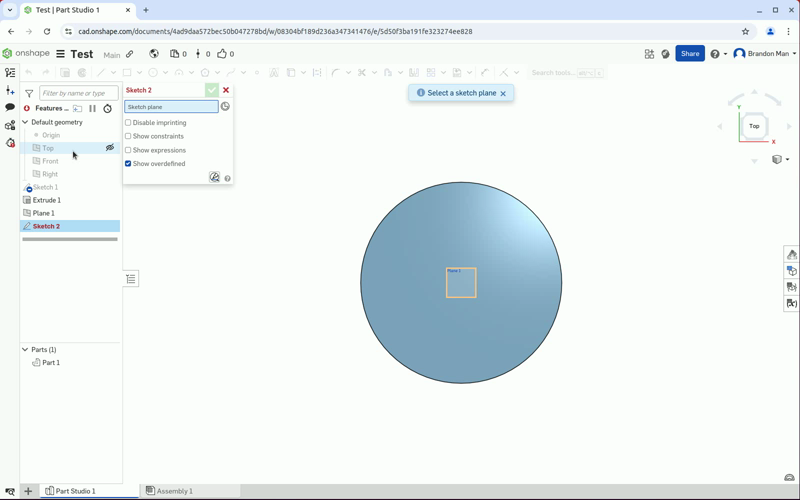
mouse_move(73, 215)
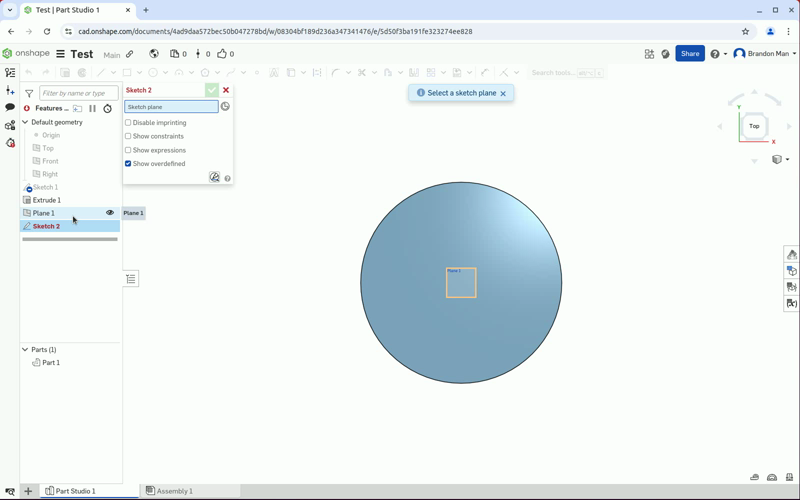
click(73, 215)
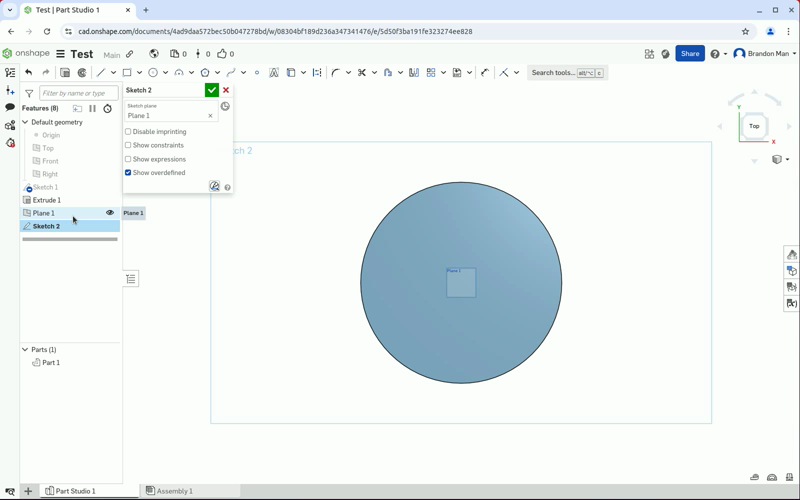
mouse_move(73, 352)
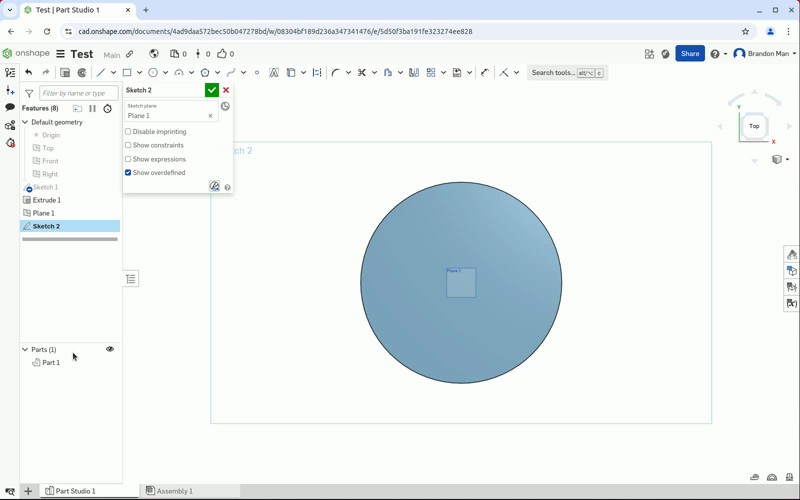
key(y)
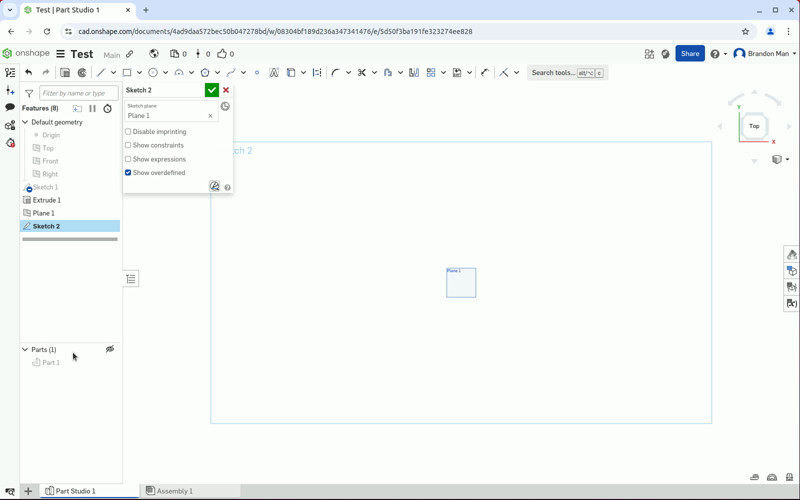
key(c)
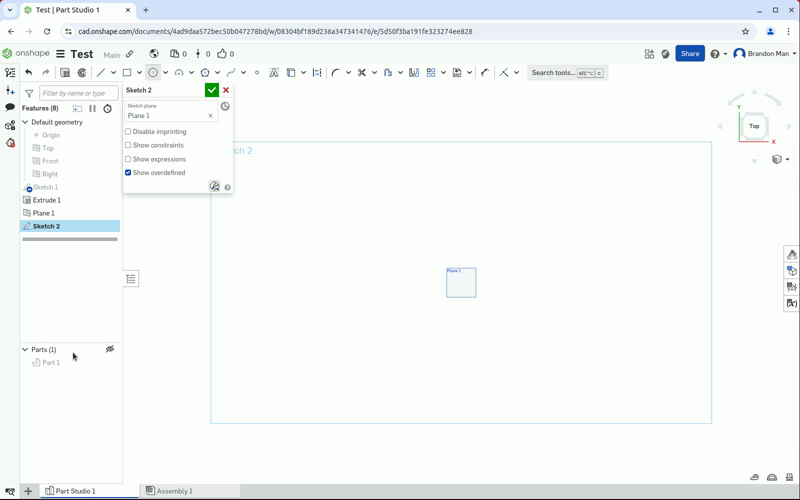
key_down(shift)
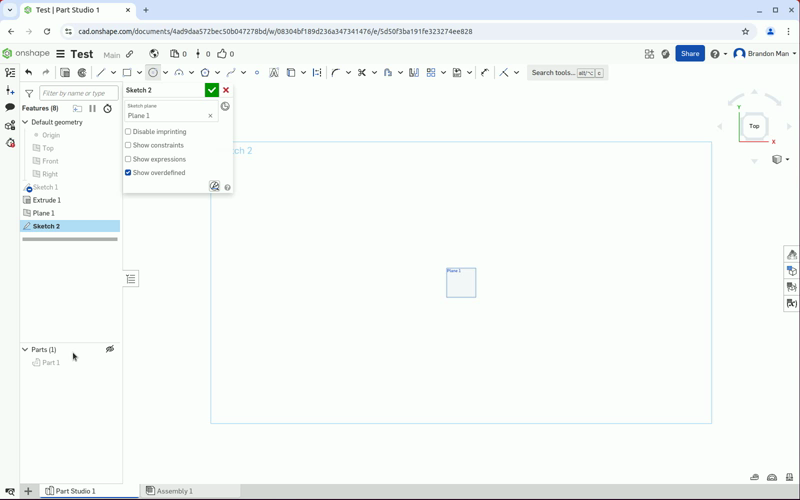
mouse_move(461, 282)
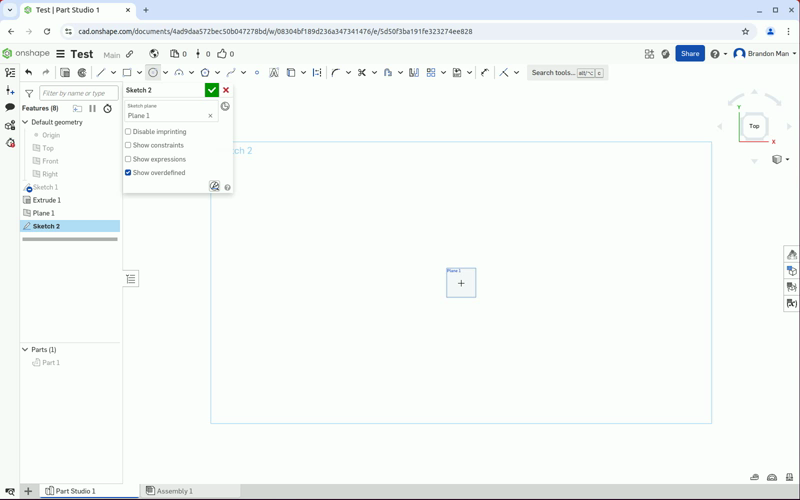
click(461, 282)
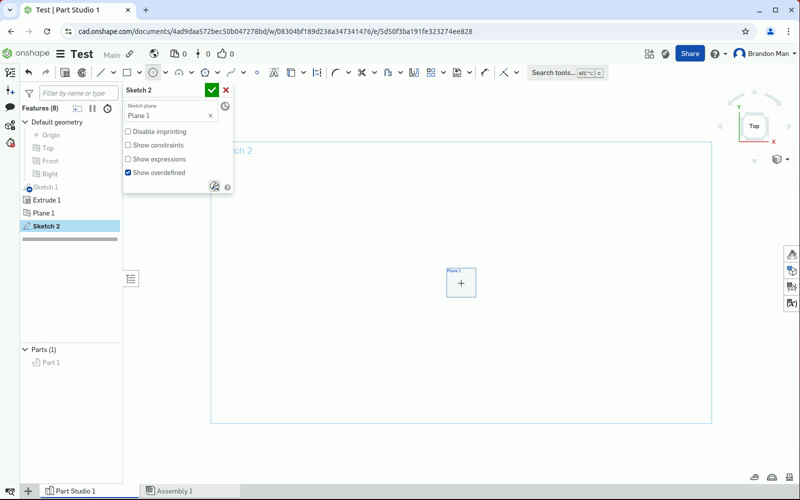
key_up(shift)
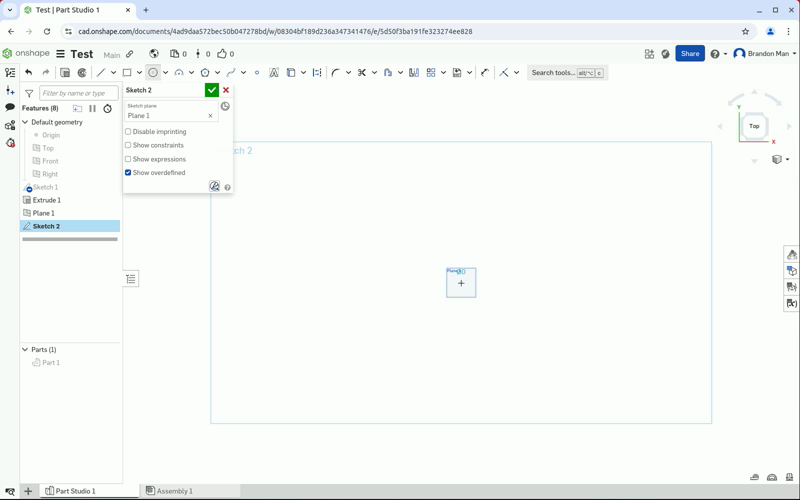
mouse_move(561, 282)
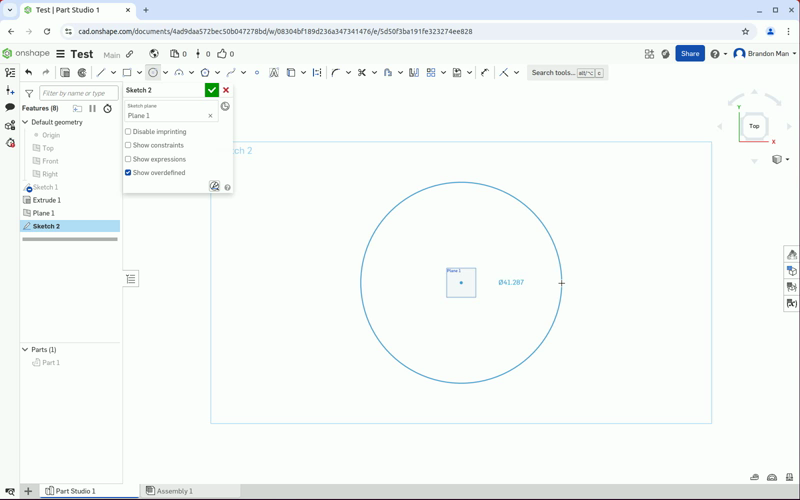
click(561, 282)
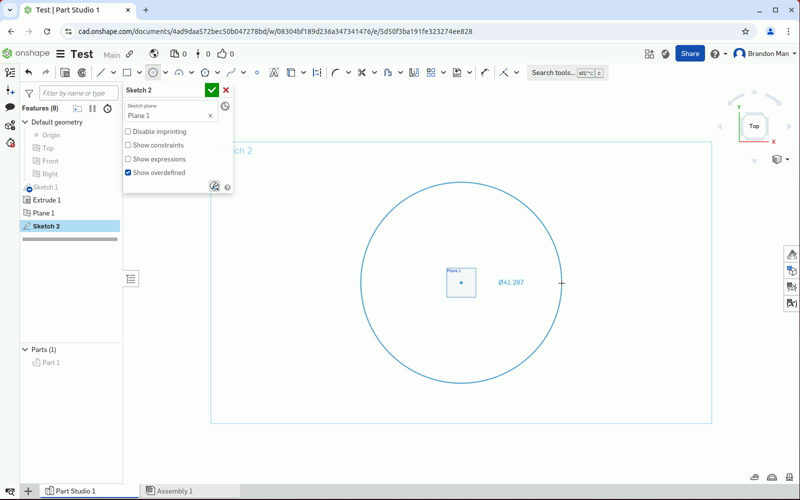
key(esc)
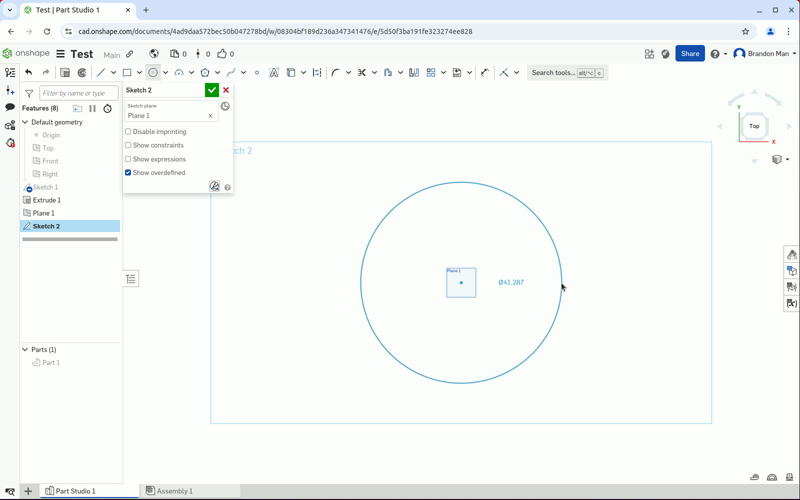
key(c)
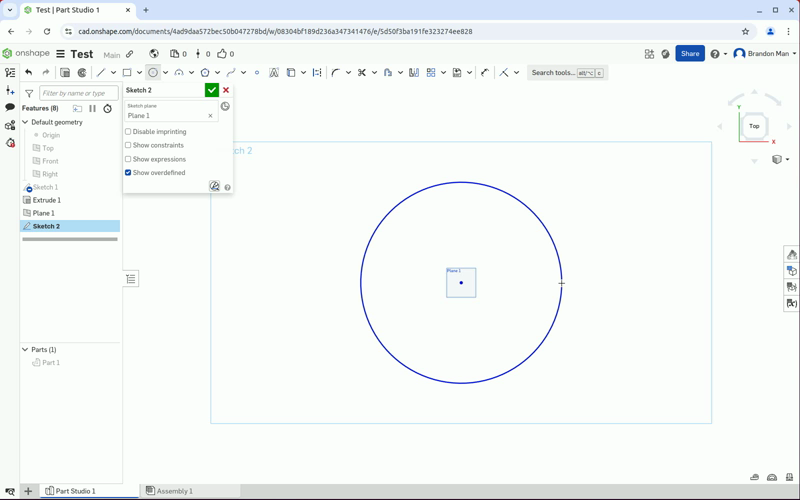
key_down(shift)
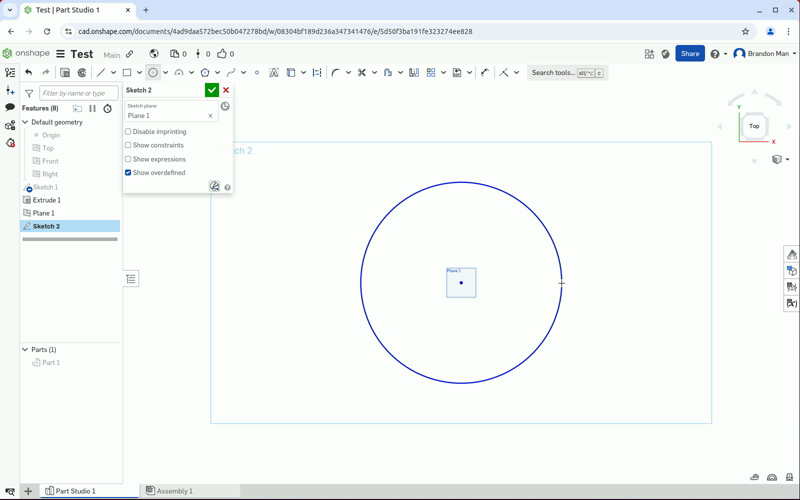
mouse_move(461, 282)
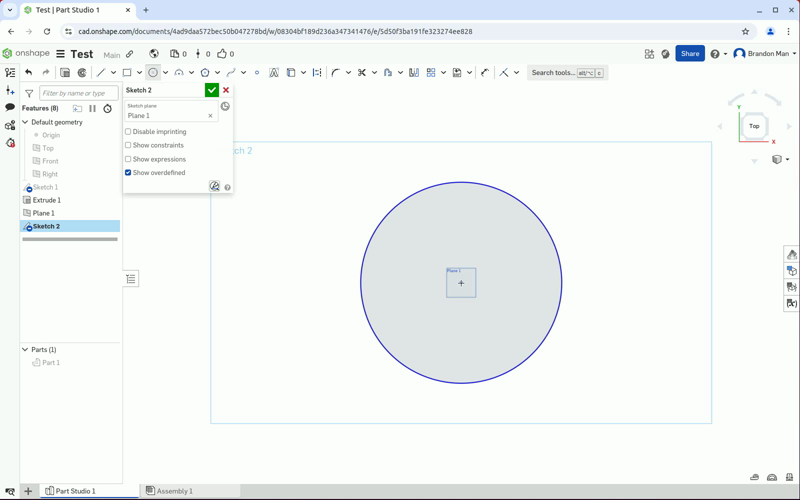
click(461, 282)
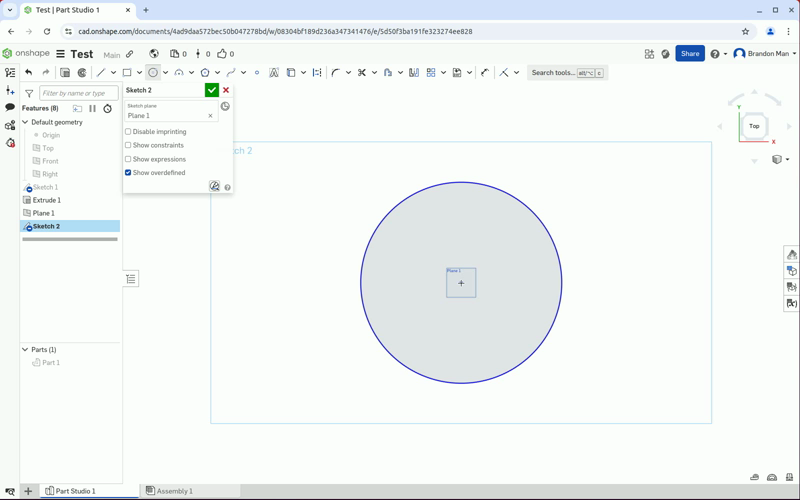
key_up(shift)
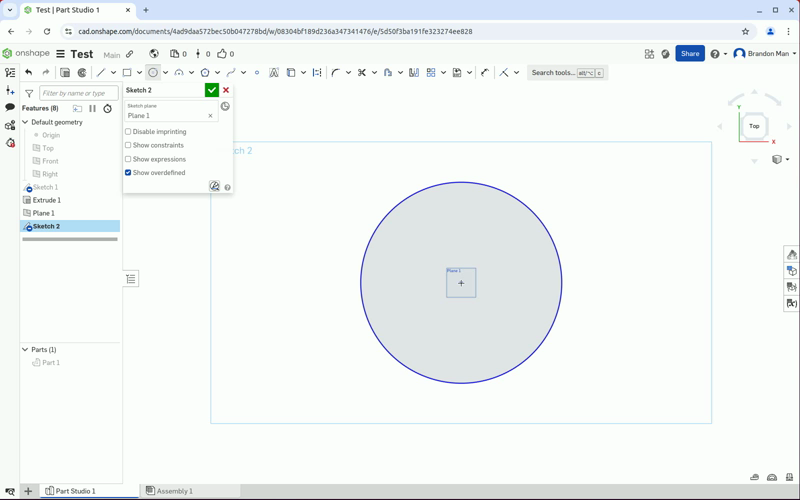
mouse_move(551, 282)
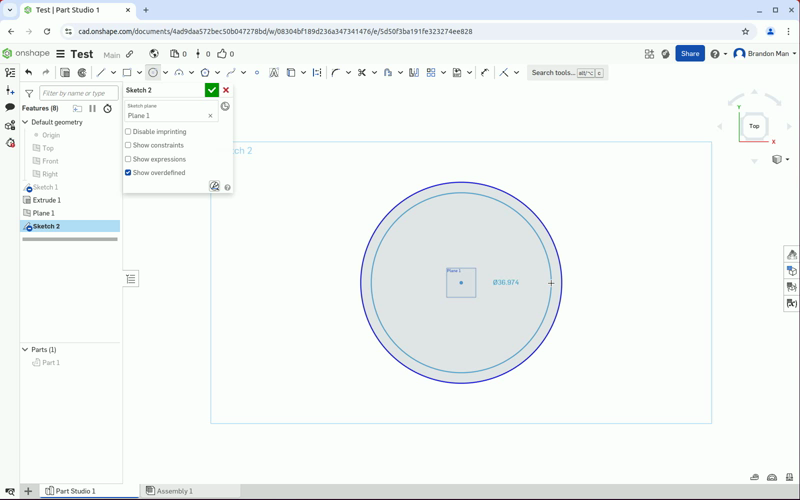
click(551, 282)
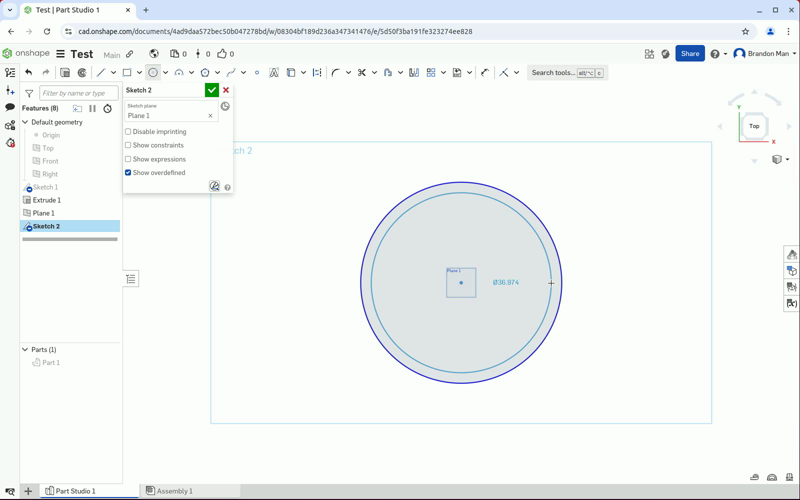
key(esc)
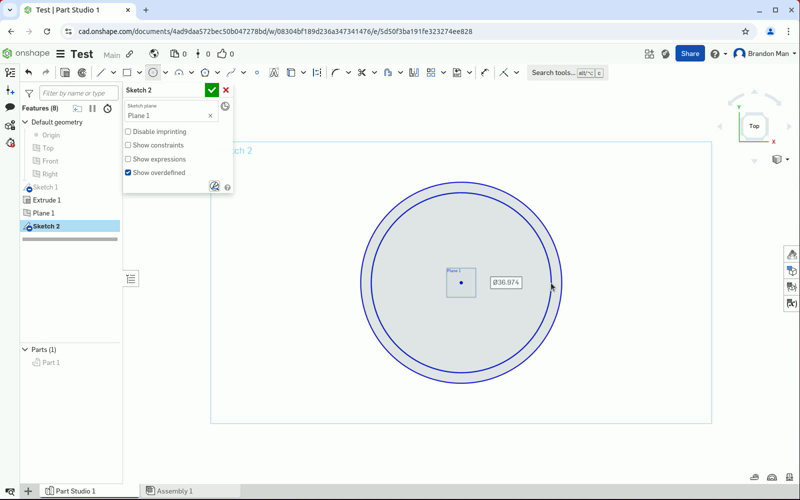
mouse_move(556, 272)
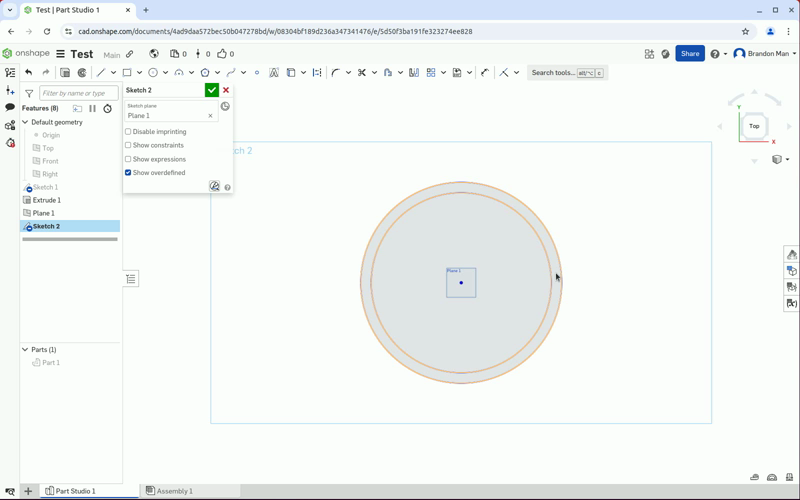
click(556, 272)
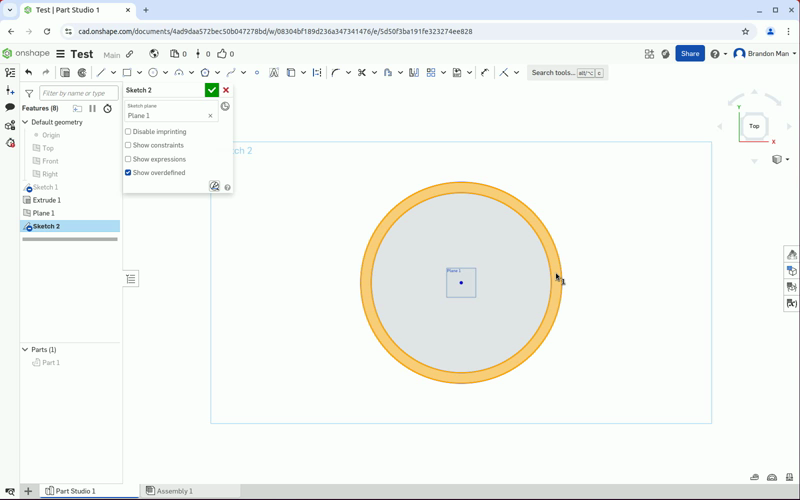
mouse_move(73, 352)
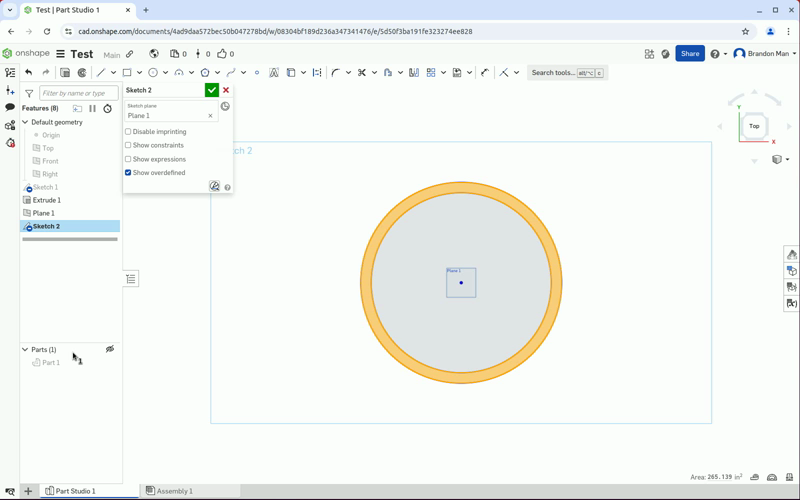
key(shift+y)
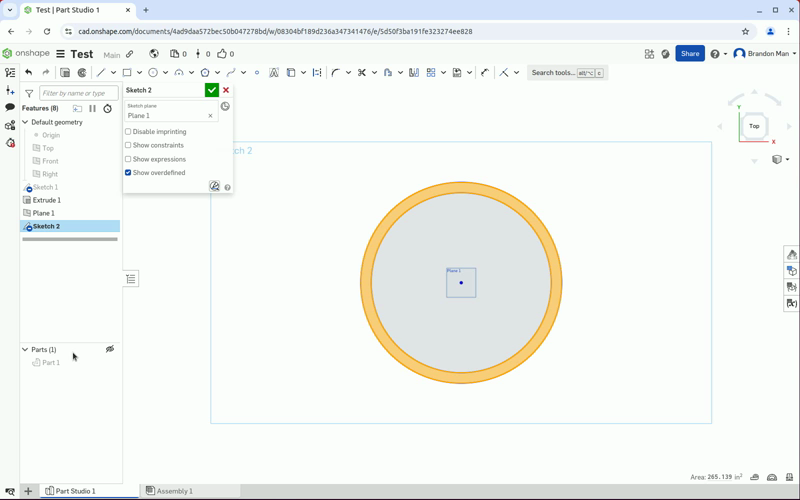
key(shift+e)
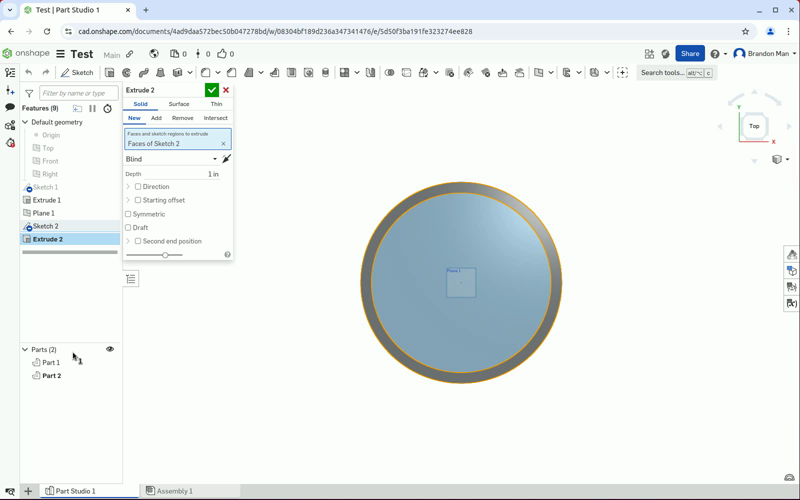
mouse_move(143, 106)
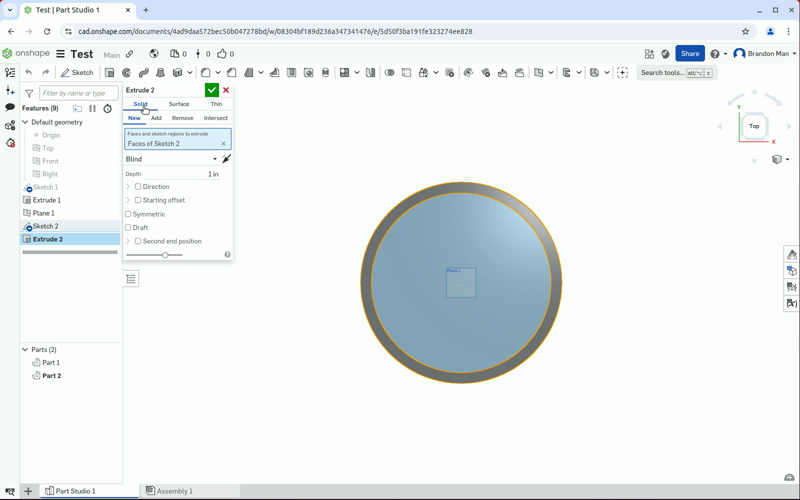
click(143, 106)
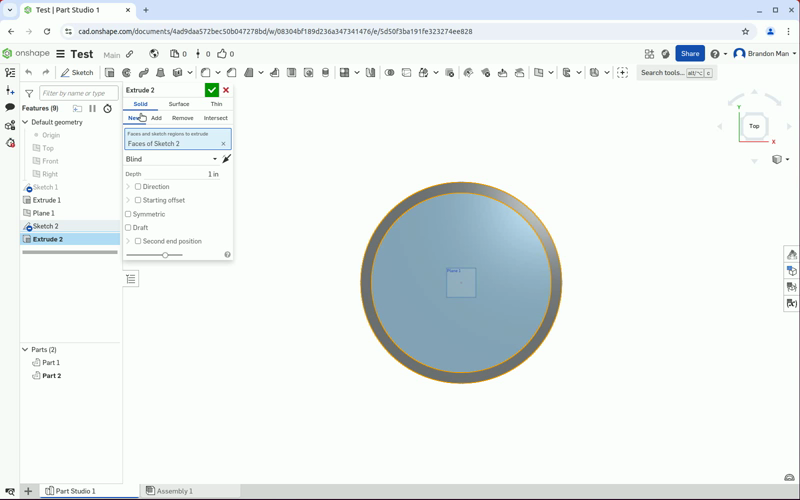
mouse_move(137, 120)
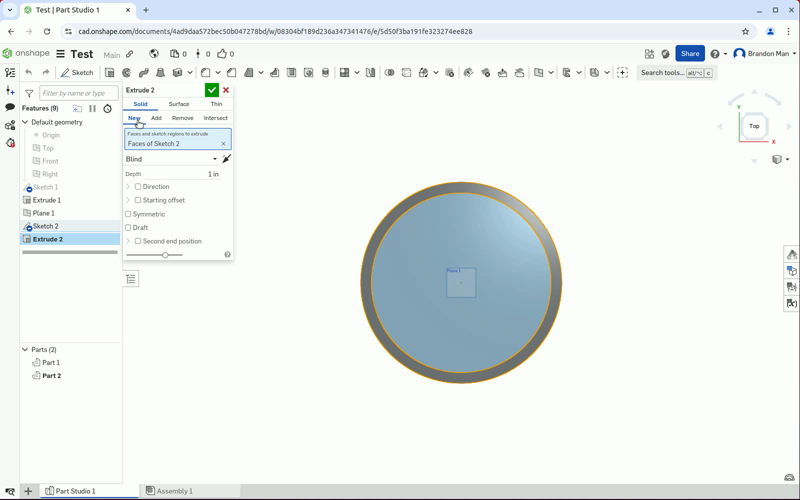
click(137, 120)
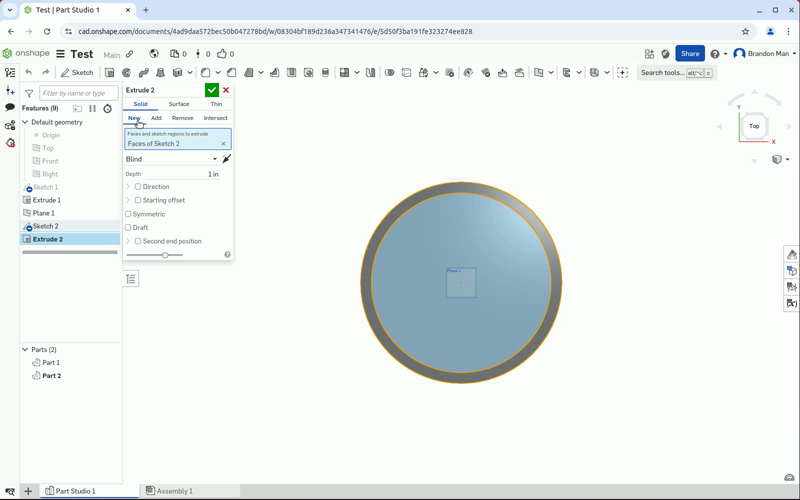
key(tab, 4)
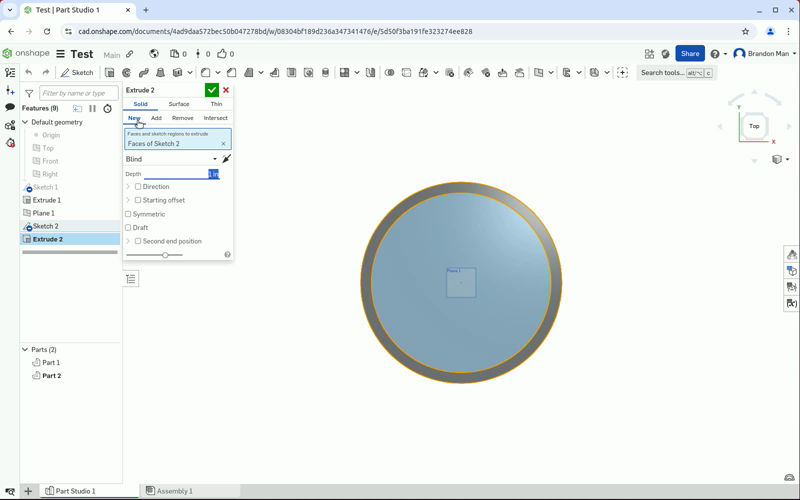
text(17.331)
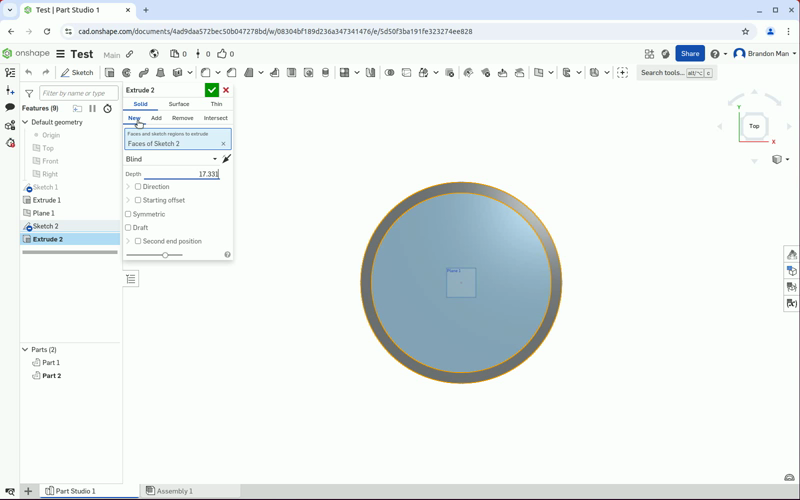
key(enter)
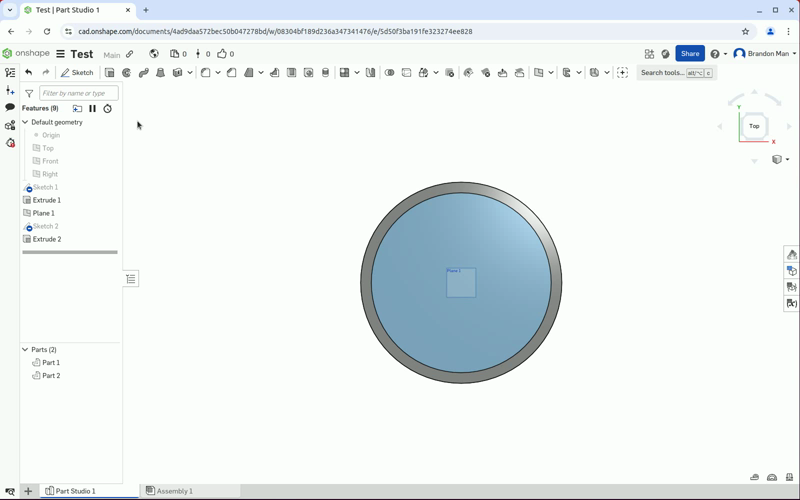
key(shift+h)
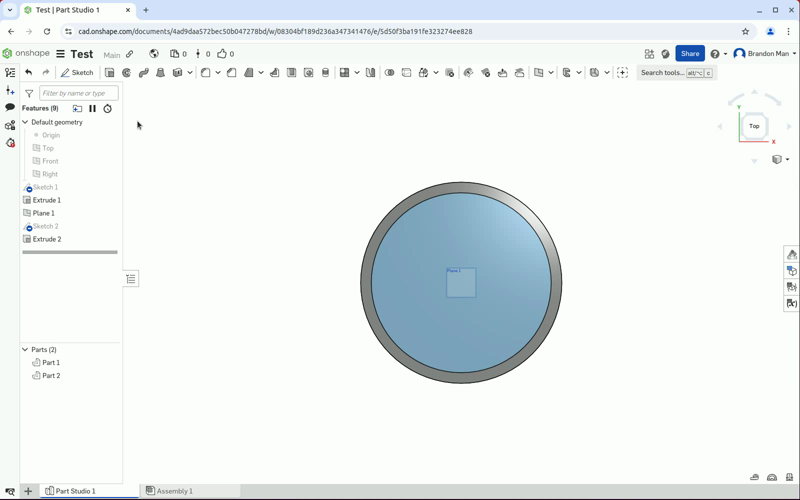
key(shift+h)
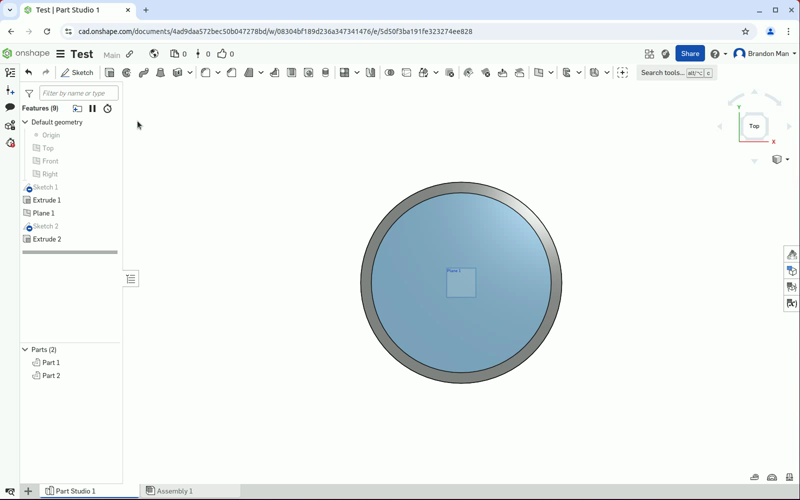
mouse_move(73, 189)
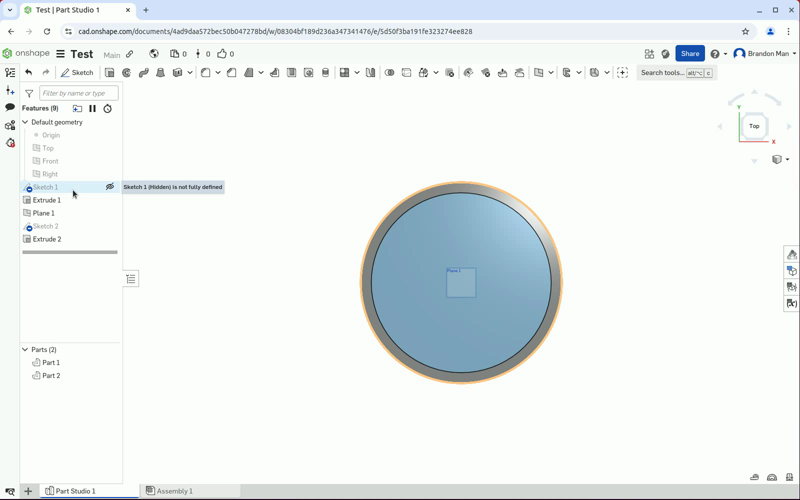
click(73, 189)
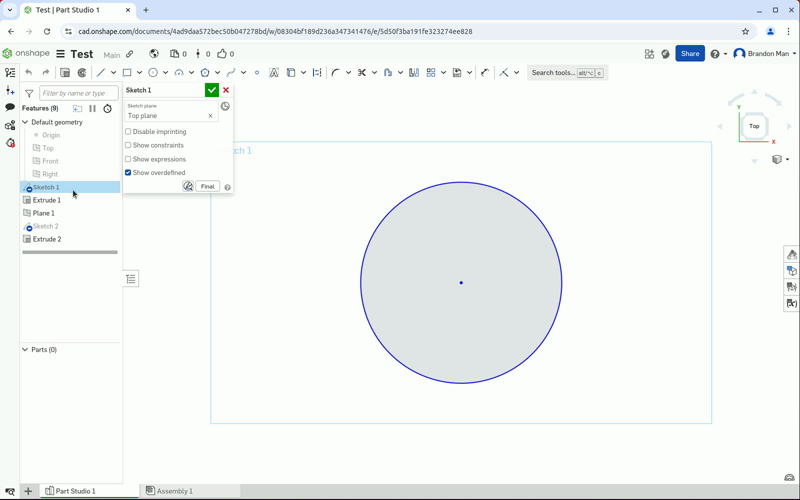
mouse_move(229, 92)
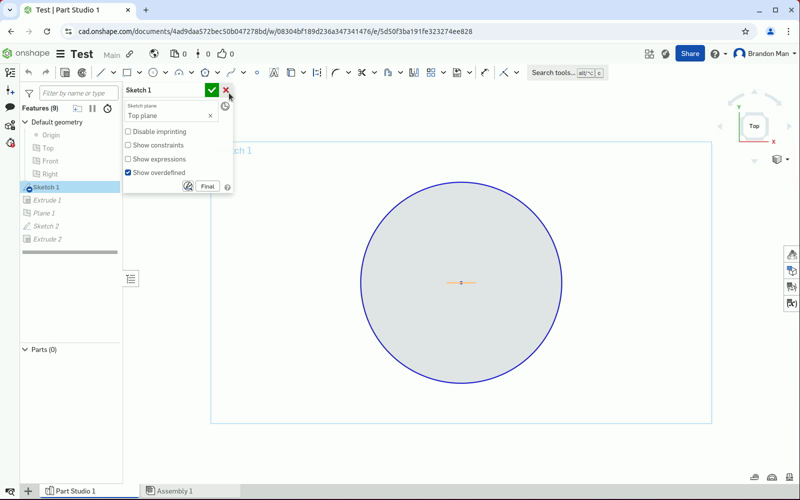
click(229, 92)
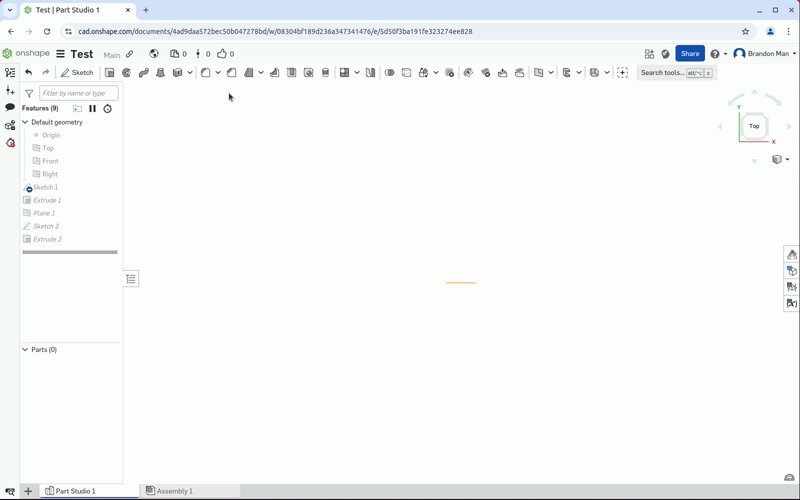
mouse_move(73, 352)
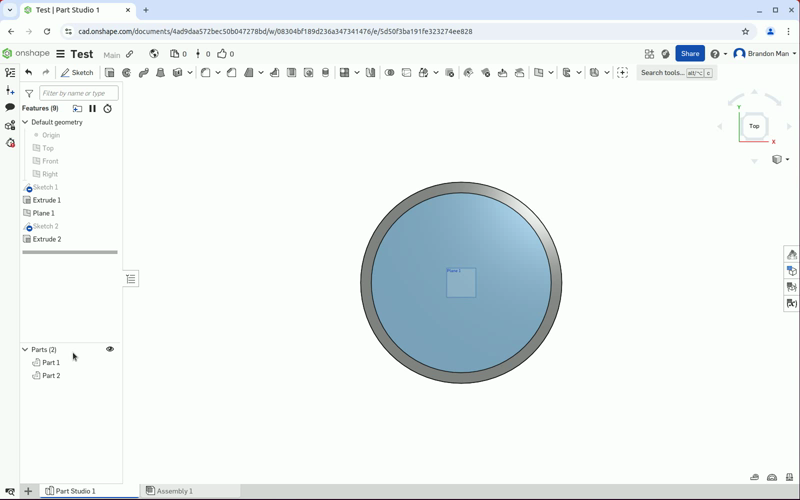
key(y)
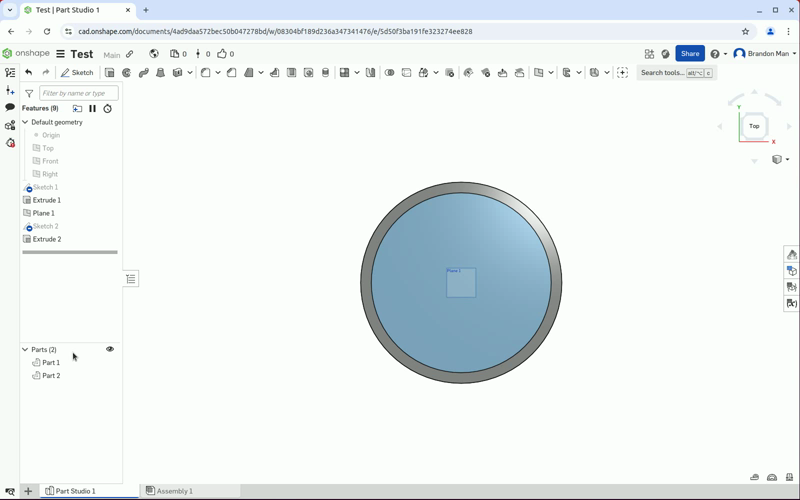
key(shift+p)
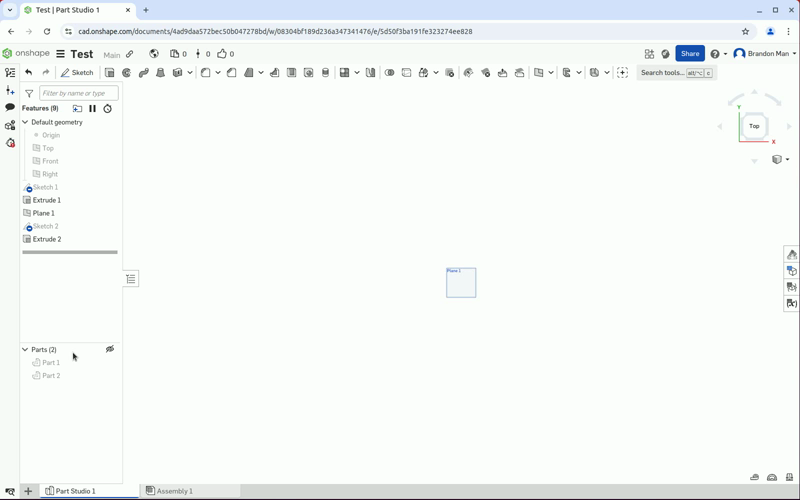
key(space)
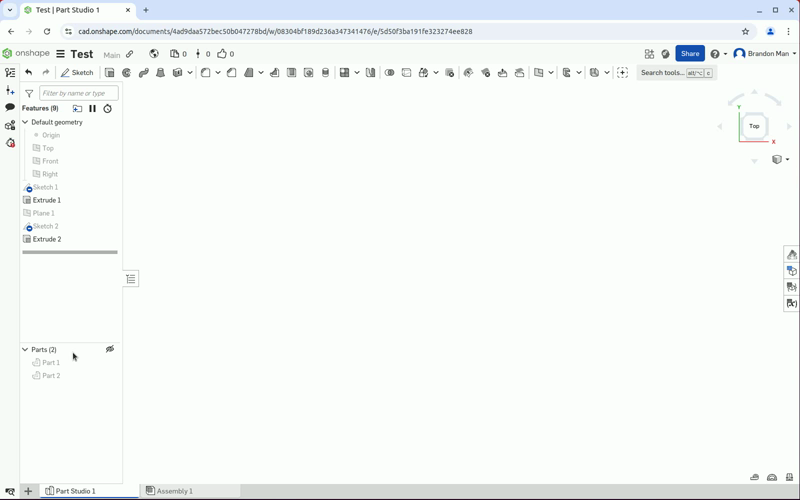
key_down(shift)
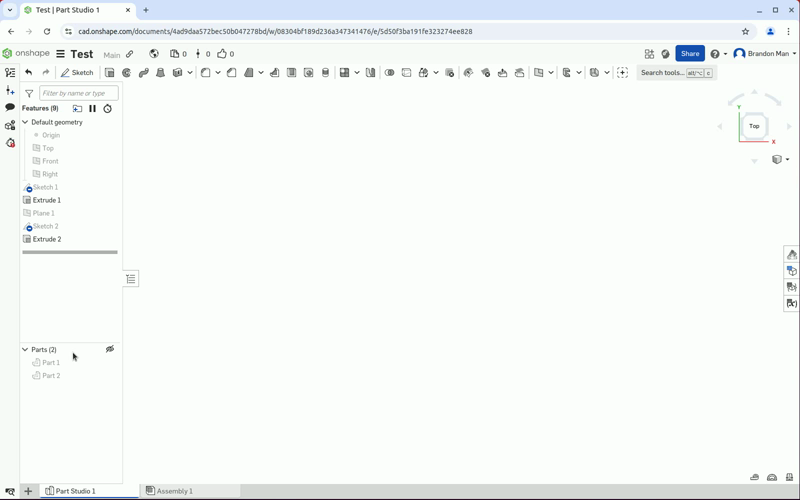
key(up)
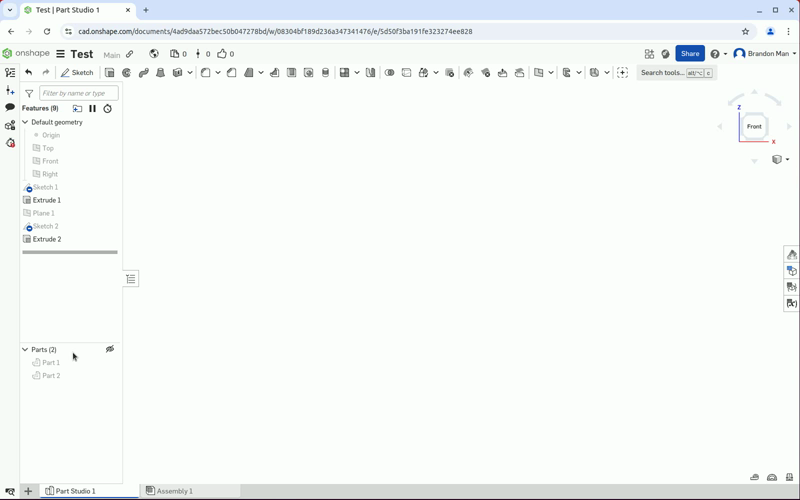
key_up(shift)
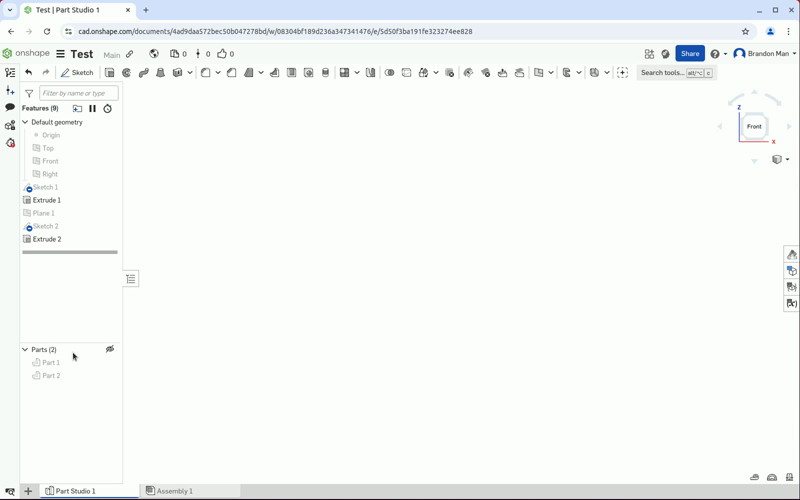
mouse_move(73, 352)
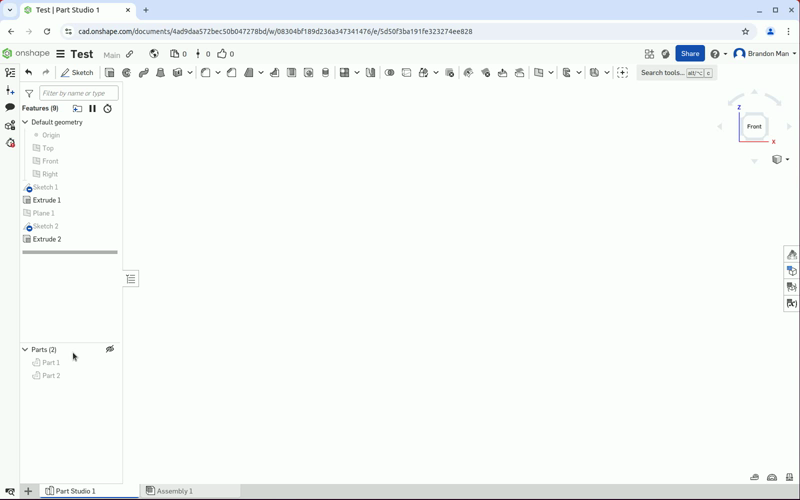
key(shift+y)
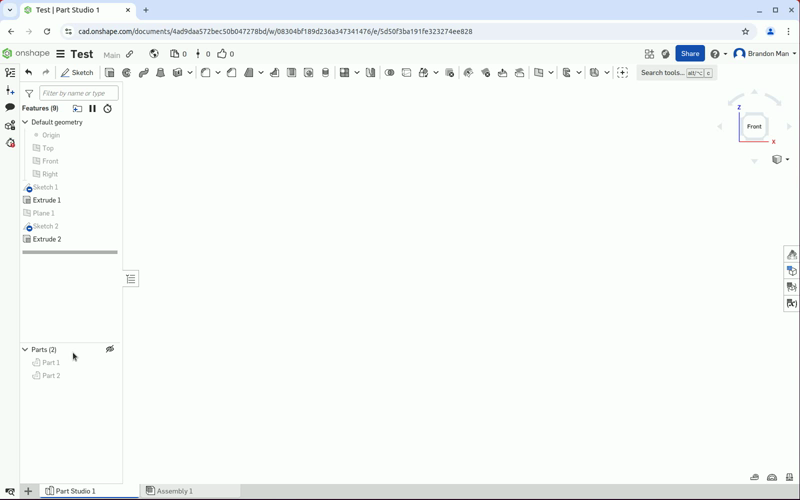
key(shift+s)
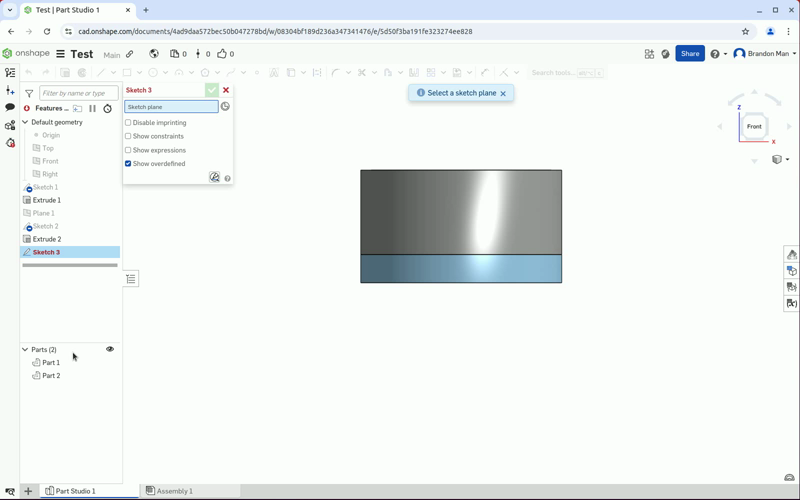
mouse_move(73, 163)
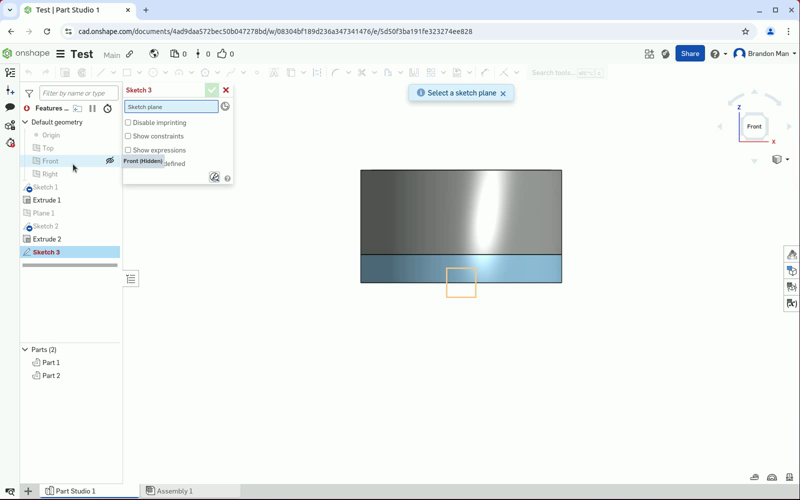
click(73, 163)
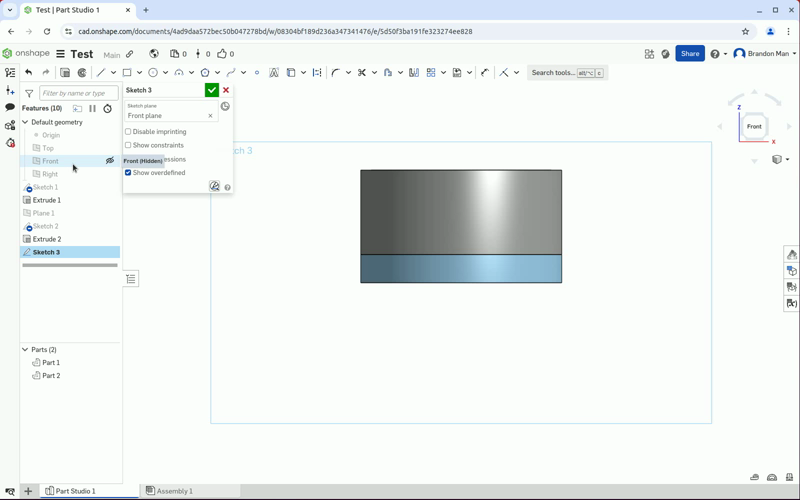
mouse_move(73, 352)
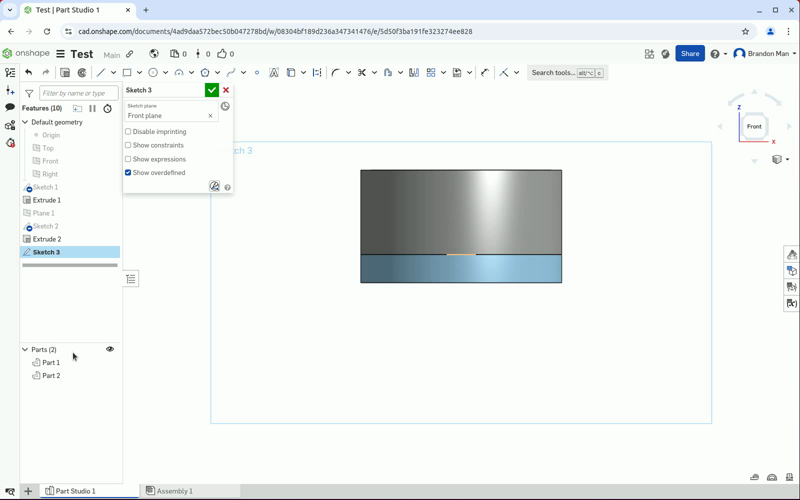
key(y)
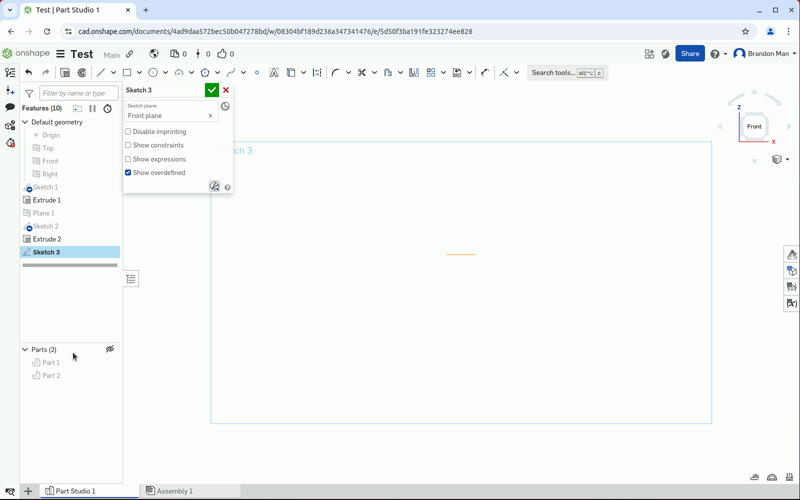
key(c)
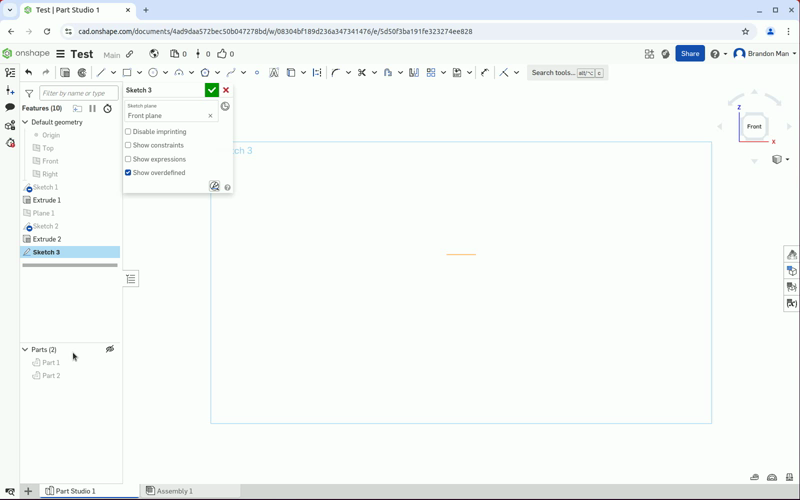
key_down(shift)
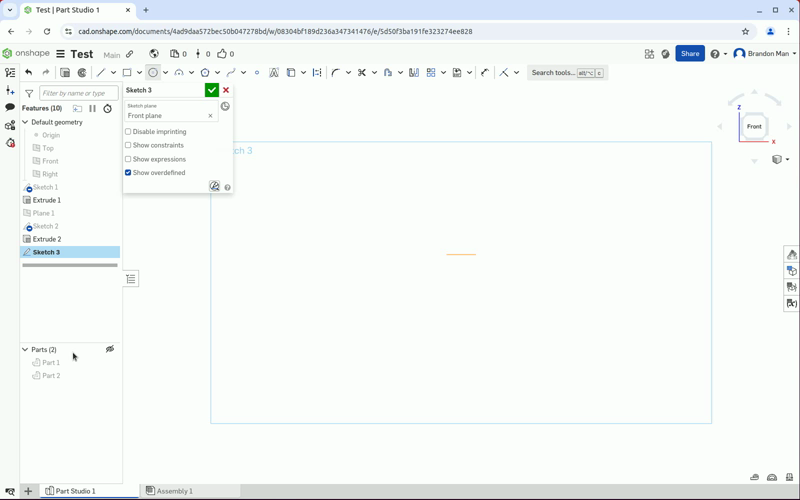
mouse_move(461, 226)
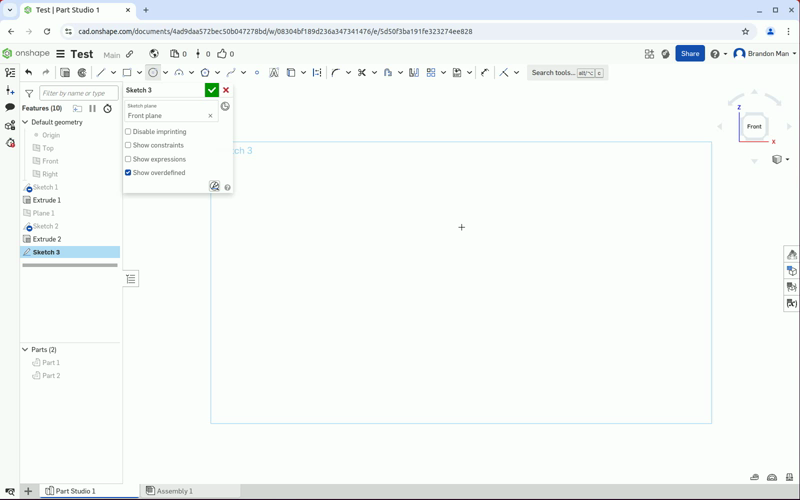
click(461, 226)
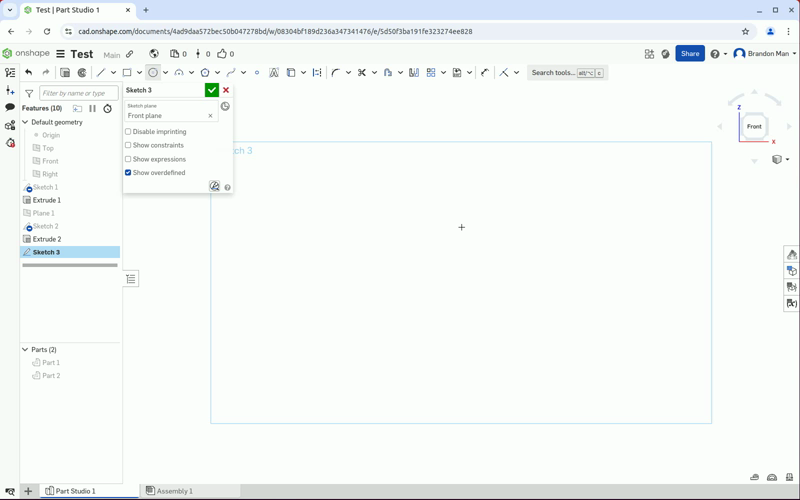
key_up(shift)
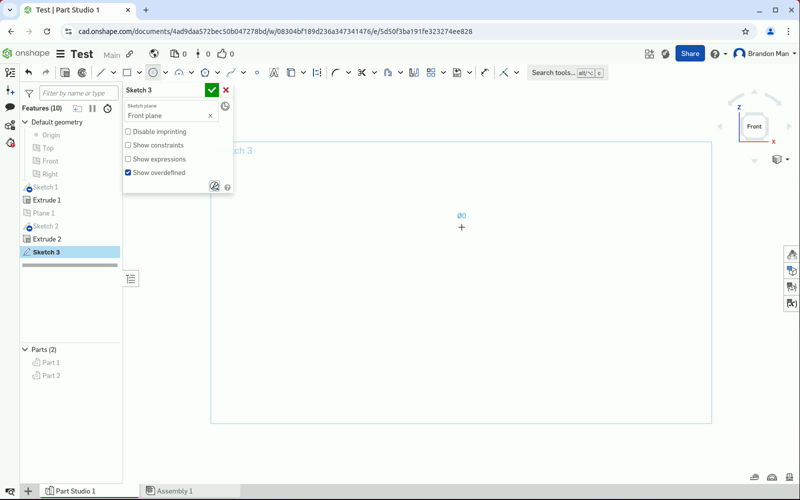
mouse_move(467, 226)
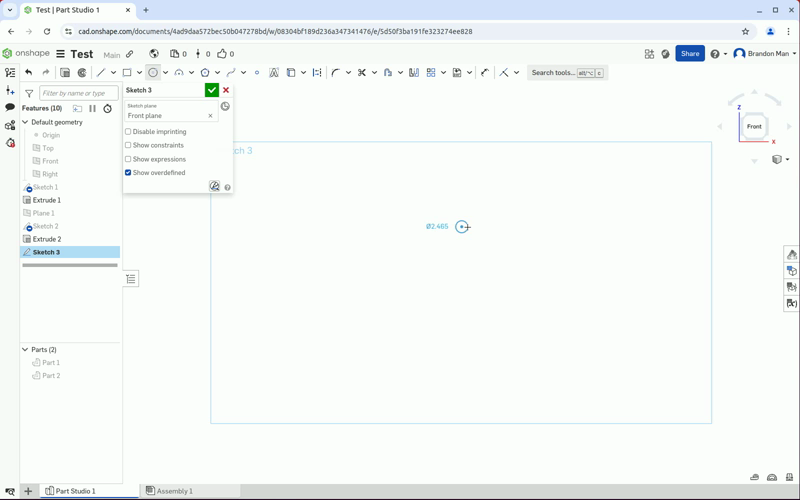
click(467, 226)
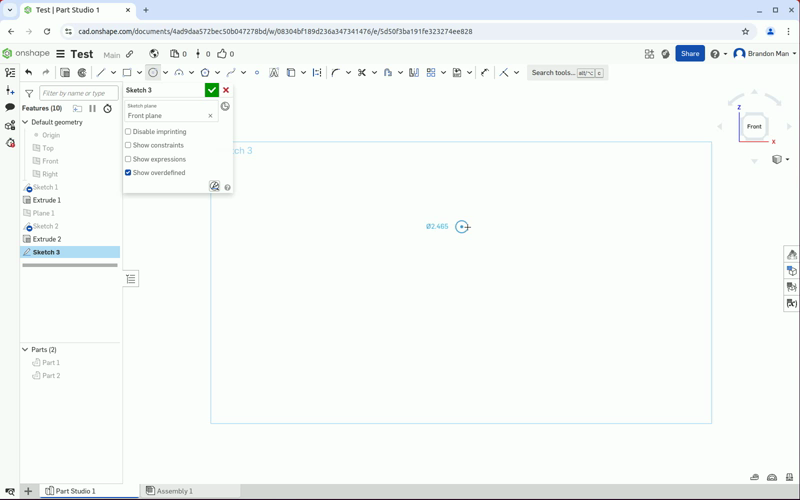
key(esc)
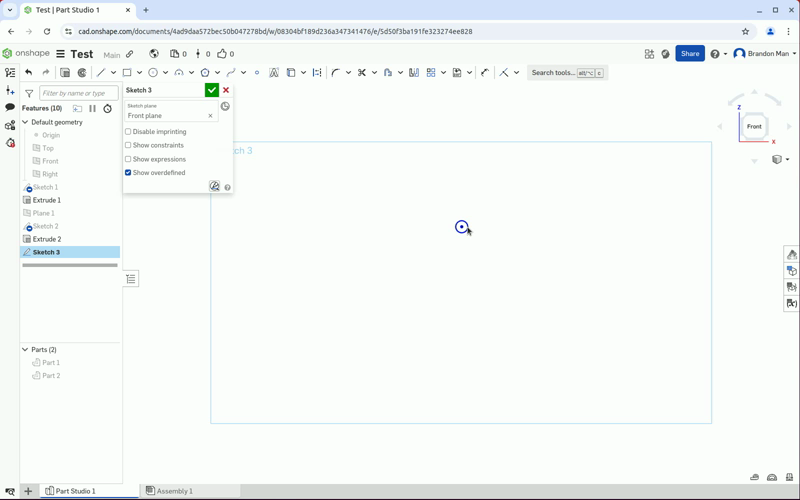
mouse_move(461, 227)
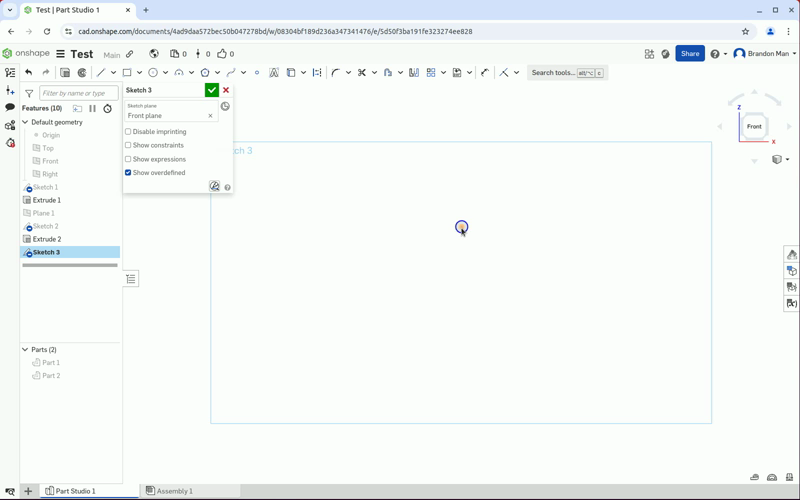
scroll(6)
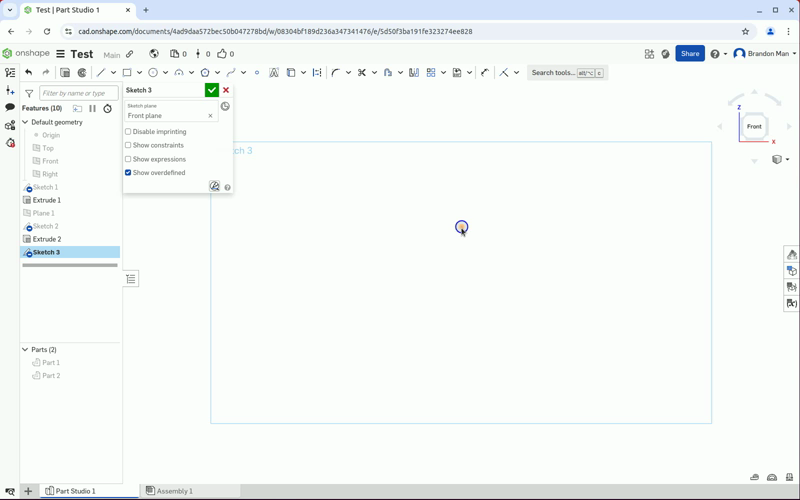
scroll(6)
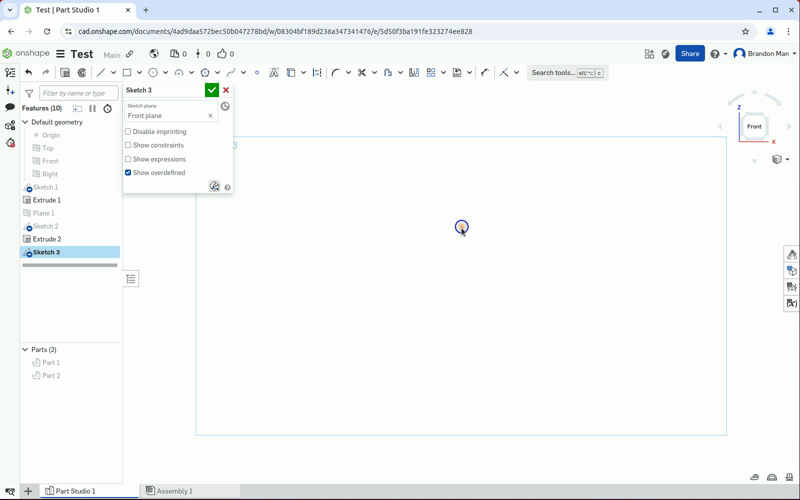
scroll(6)
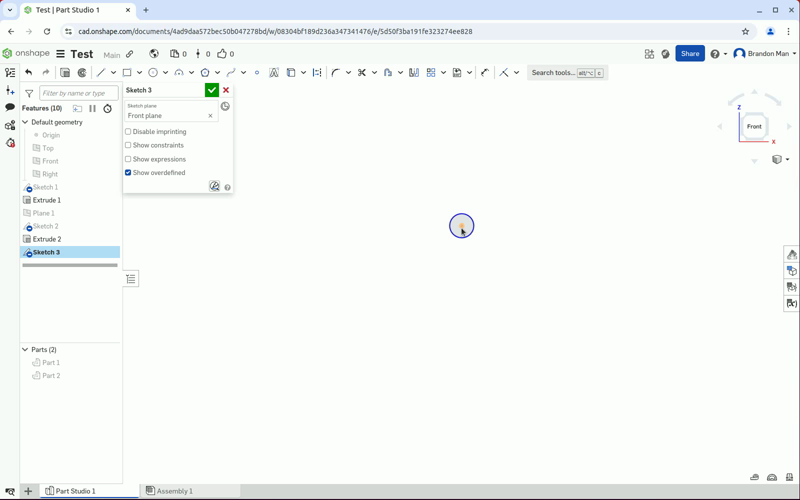
scroll(6)
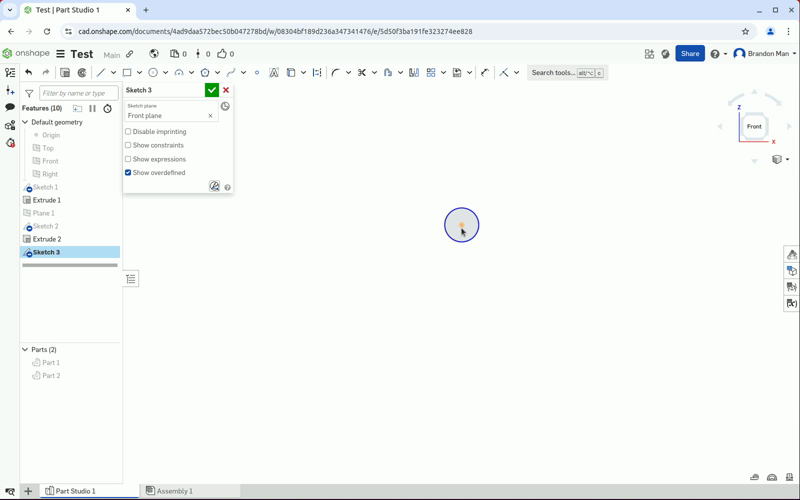
scroll(6)
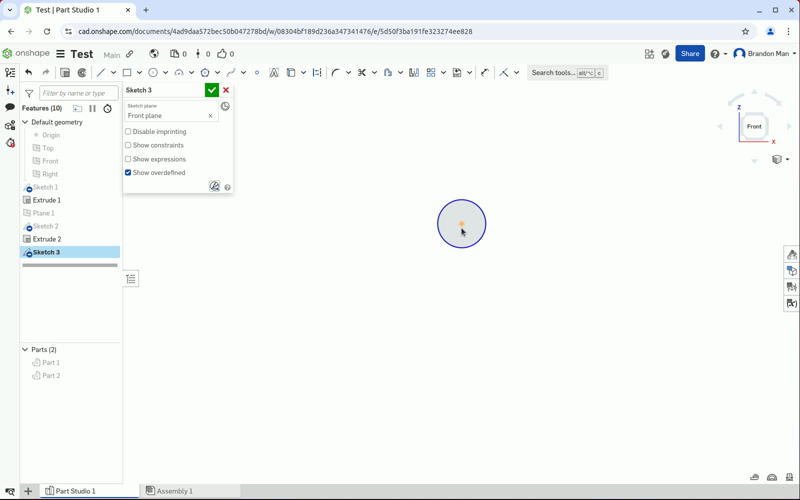
scroll(6)
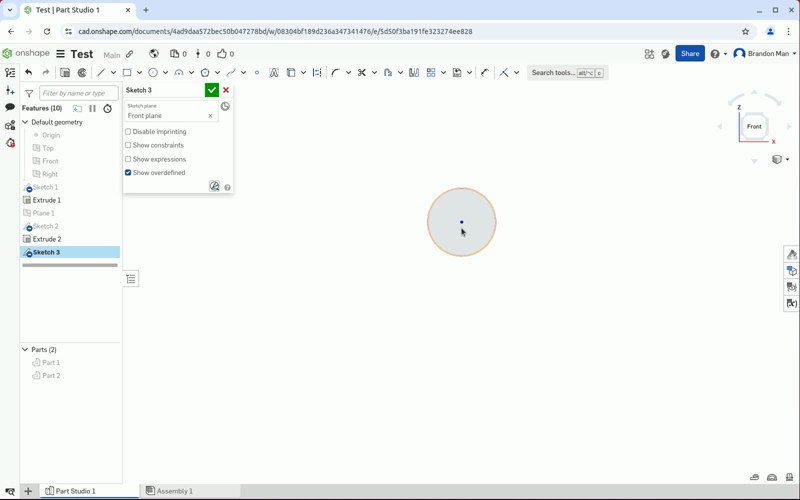
scroll(6)
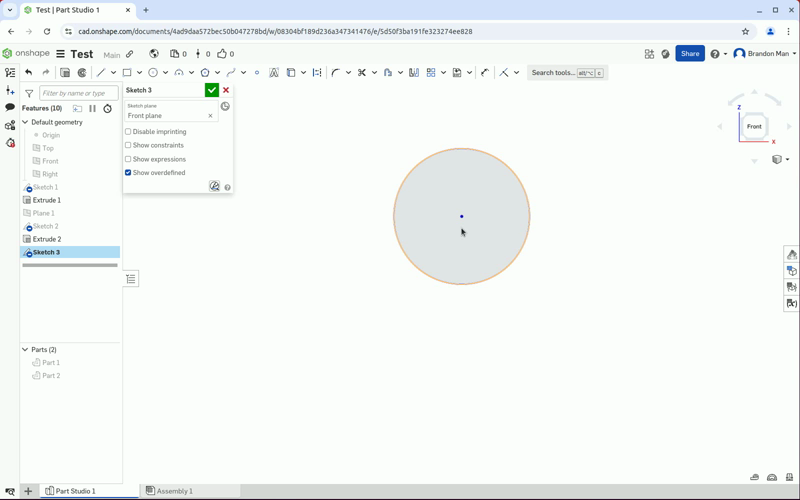
click(461, 227)
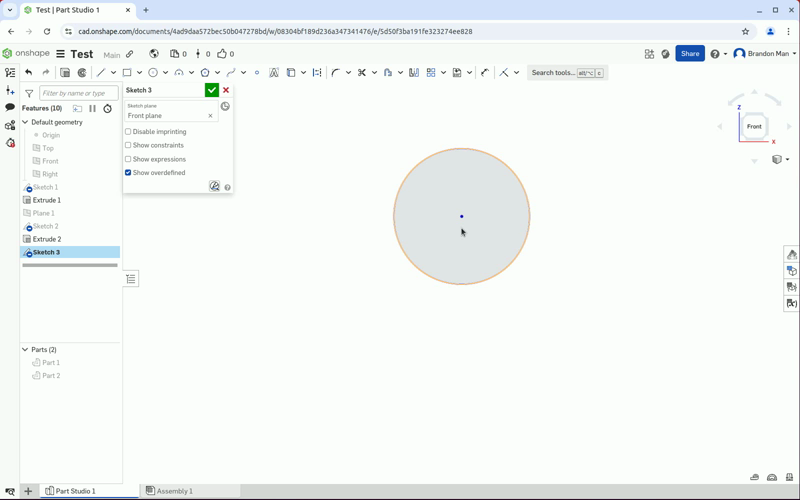
scroll(-6)
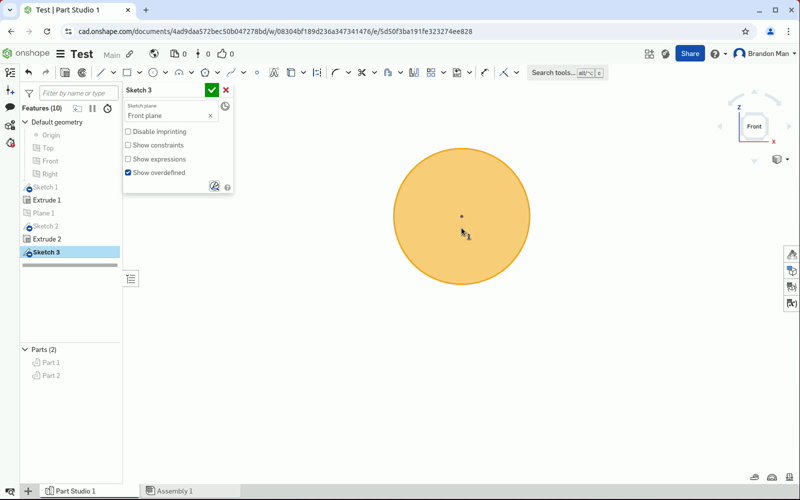
scroll(-6)
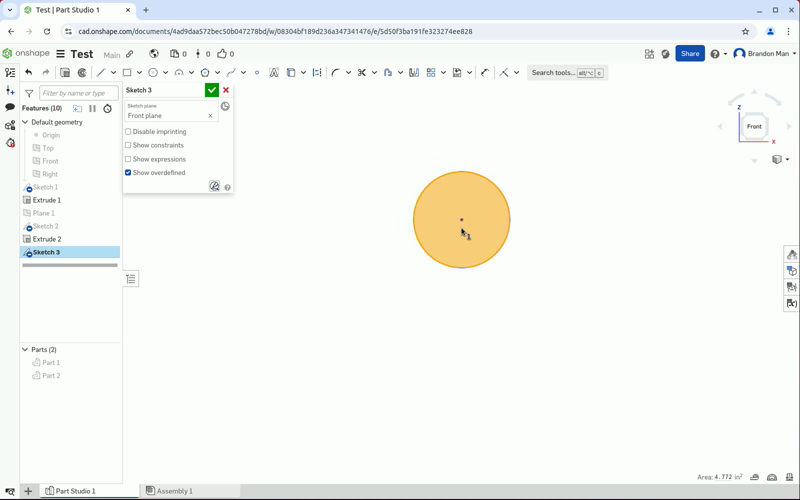
scroll(-6)
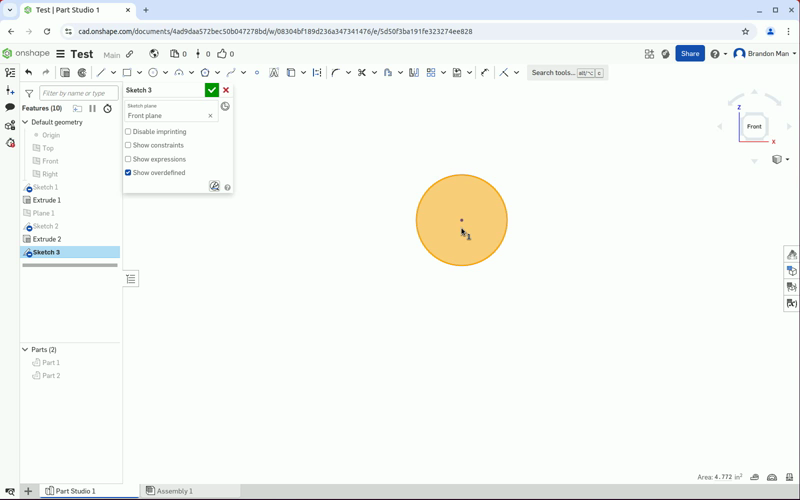
scroll(-6)
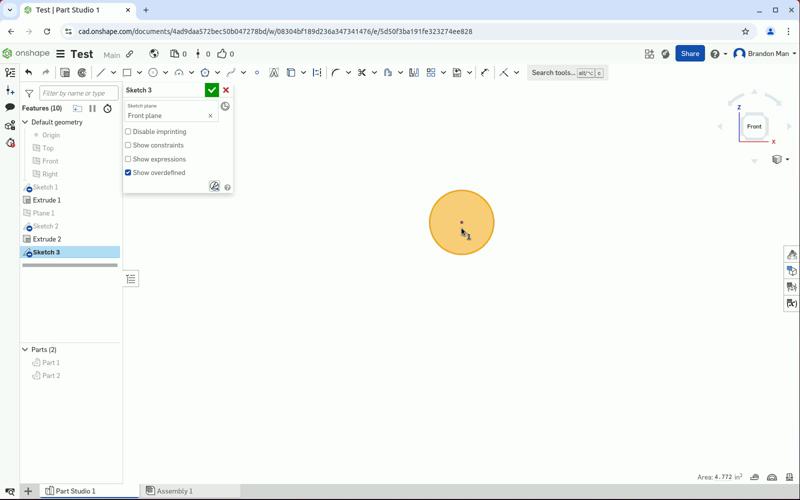
scroll(-6)
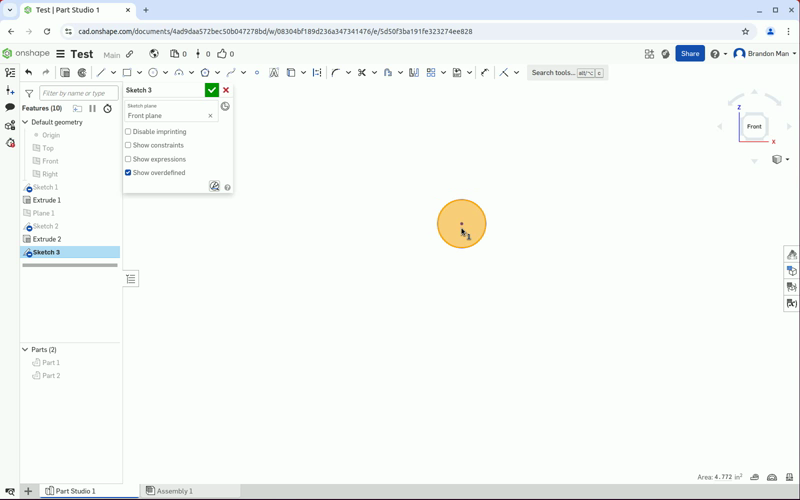
scroll(-6)
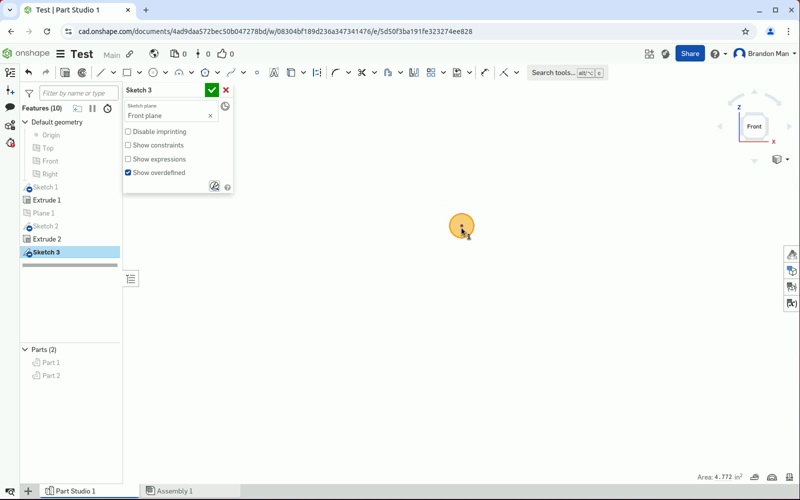
scroll(-6)
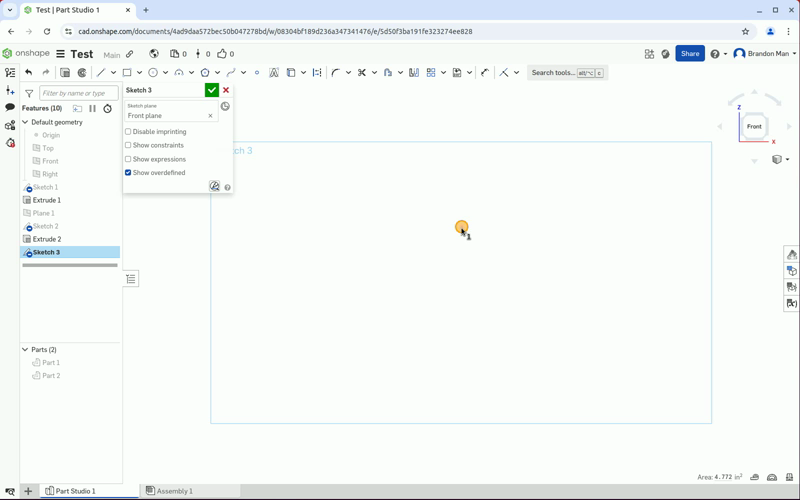
mouse_move(73, 352)
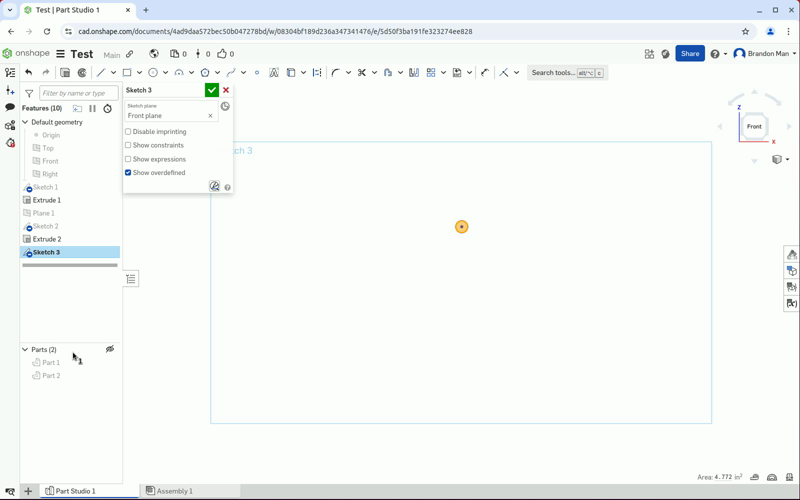
key(shift+y)
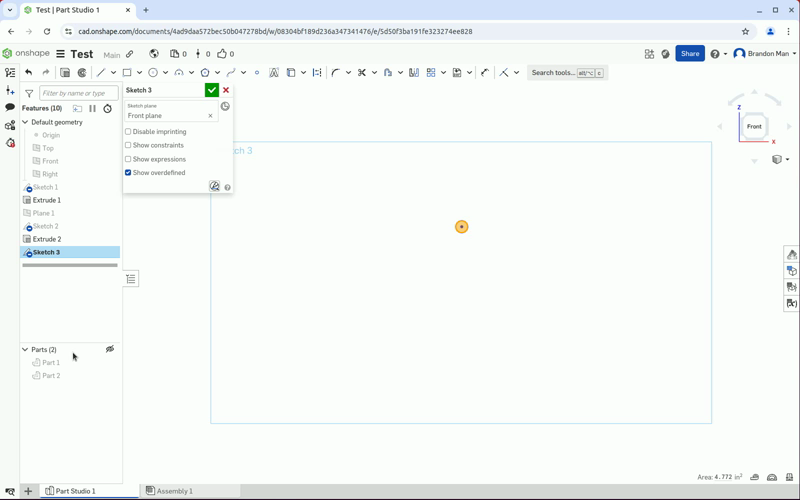
key(shift+e)
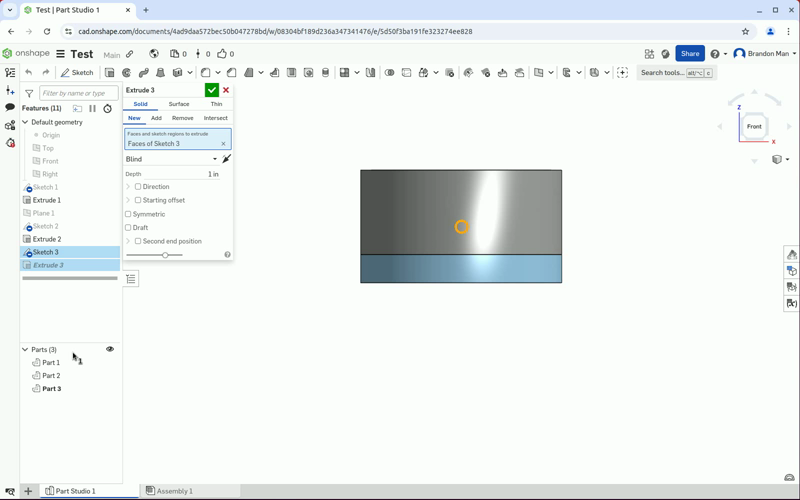
mouse_move(143, 106)
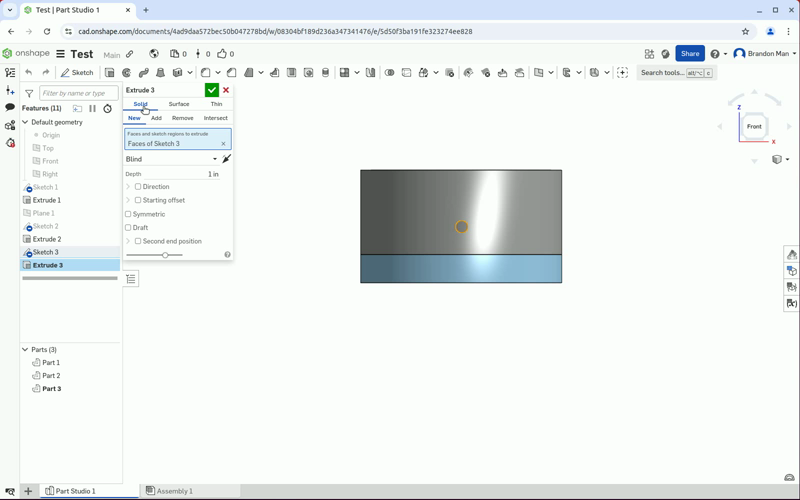
click(143, 106)
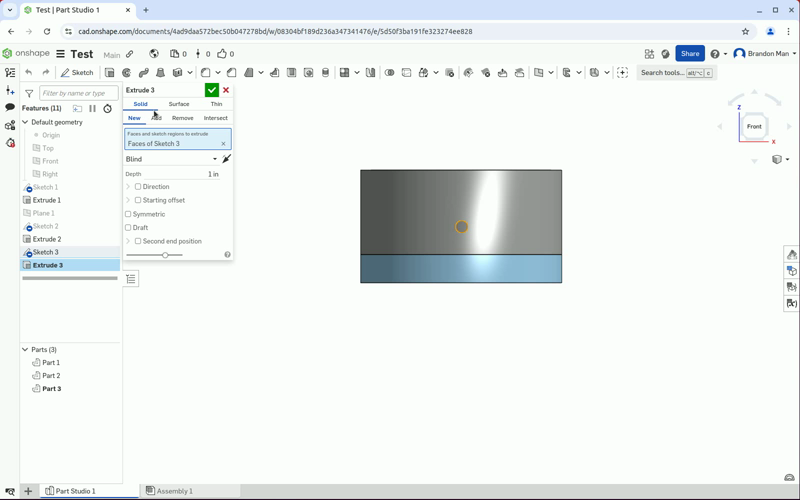
mouse_move(186, 120)
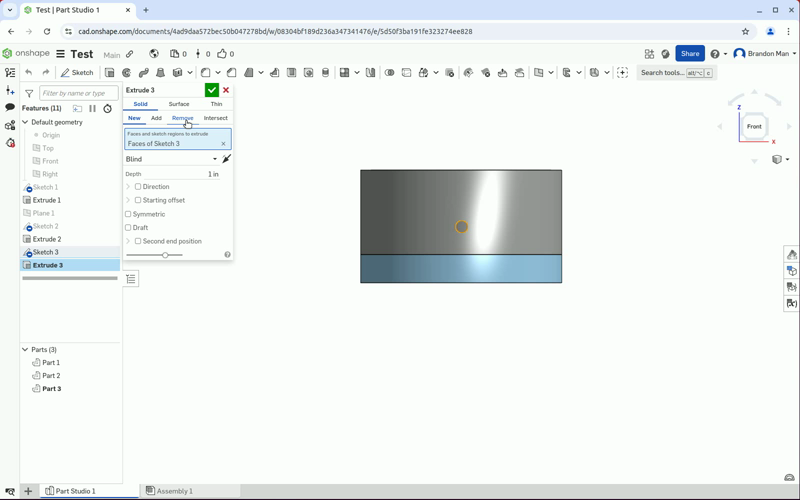
click(186, 120)
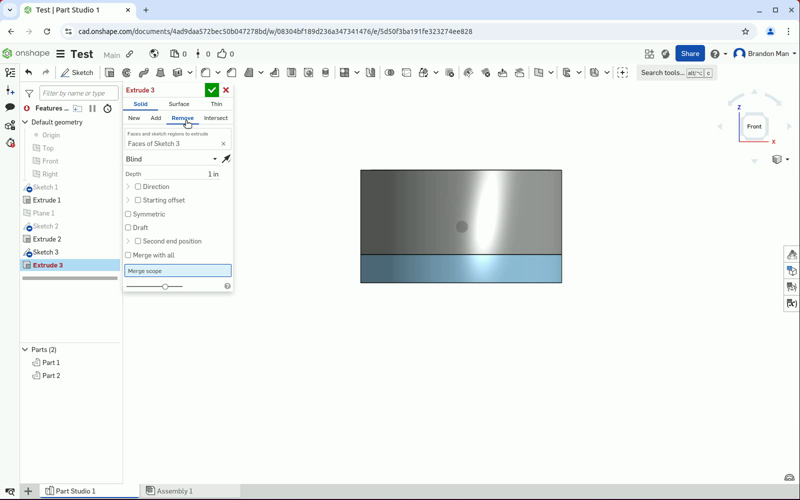
key(tab, 4)
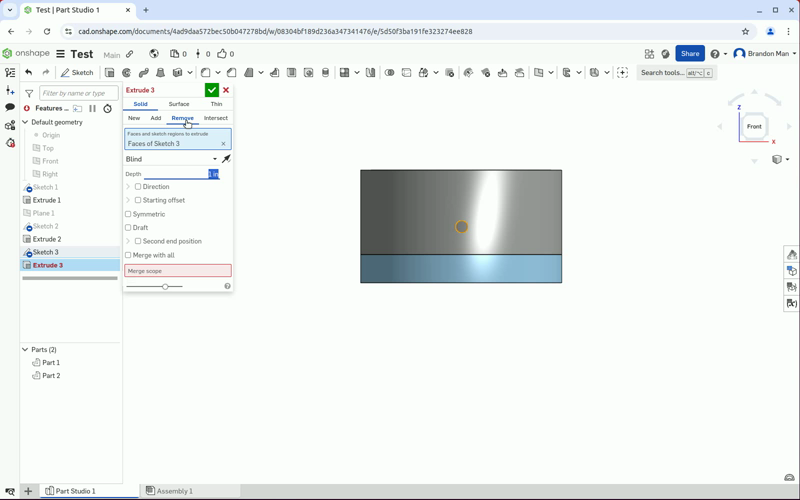
text(-30.57)
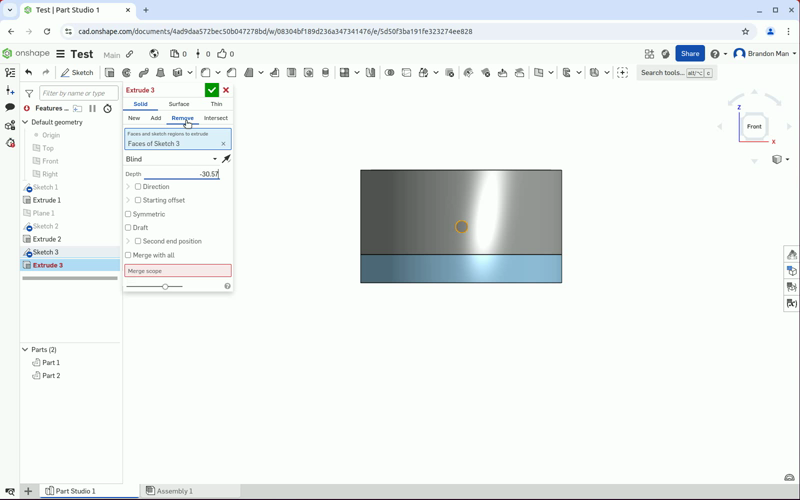
key(tab, 6)
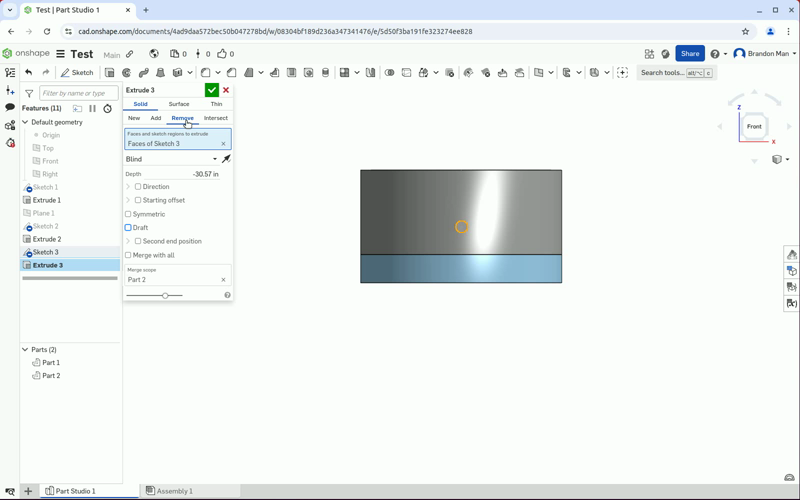
key(space)
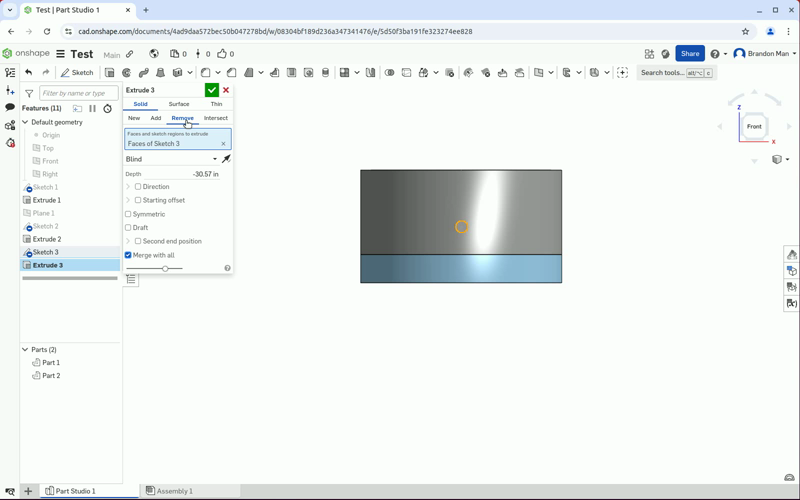
key(enter)
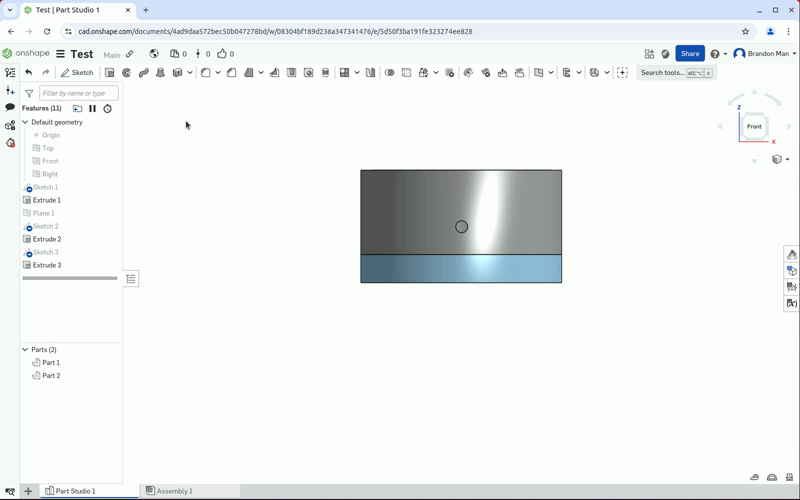
key(shift+h)
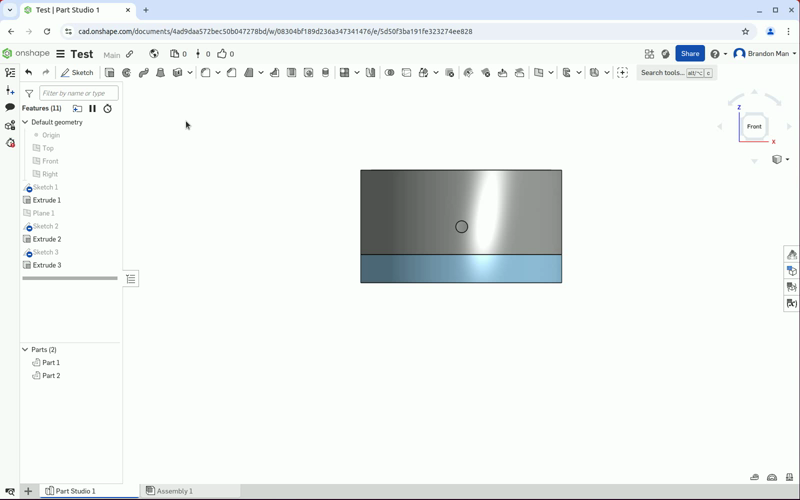
key(shift+h)
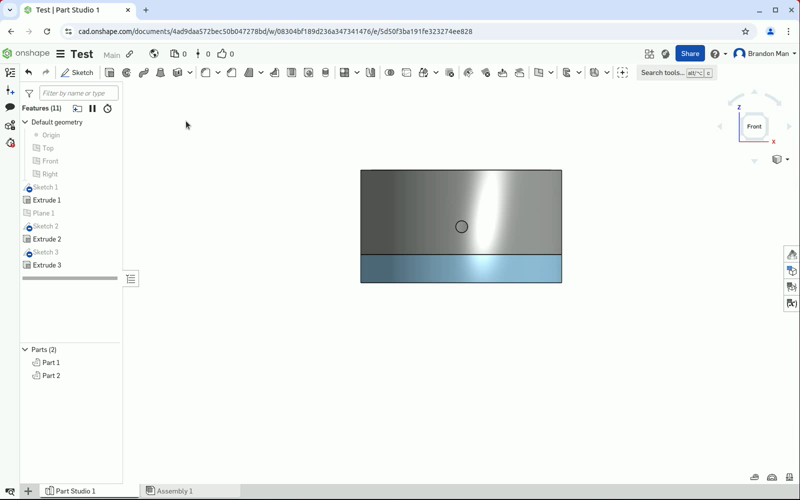
mouse_move(73, 189)
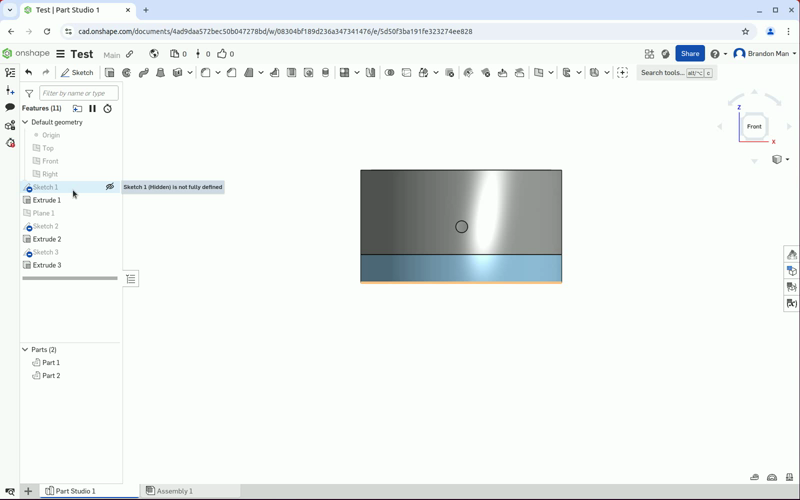
click(73, 189)
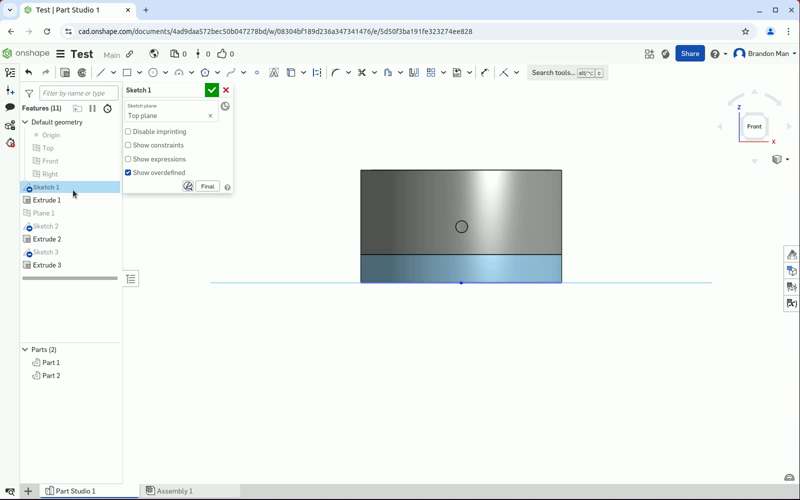
mouse_move(229, 92)
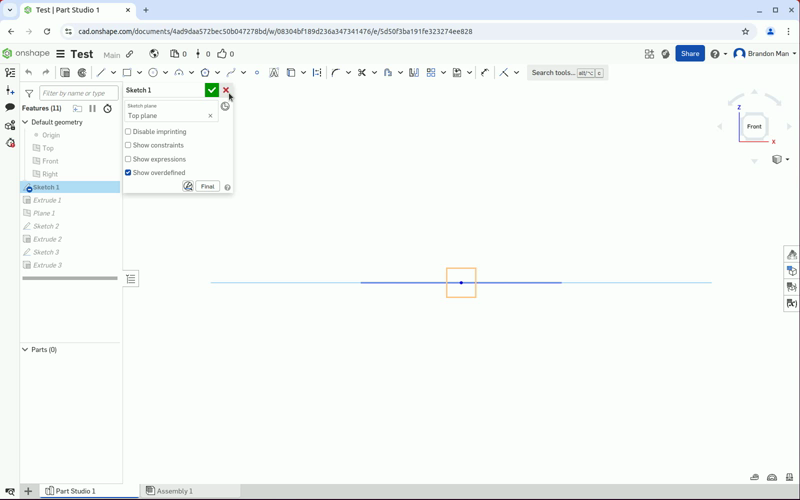
click(229, 92)
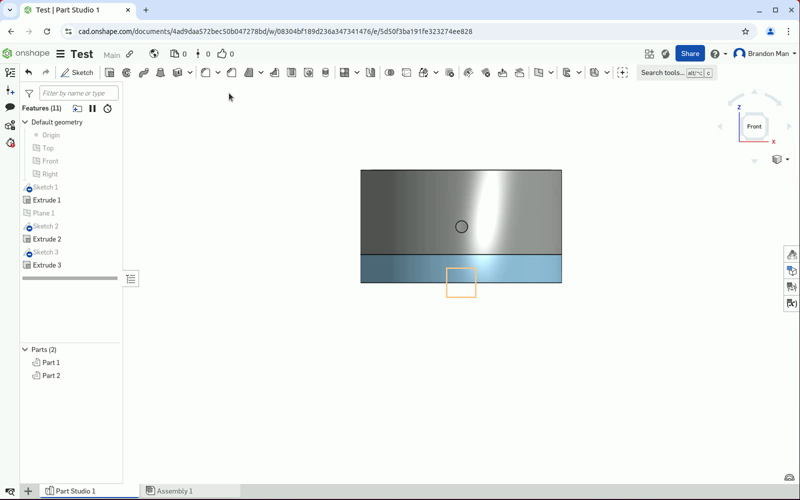
mouse_move(73, 352)
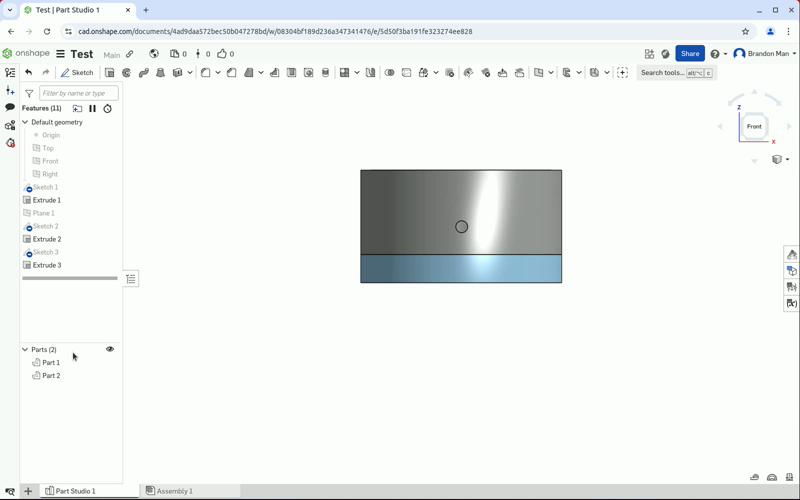
key(y)
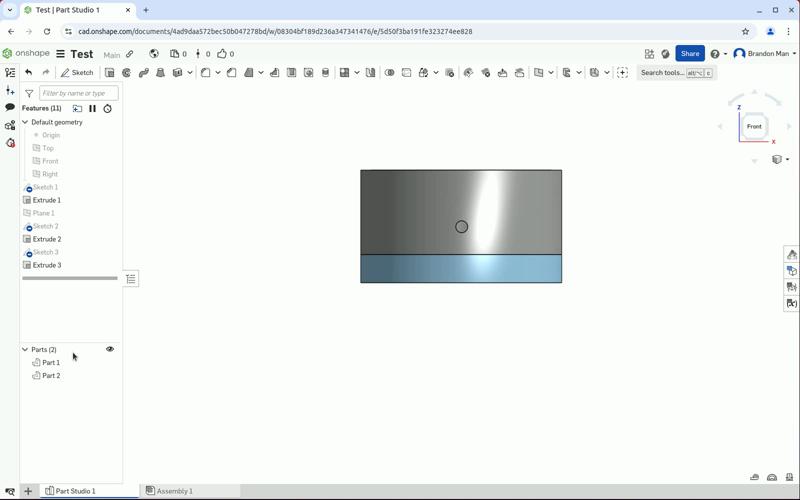
key(shift+p)
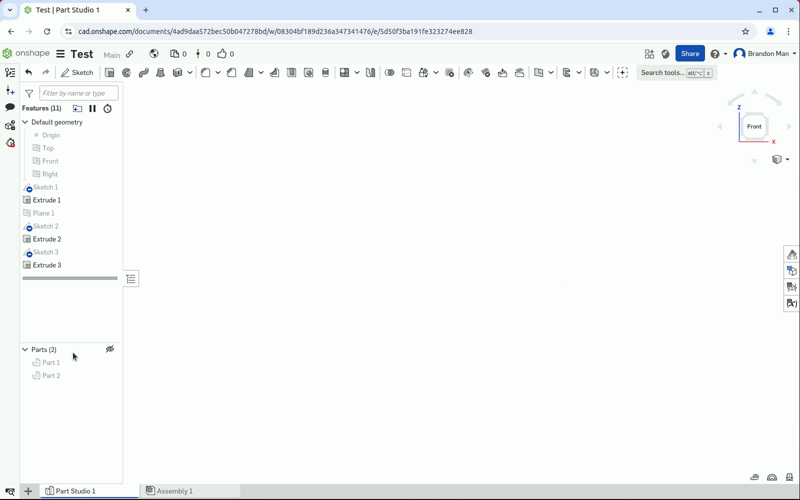
key(space)
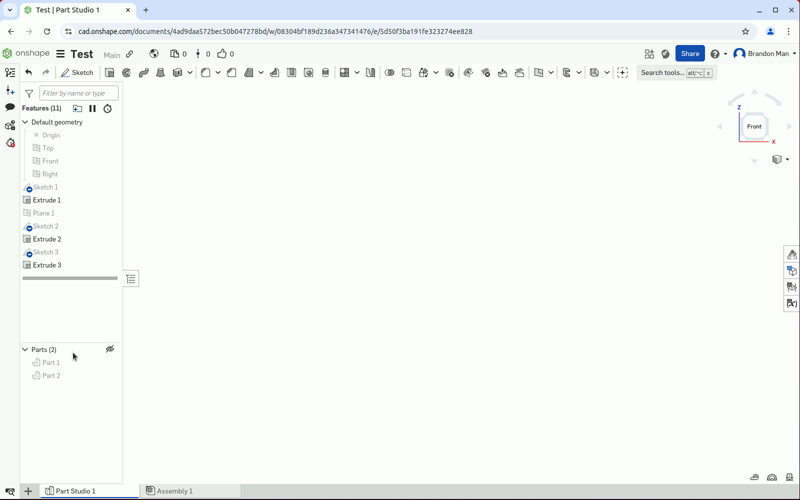
key_down(shift)
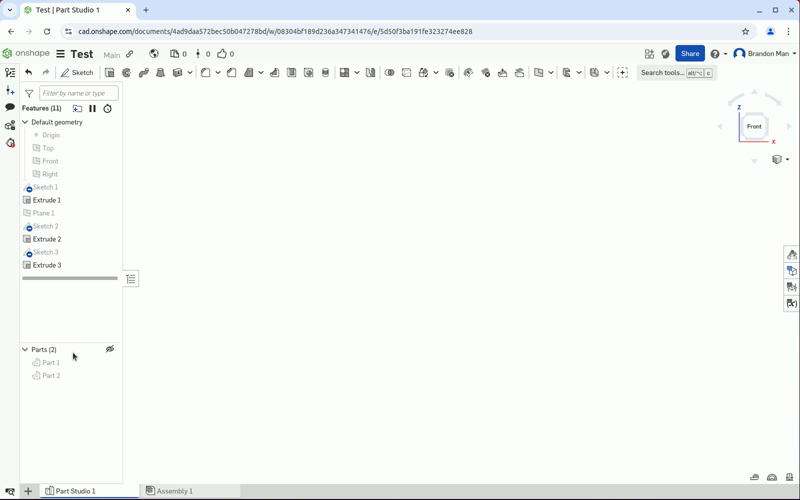
key(down)
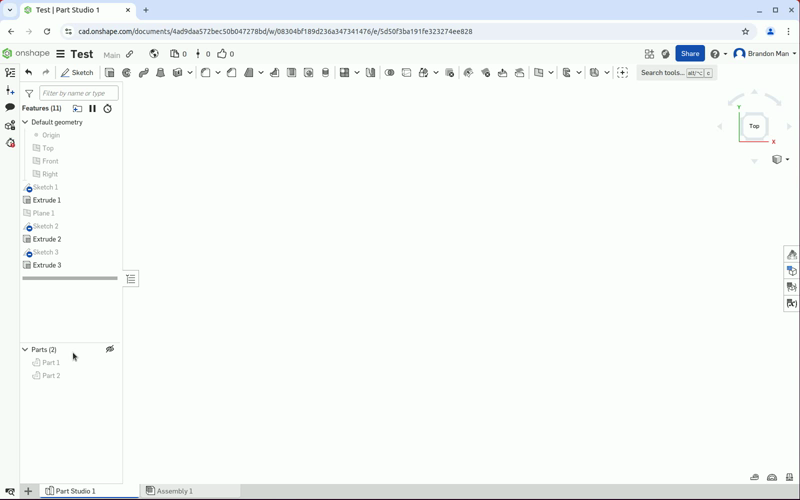
key_up(shift)
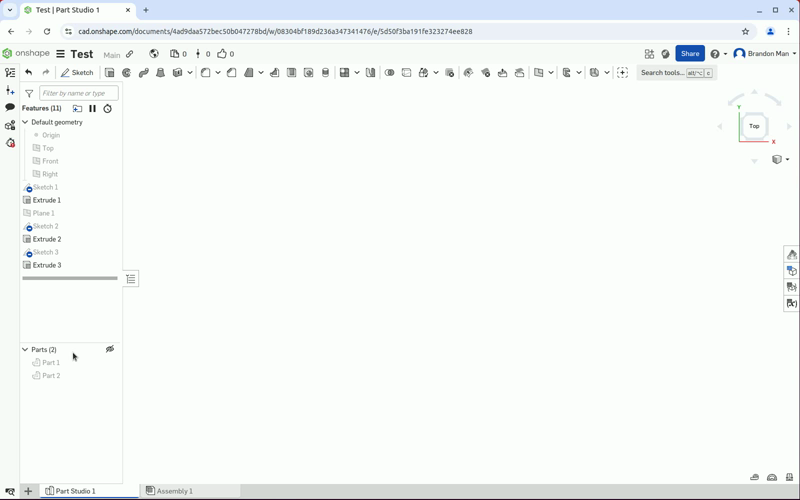
mouse_move(73, 352)
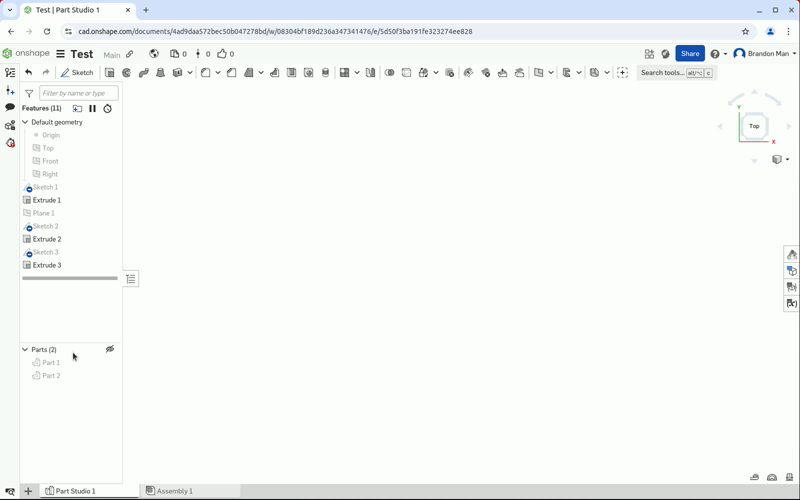
key(shift+y)
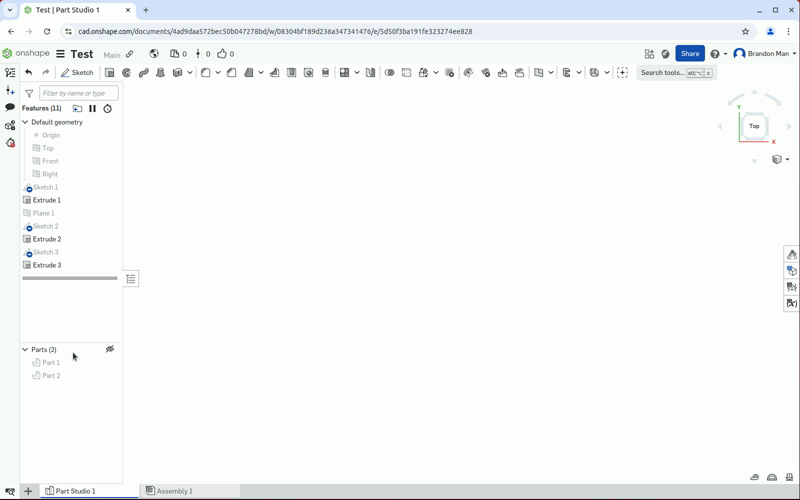
key(shift+s)
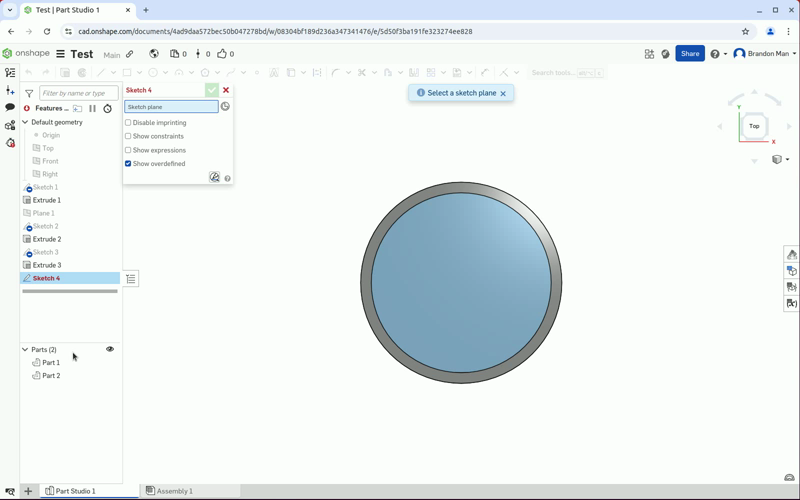
mouse_move(73, 215)
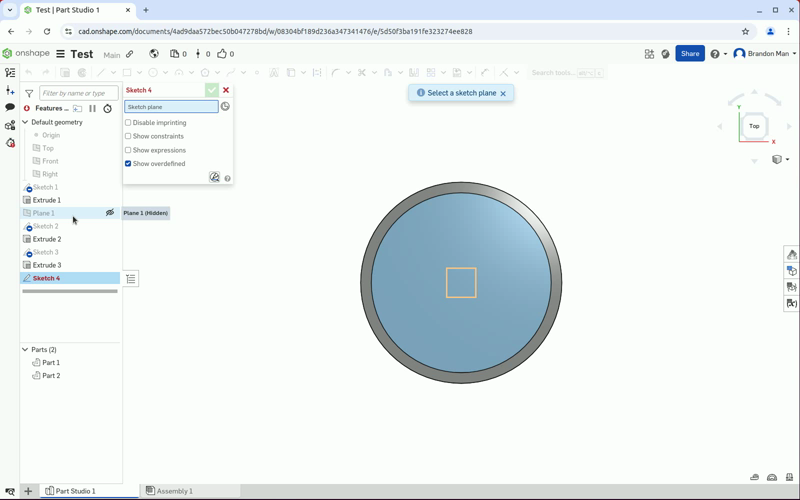
click(73, 215)
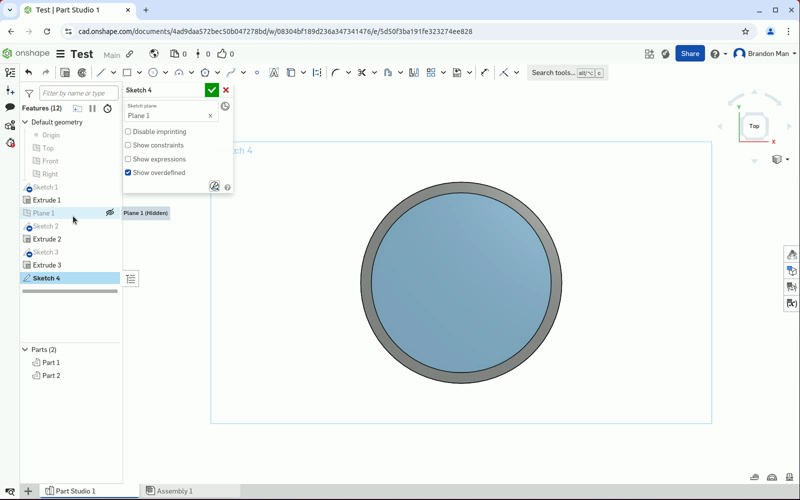
mouse_move(73, 352)
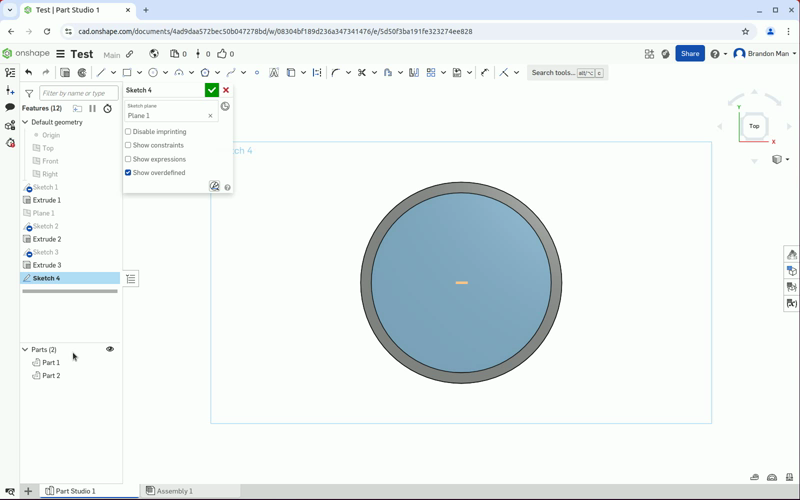
key(y)
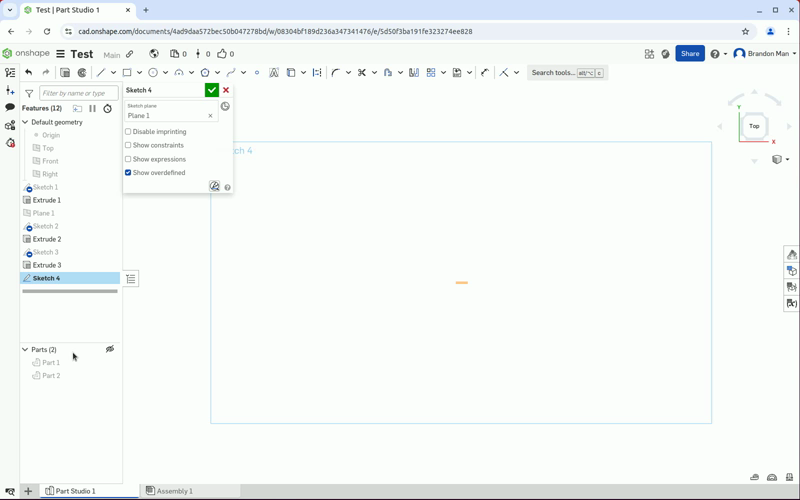
key(c)
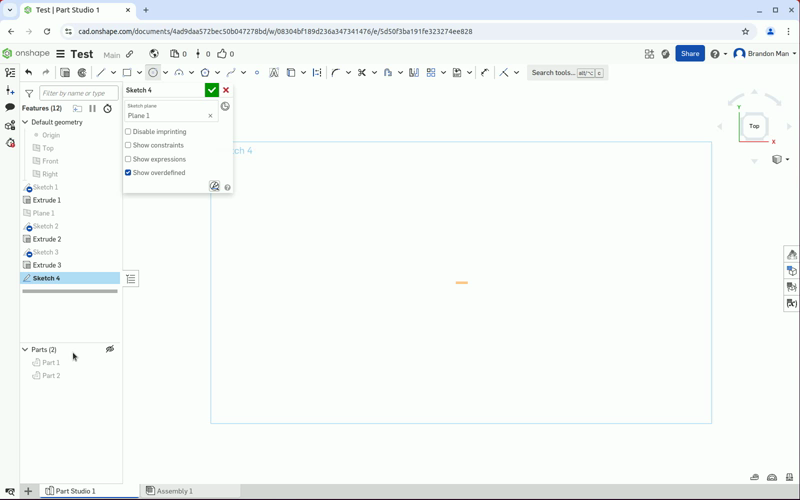
key_down(shift)
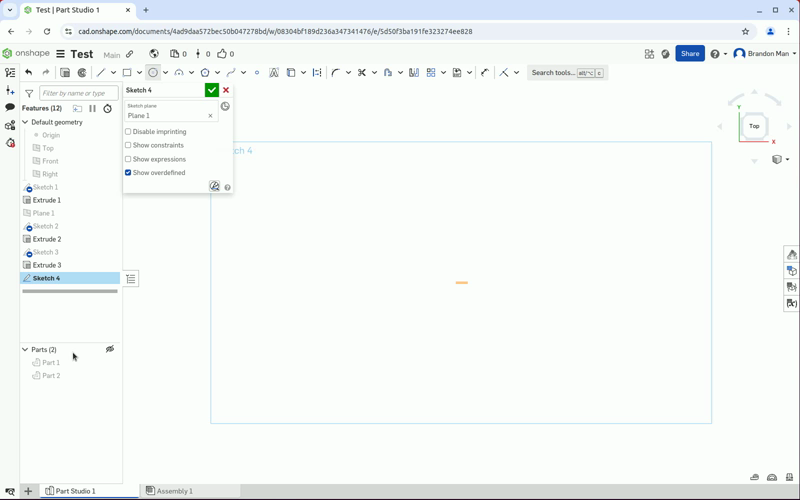
mouse_move(405, 282)
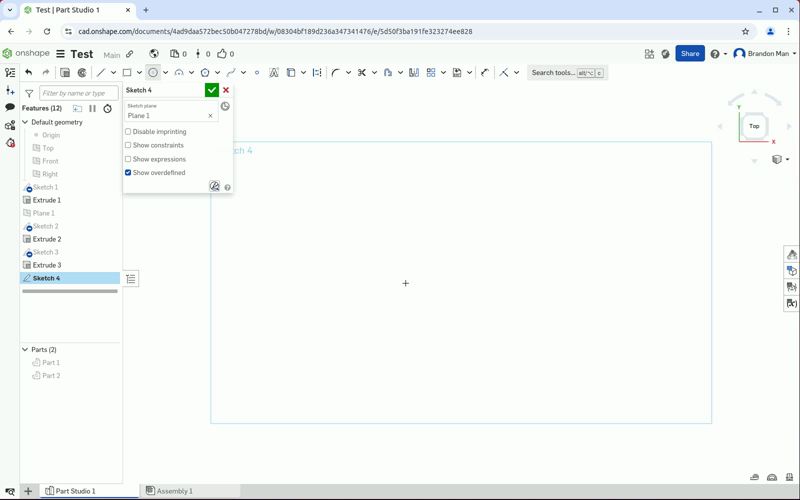
click(405, 282)
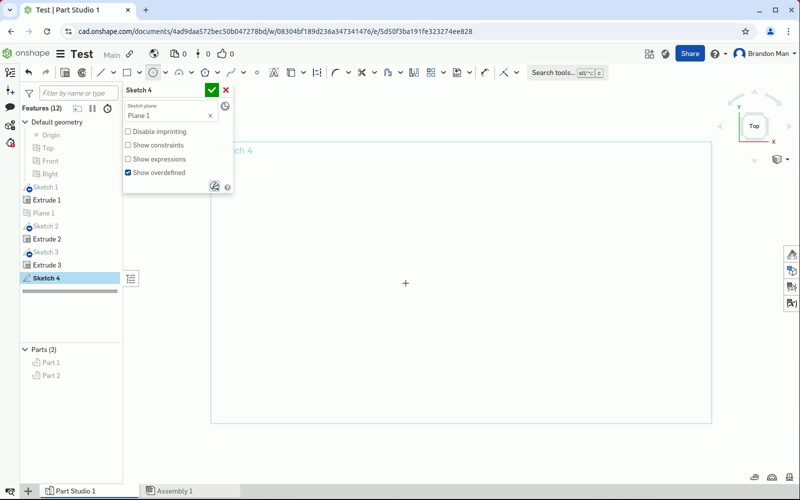
key_up(shift)
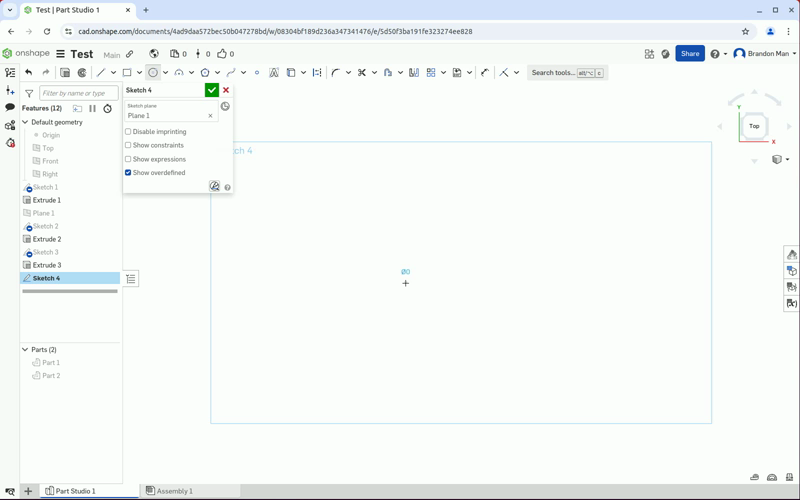
mouse_move(411, 282)
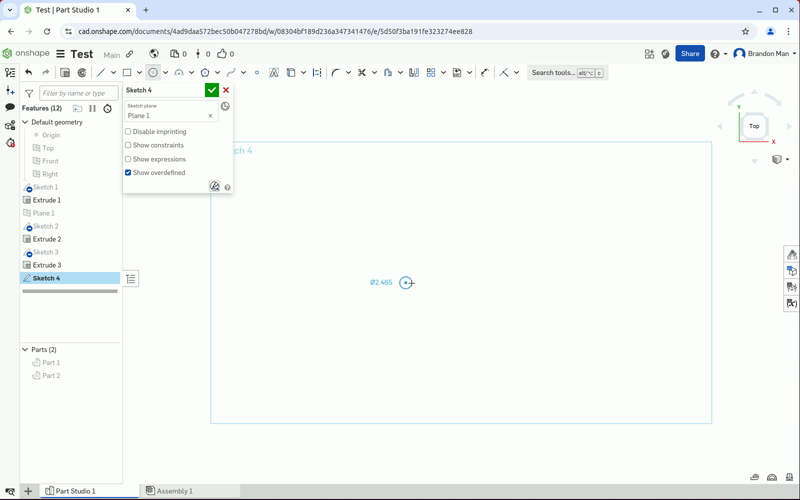
click(411, 282)
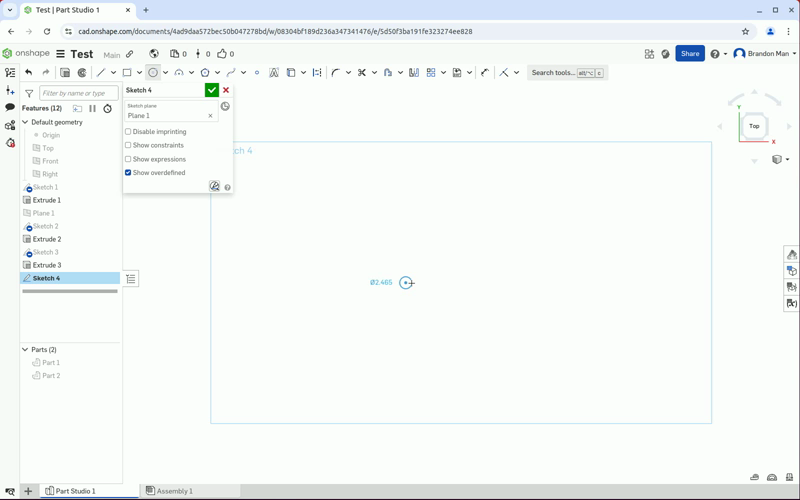
key(esc)
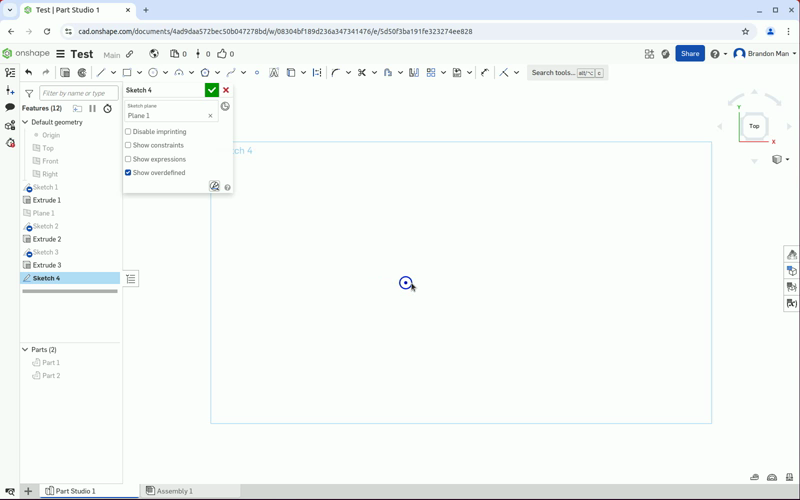
mouse_move(401, 281)
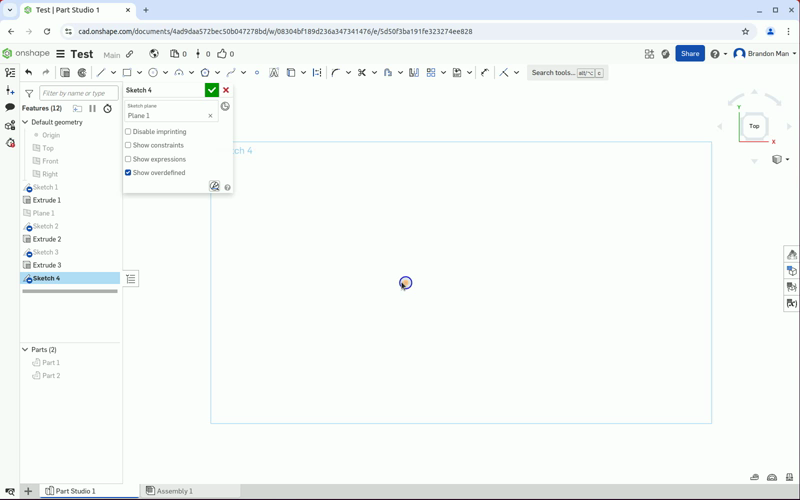
scroll(6)
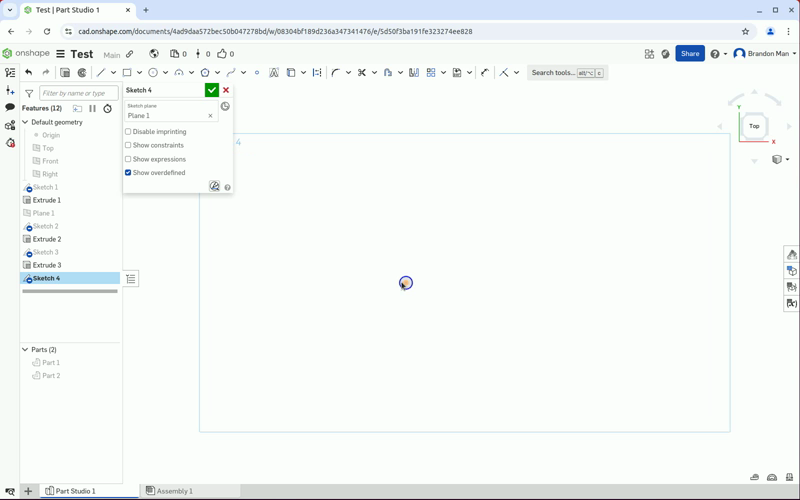
scroll(6)
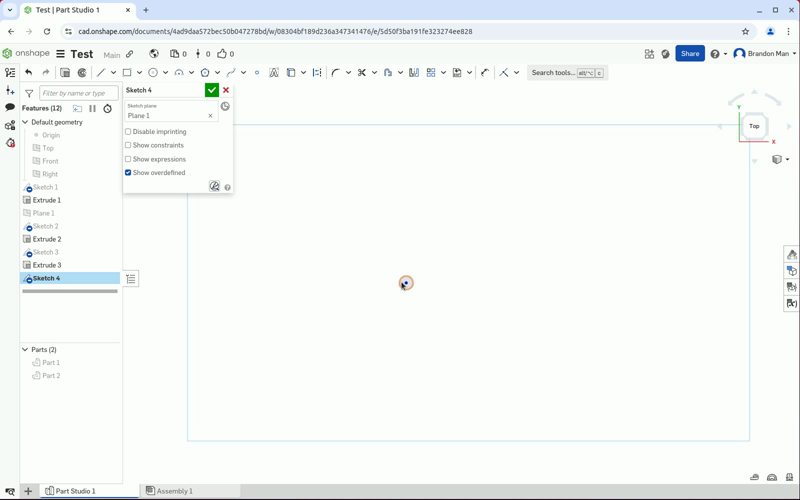
scroll(6)
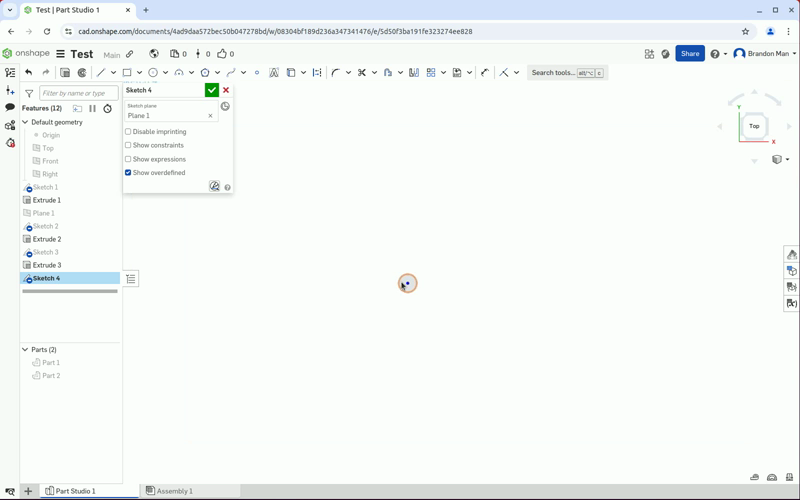
scroll(6)
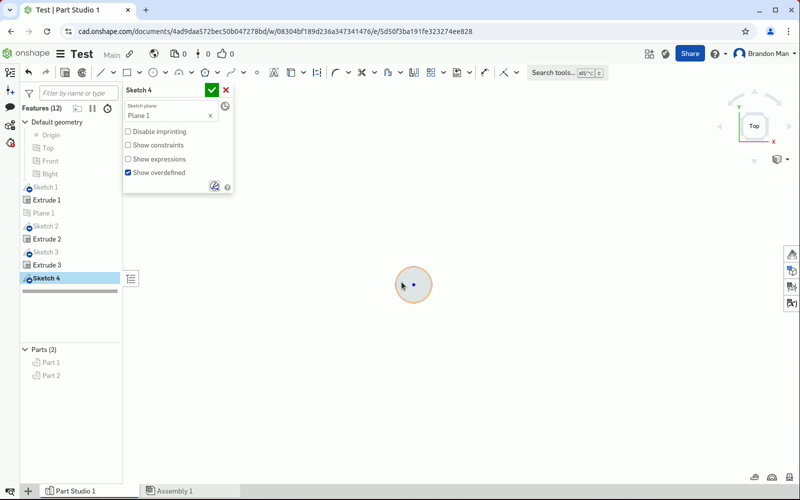
scroll(6)
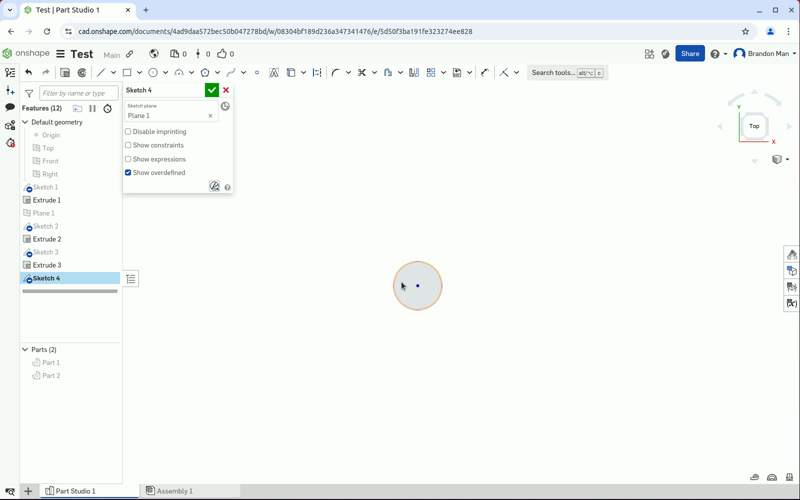
scroll(6)
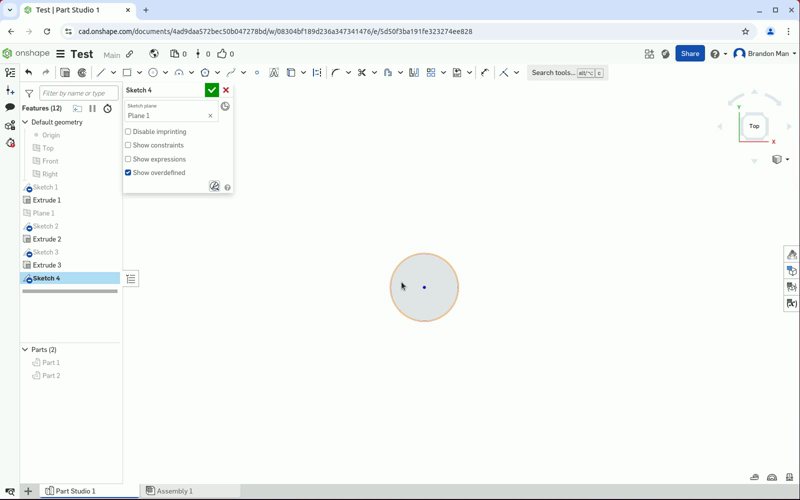
scroll(6)
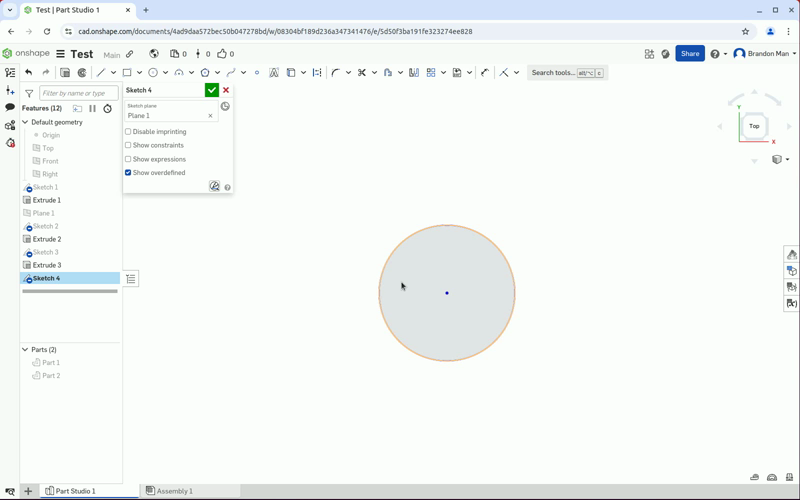
click(401, 281)
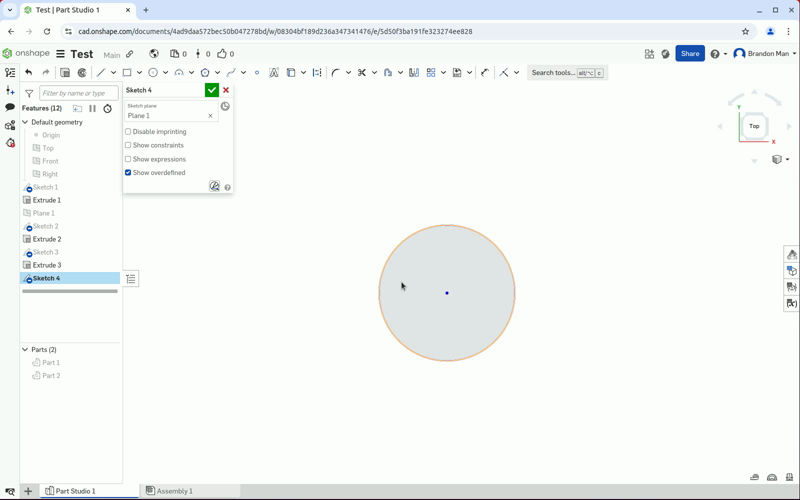
scroll(-6)
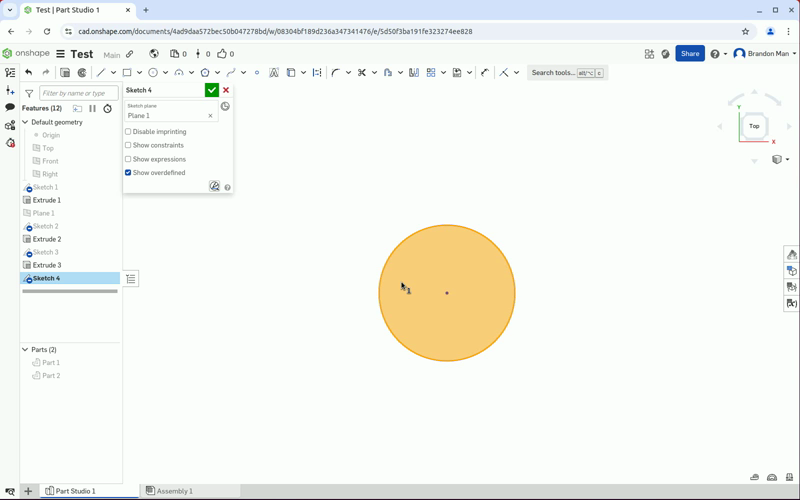
scroll(-6)
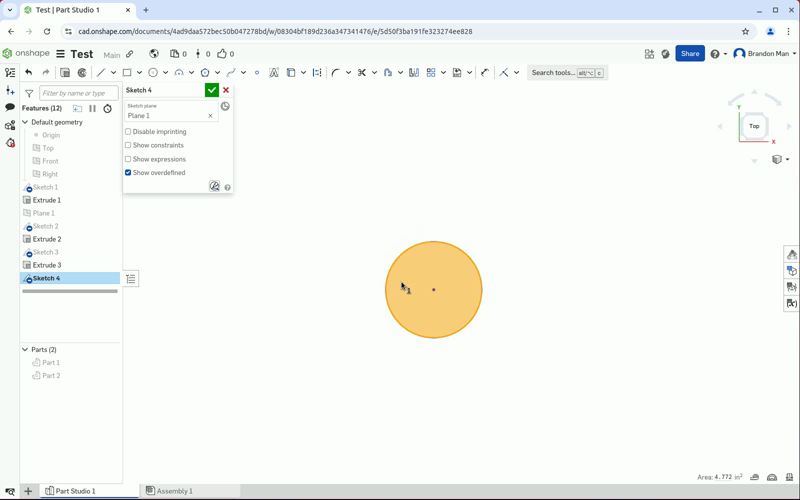
scroll(-6)
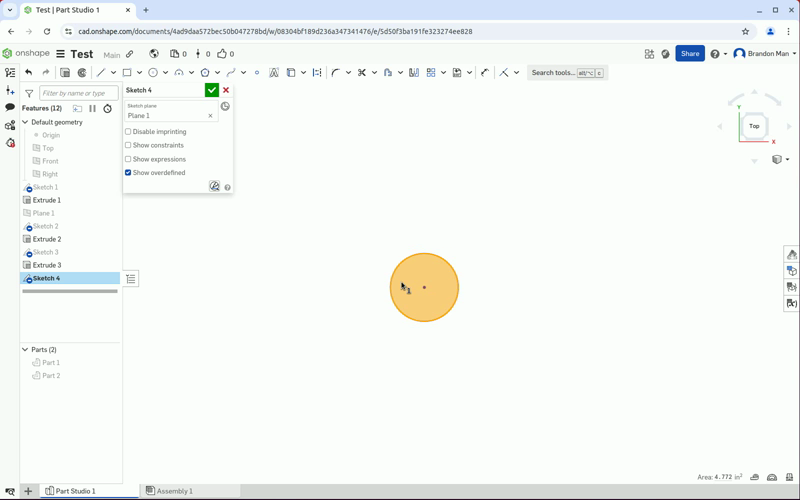
scroll(-6)
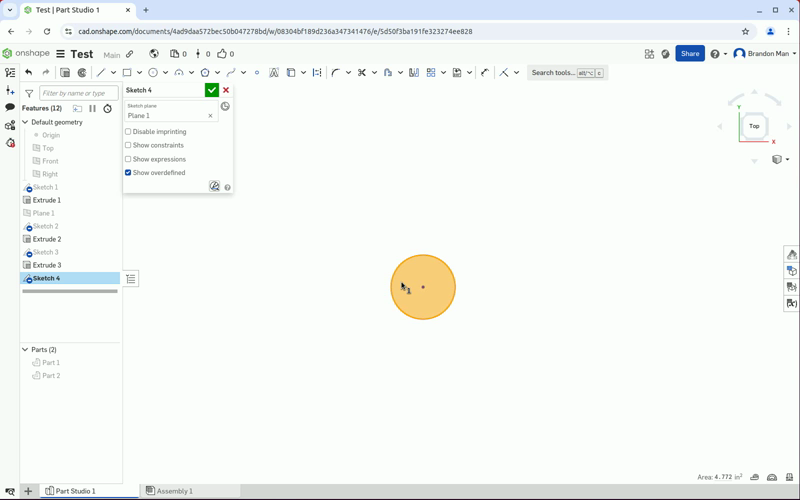
scroll(-6)
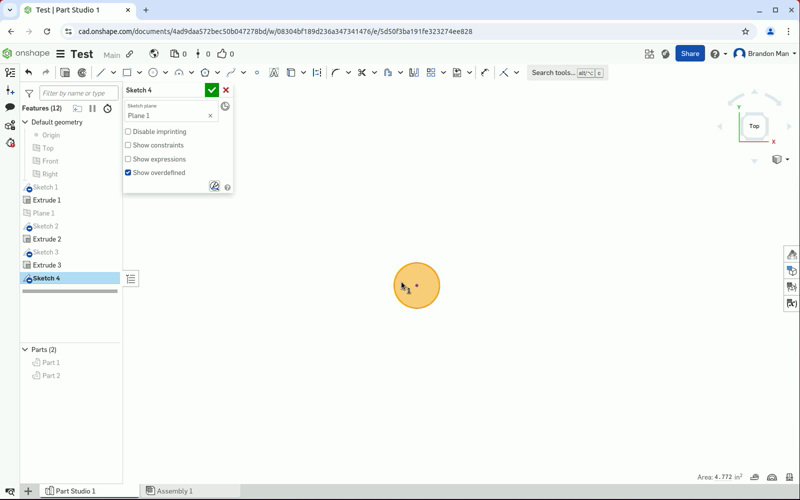
scroll(-6)
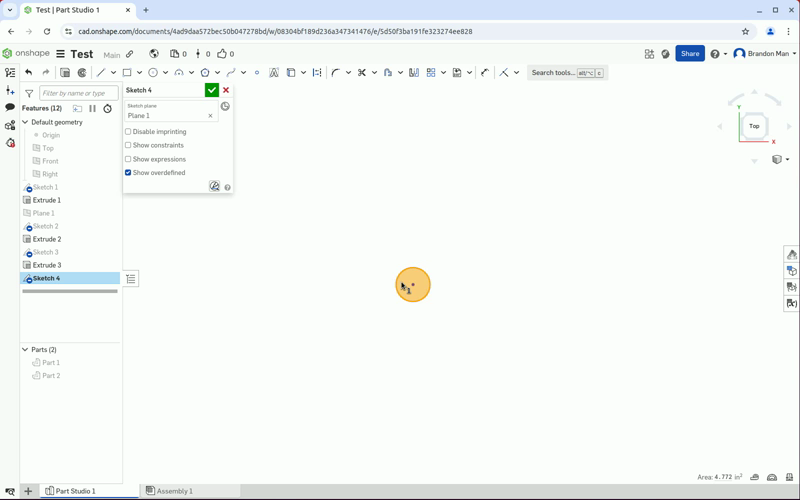
scroll(-6)
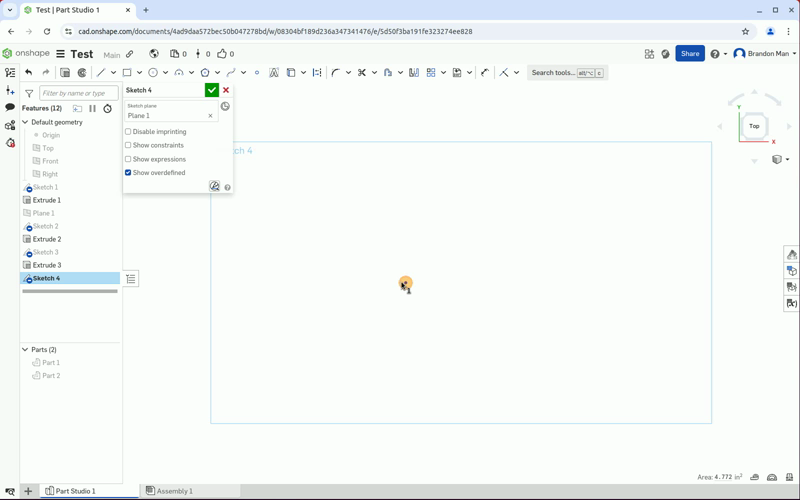
mouse_move(73, 352)
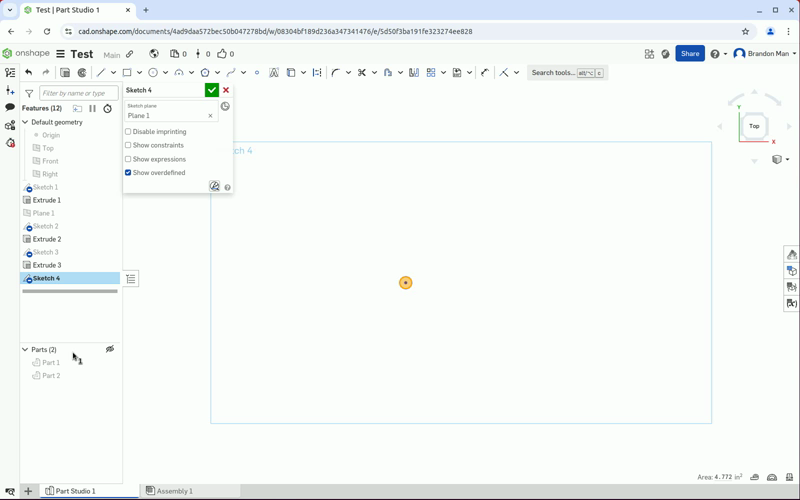
key(shift+y)
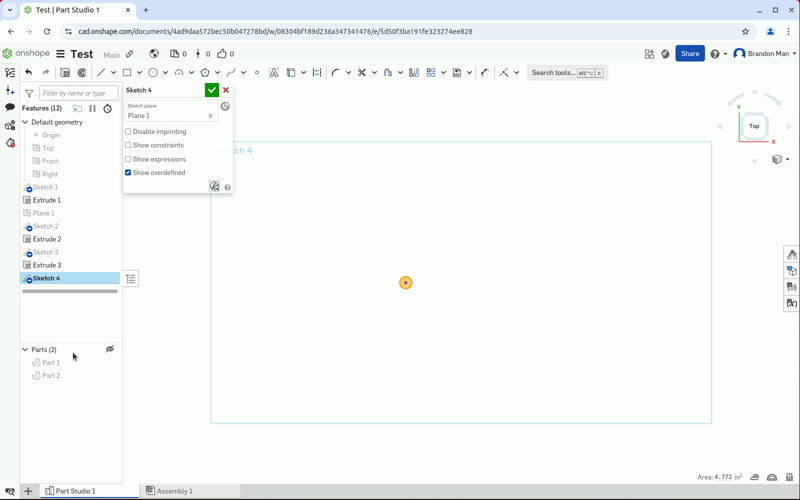
key(shift+e)
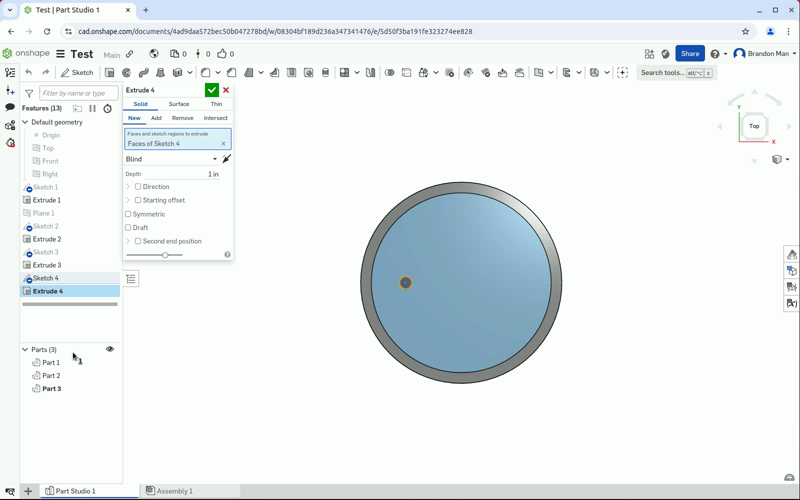
mouse_move(143, 106)
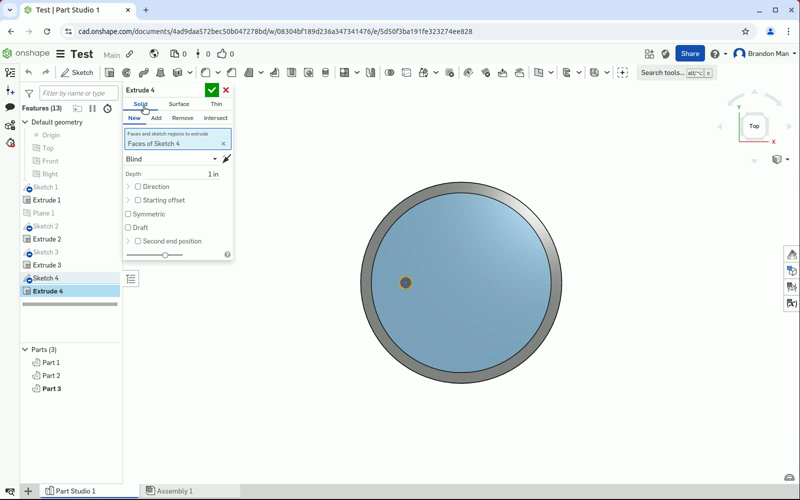
click(143, 106)
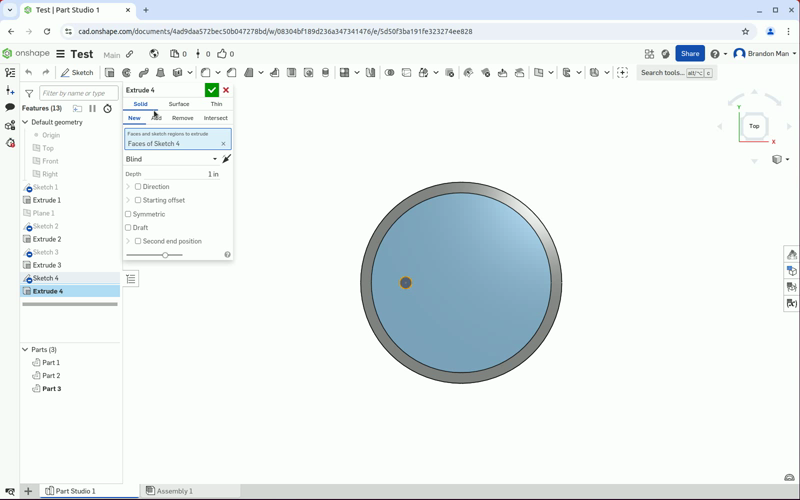
mouse_move(186, 120)
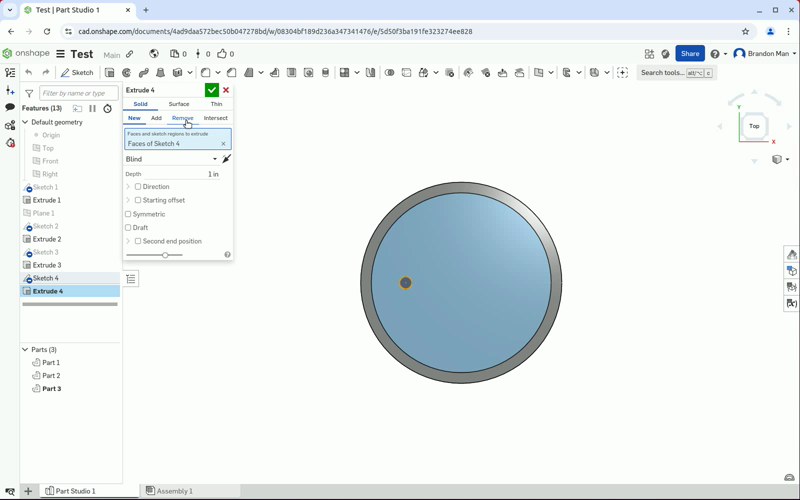
click(186, 120)
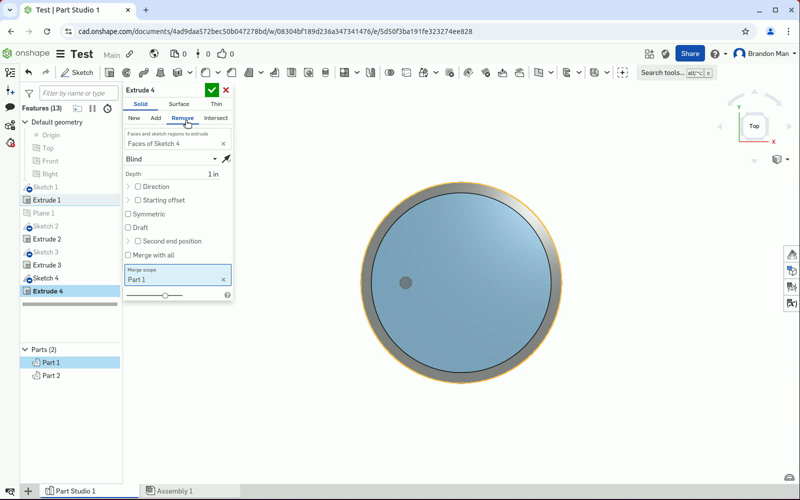
key(tab, 4)
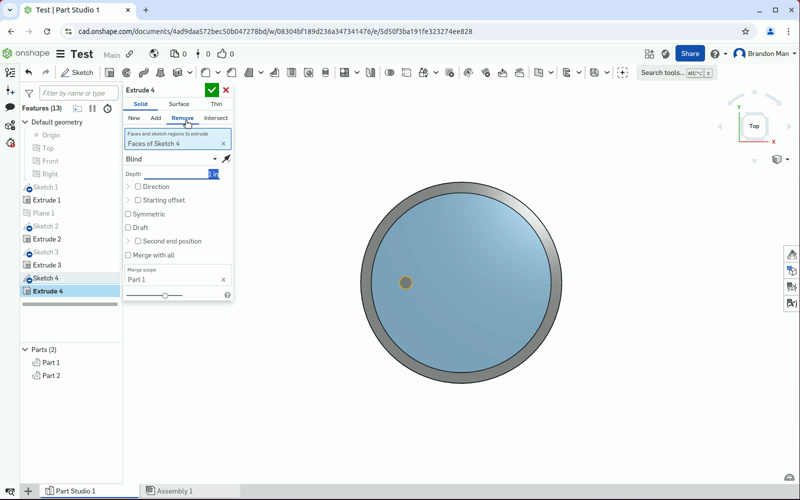
text(11.554)
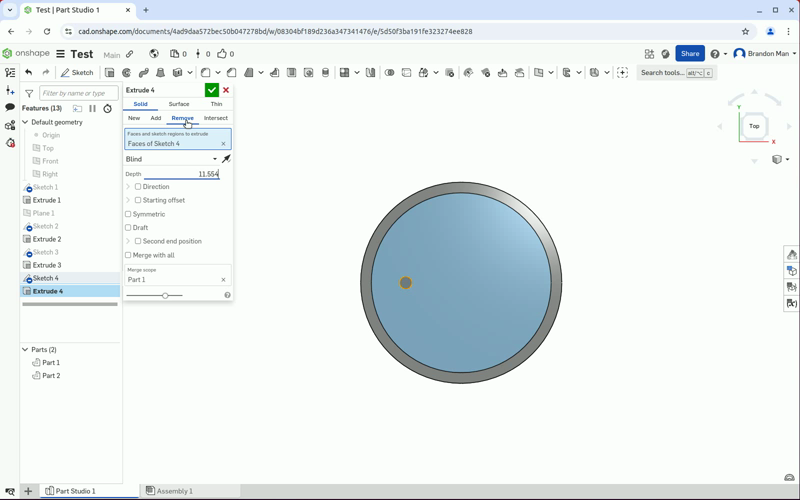
key(tab, 6)
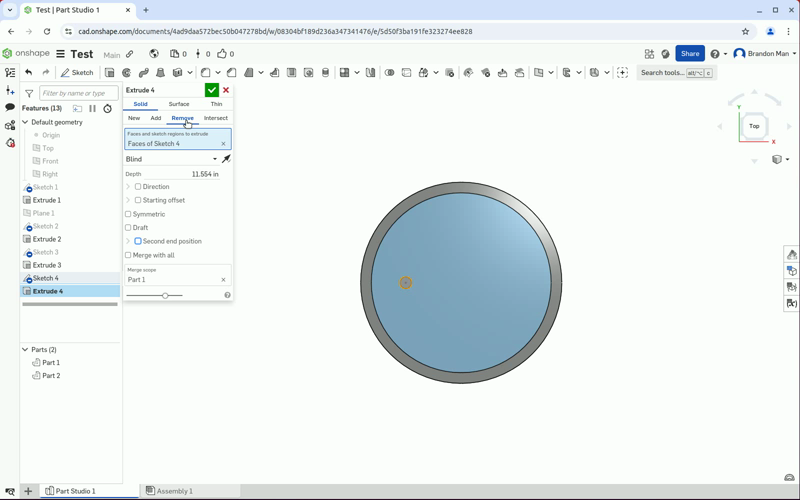
key(space)
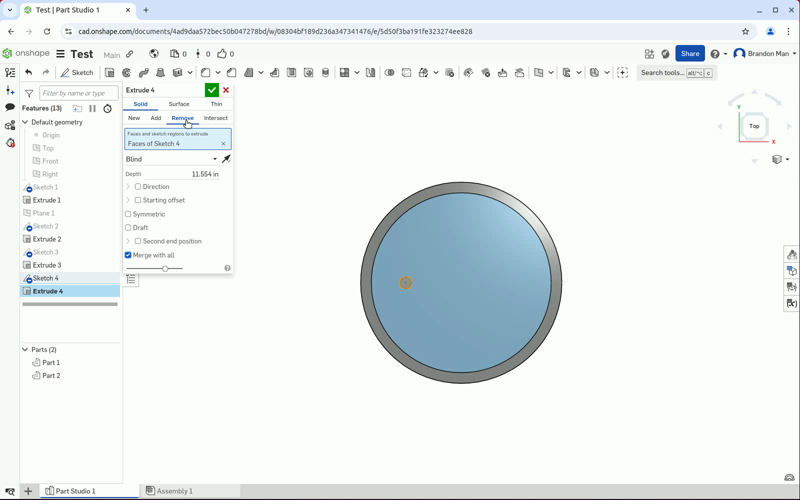
key(enter)
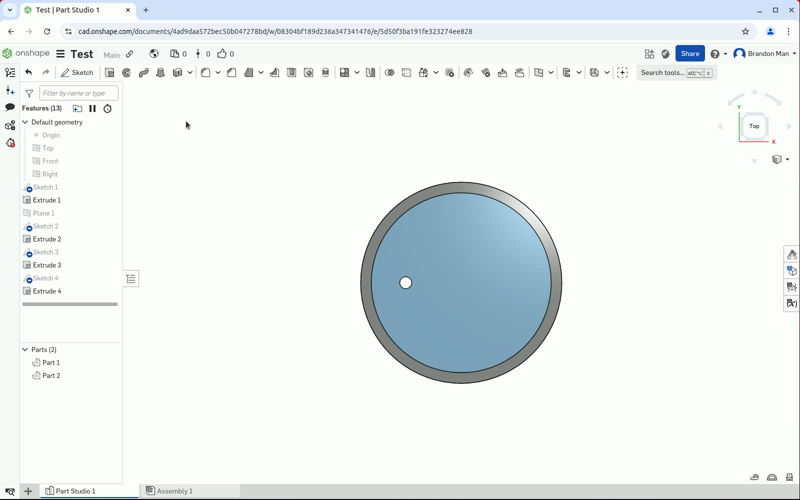
key(shift+h)
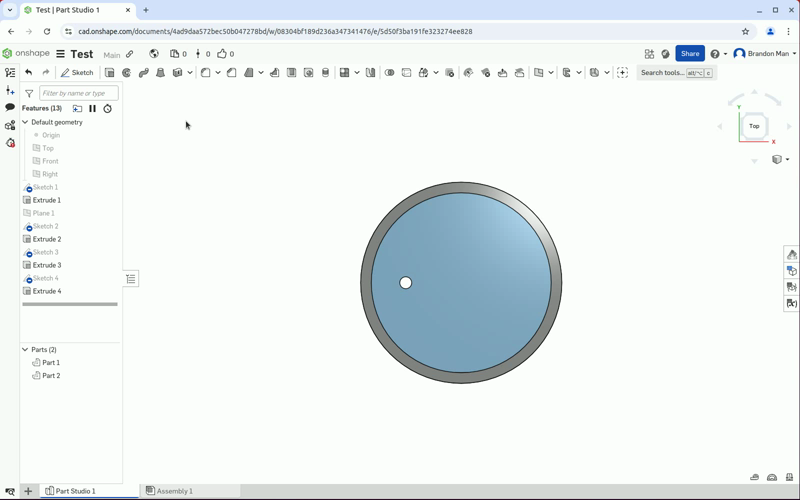
key(shift+h)
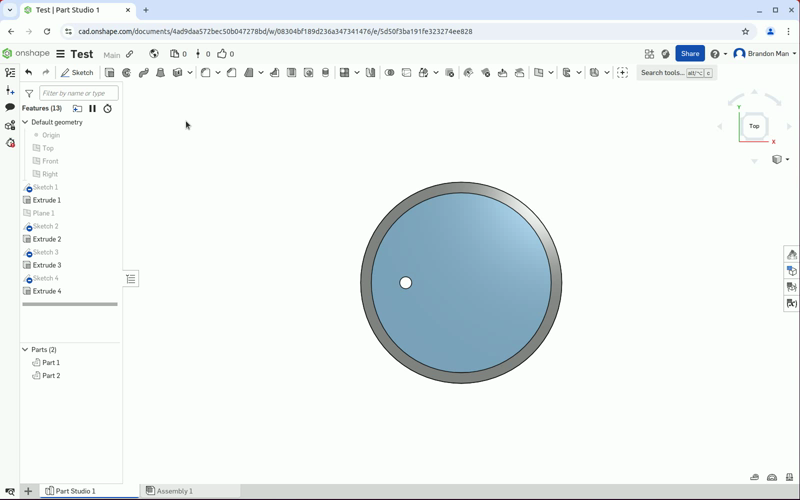
mouse_move(73, 189)
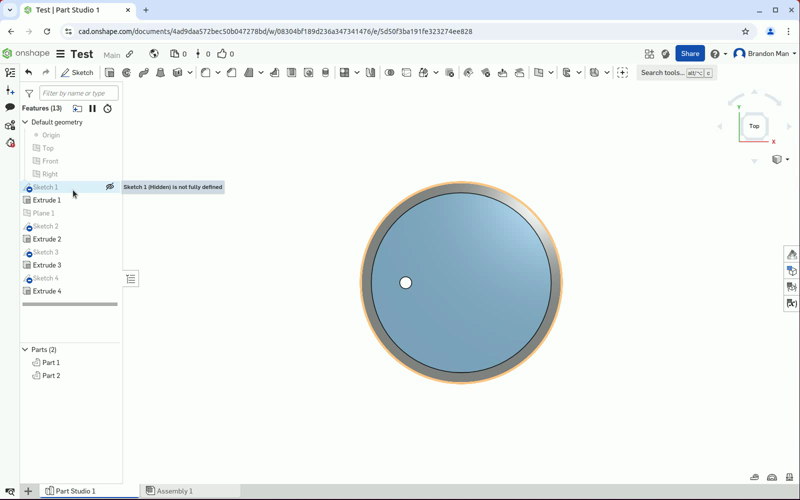
click(73, 189)
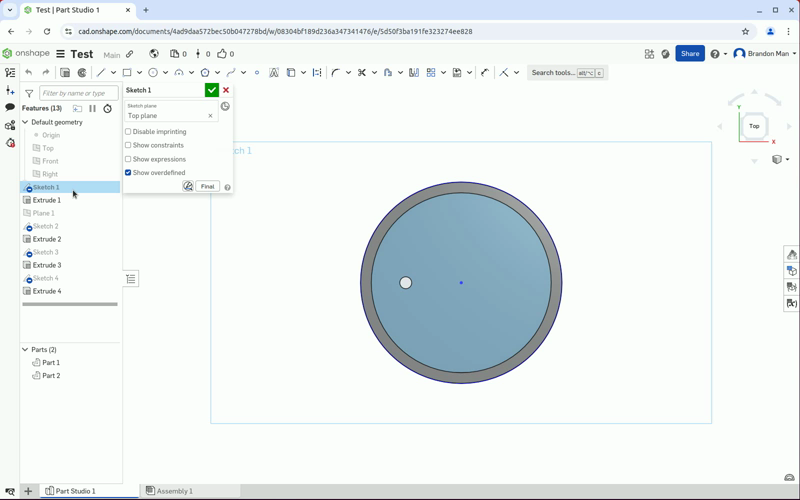
mouse_move(229, 92)
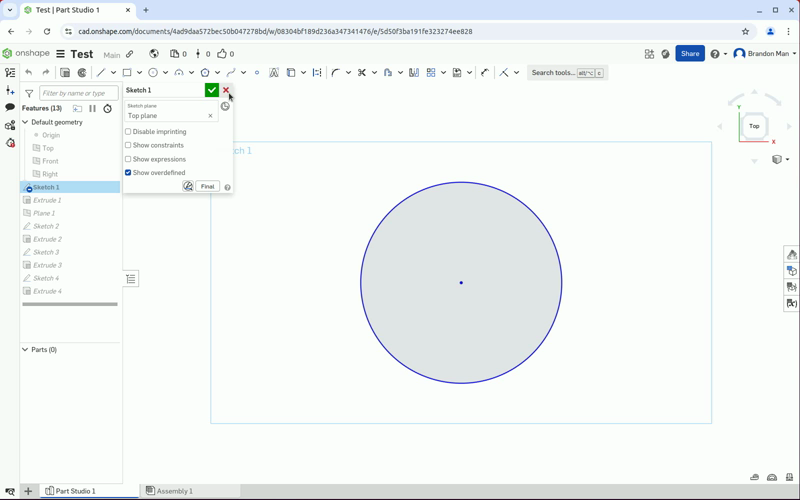
click(229, 92)
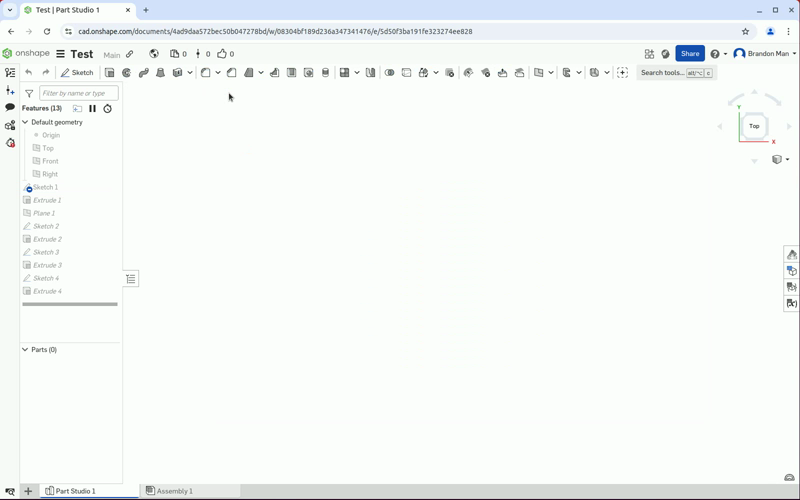
key(shift+s)
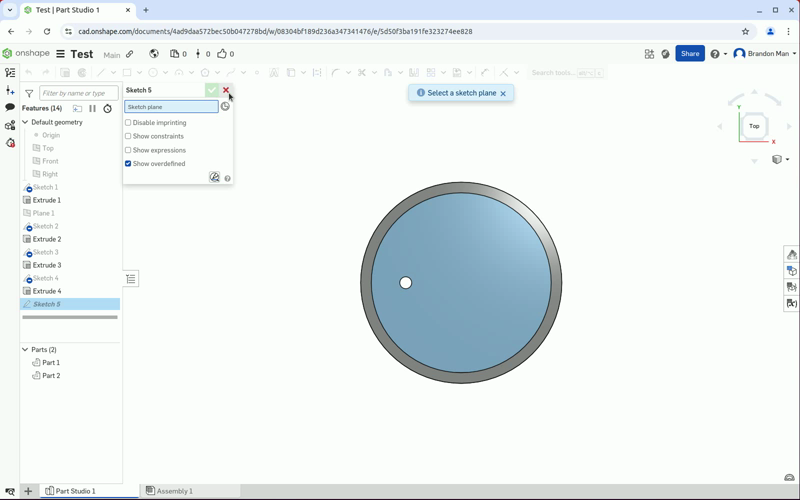
mouse_move(73, 215)
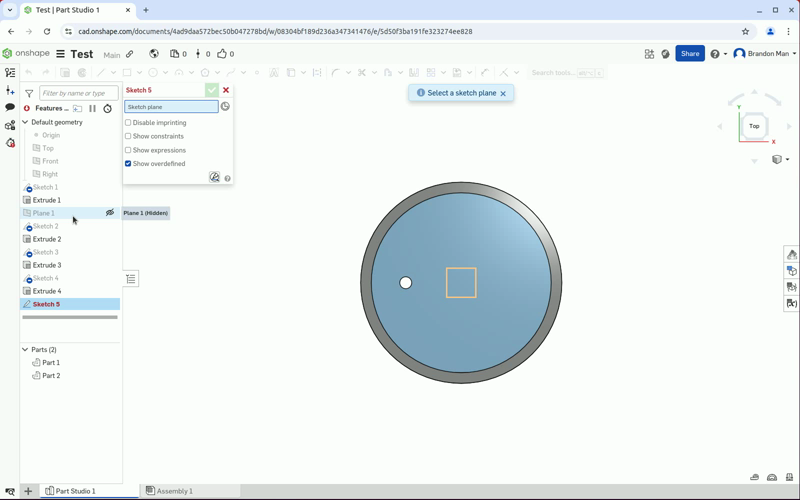
click(73, 215)
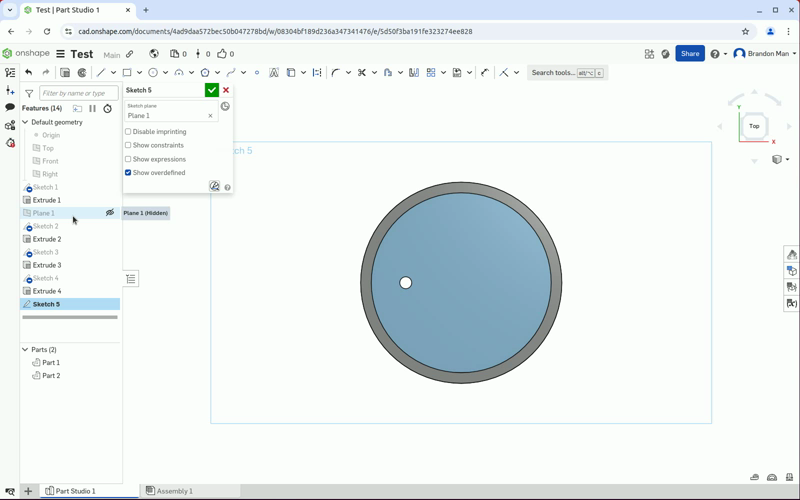
mouse_move(73, 352)
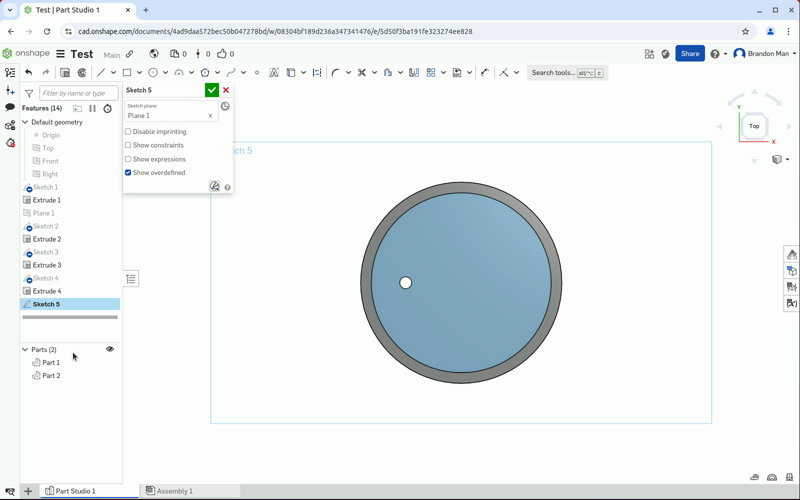
key(y)
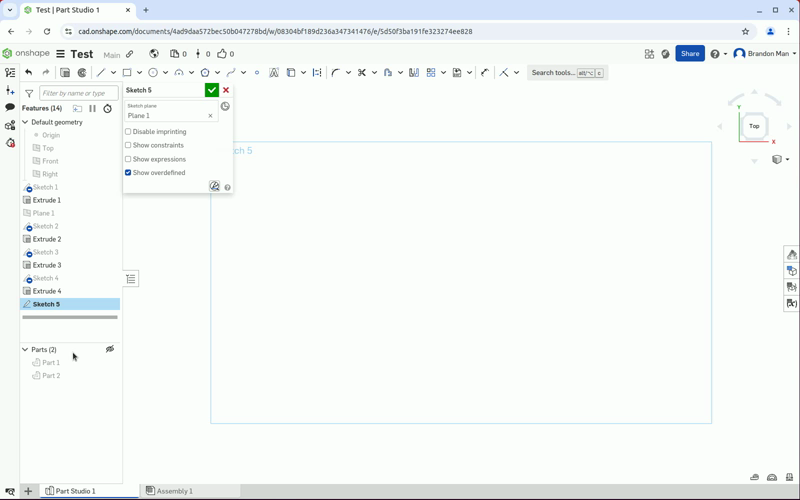
key(c)
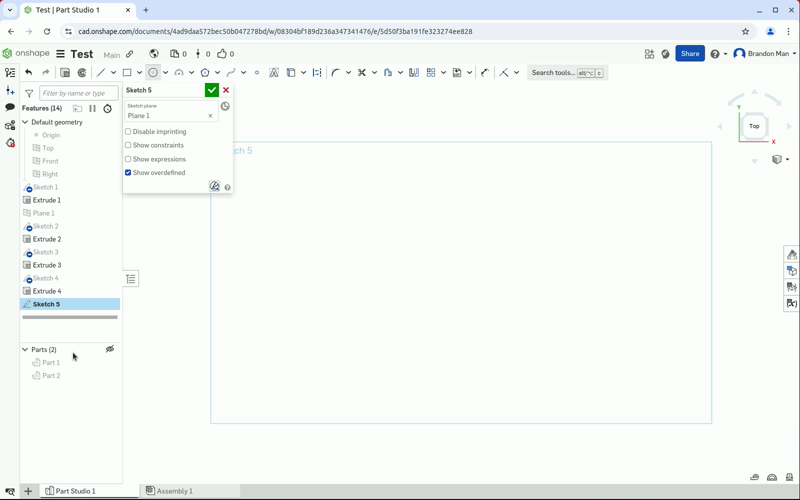
key_down(shift)
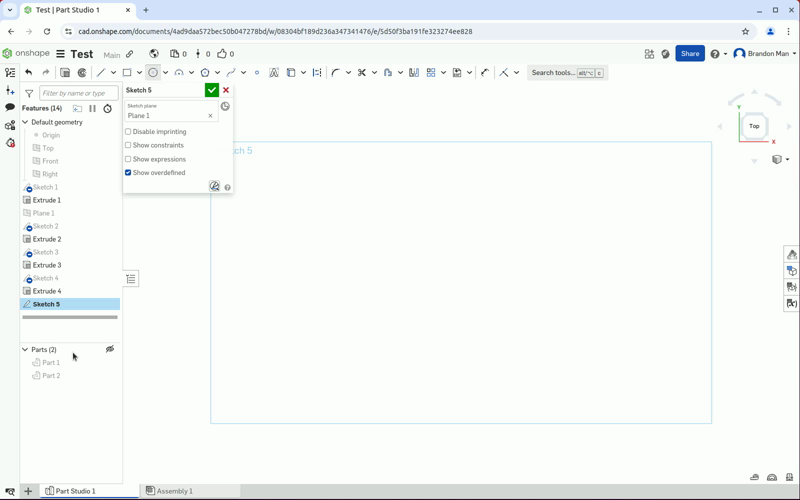
mouse_move(518, 282)
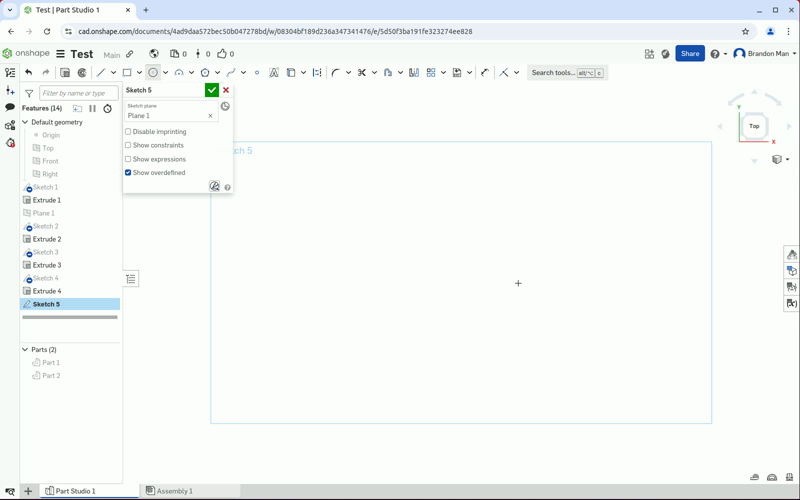
click(518, 282)
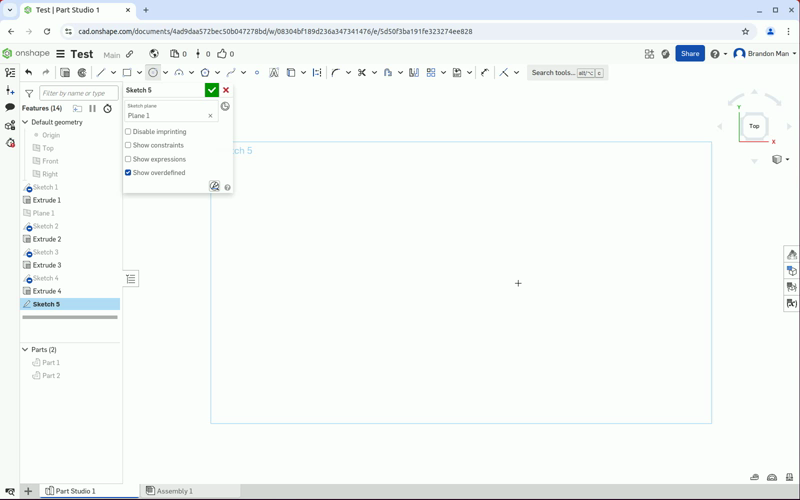
key_up(shift)
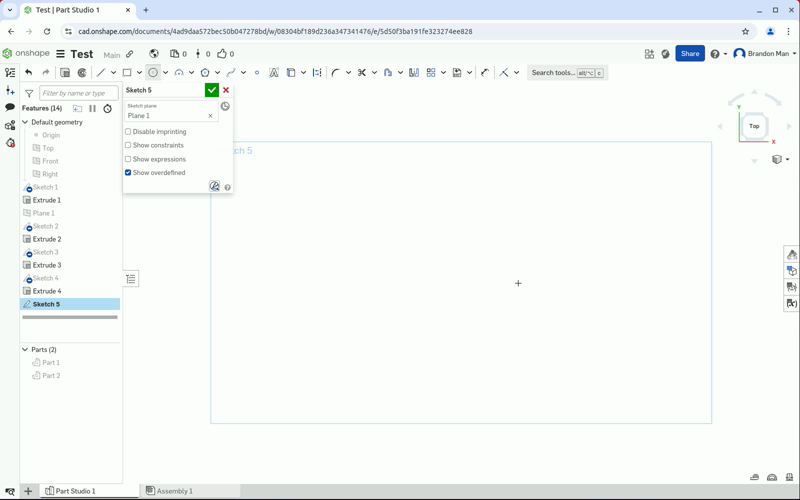
mouse_move(524, 282)
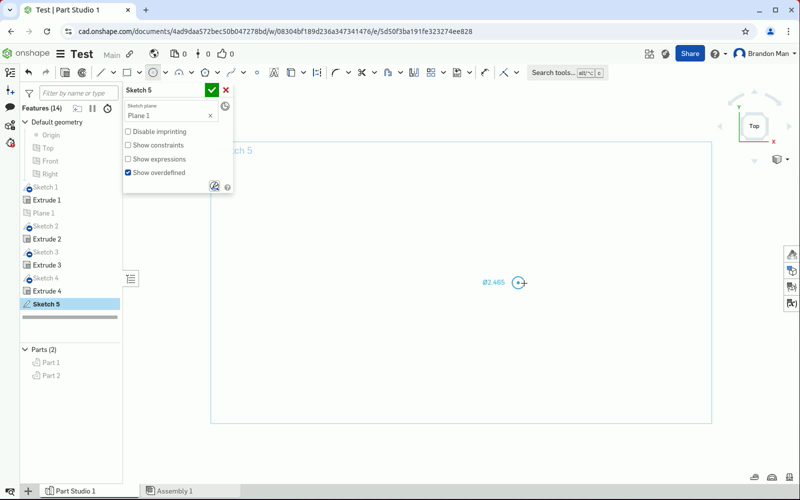
click(524, 282)
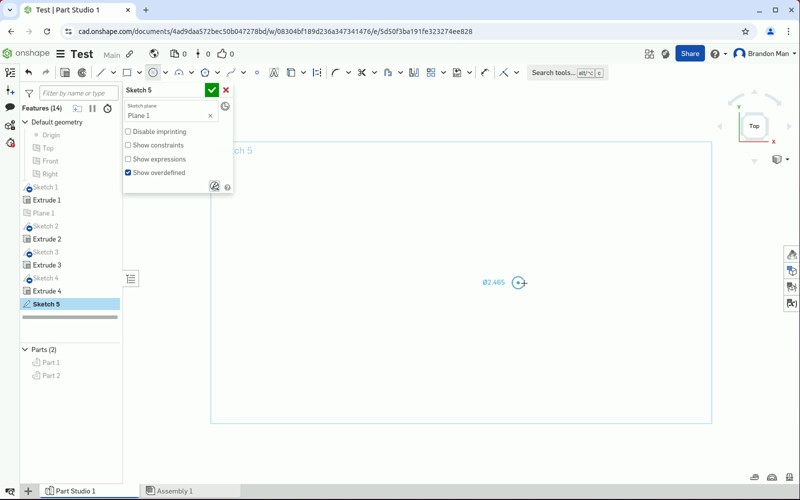
key(esc)
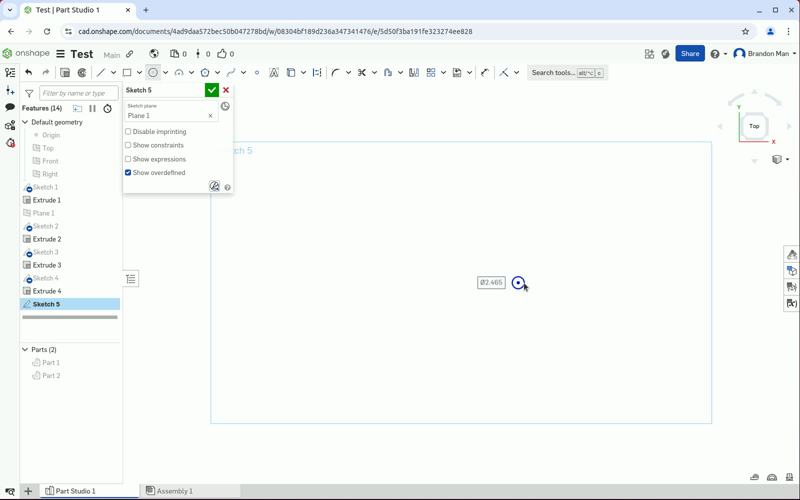
mouse_move(517, 285)
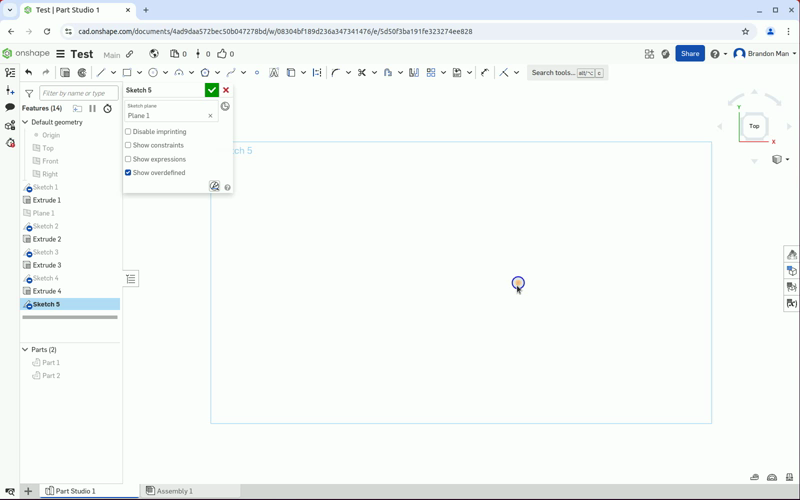
scroll(6)
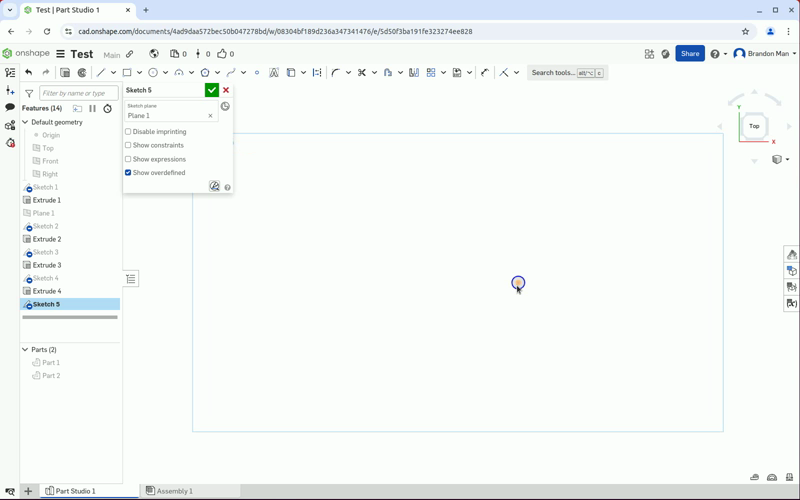
scroll(6)
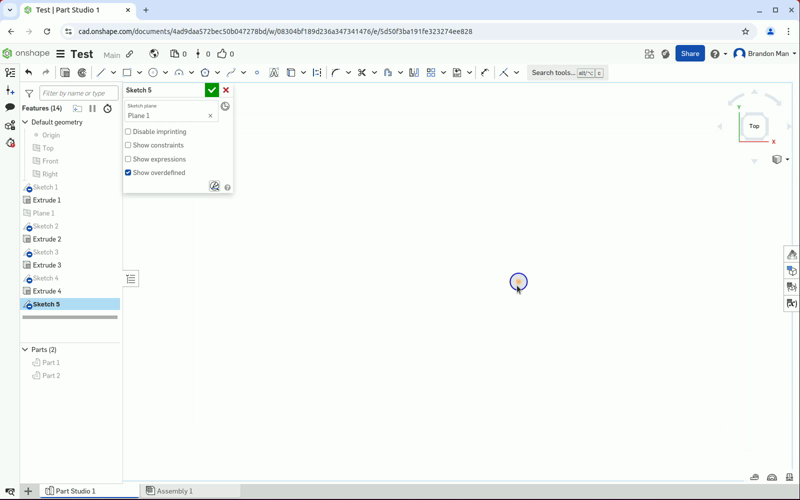
scroll(6)
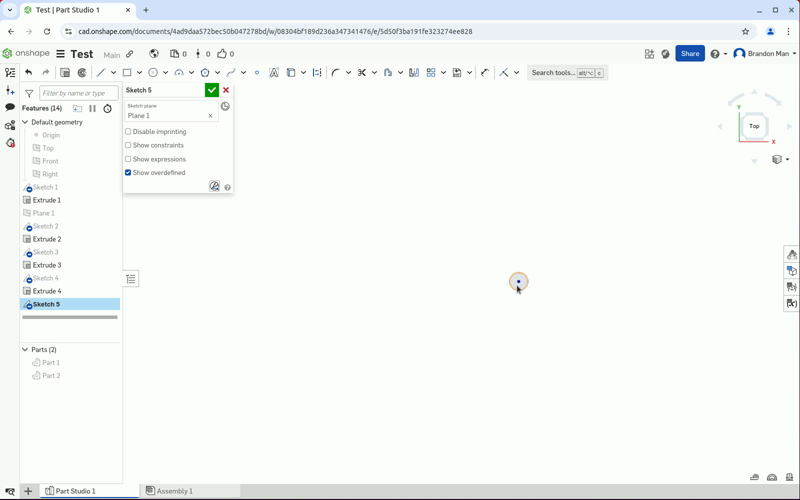
scroll(6)
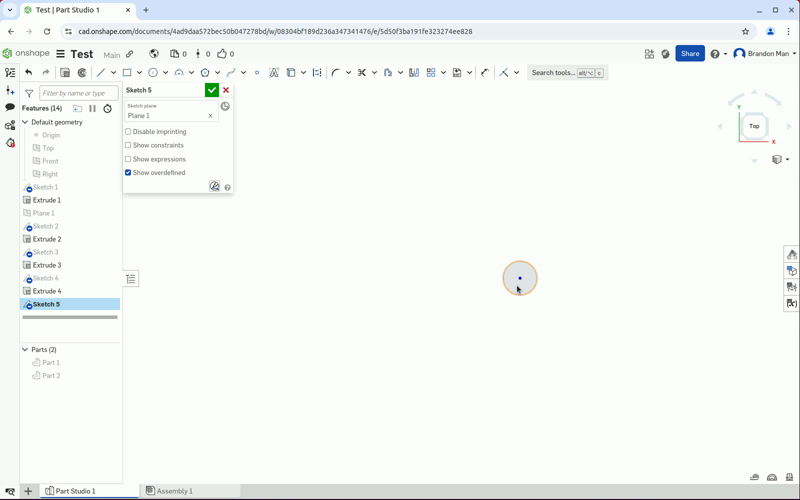
scroll(6)
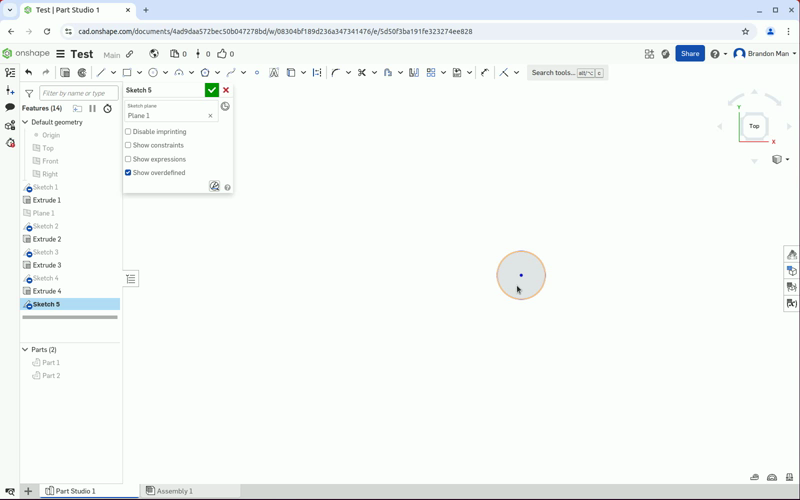
scroll(6)
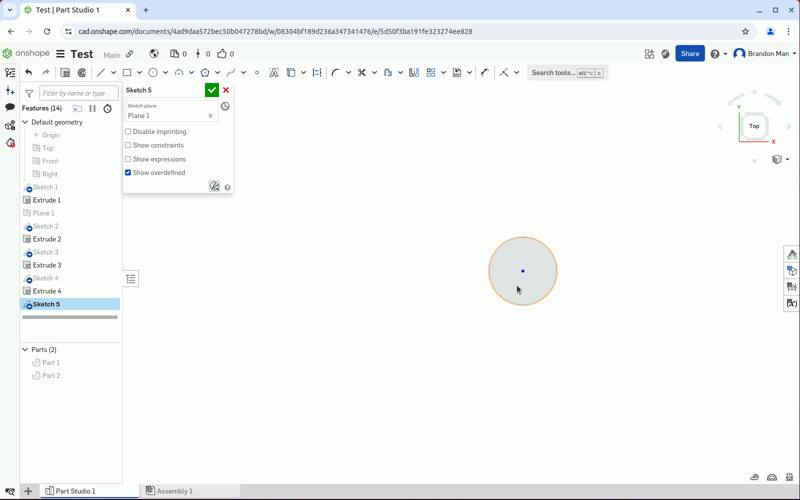
scroll(6)
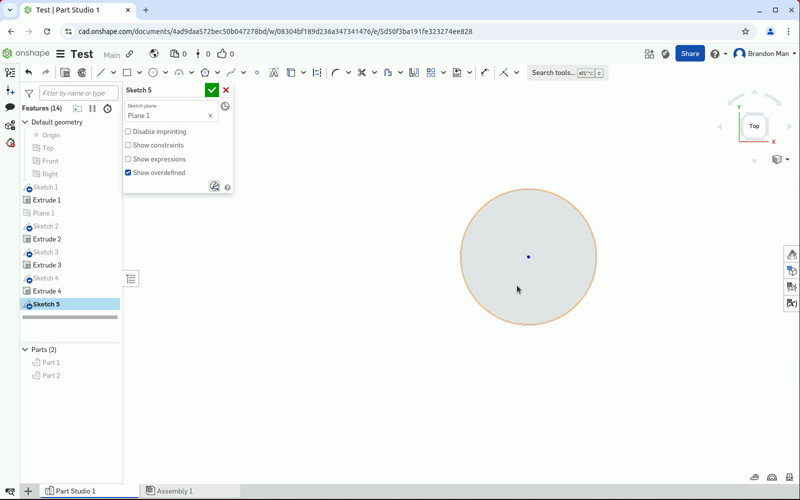
click(517, 285)
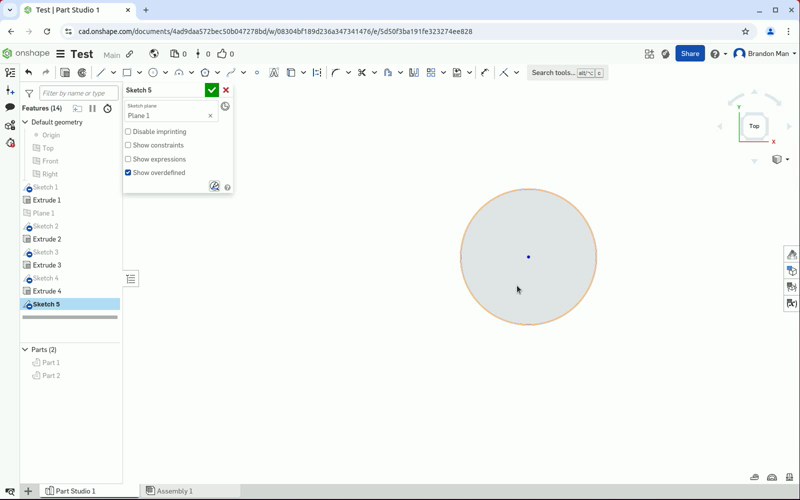
scroll(-6)
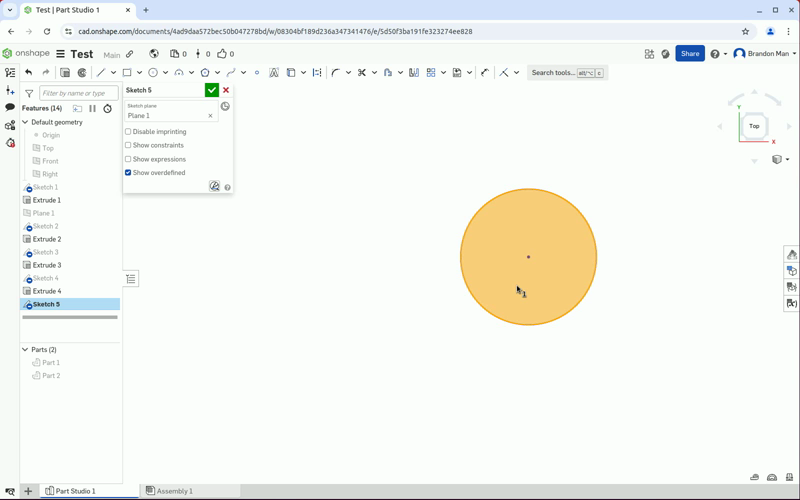
scroll(-6)
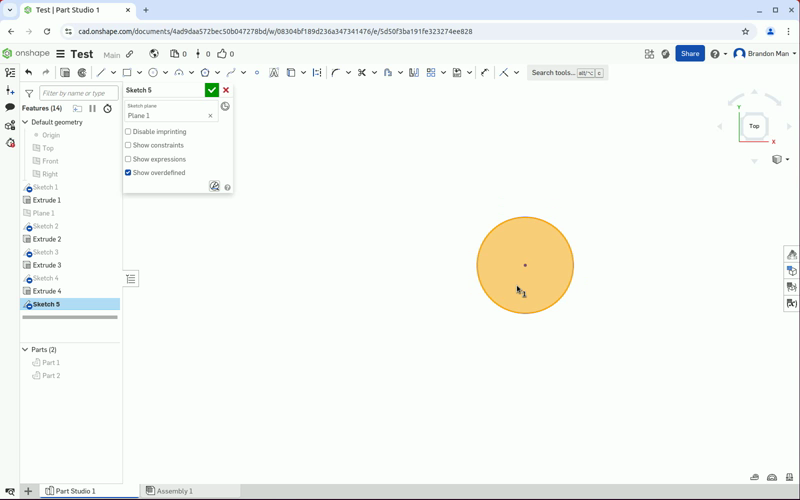
scroll(-6)
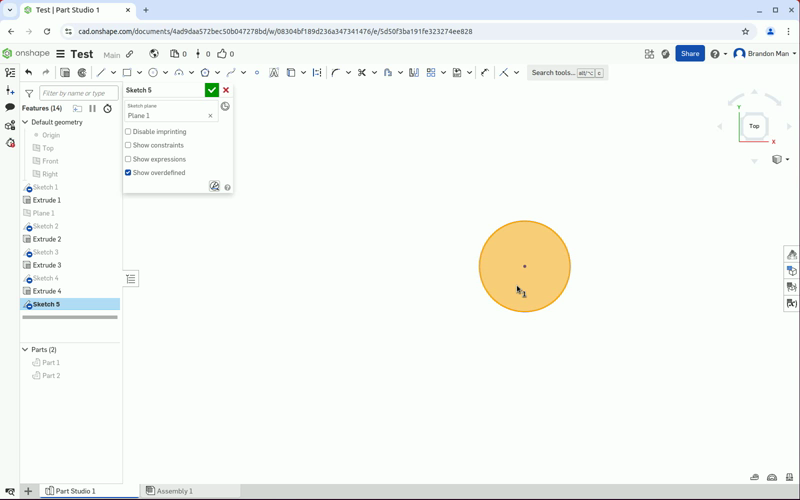
scroll(-6)
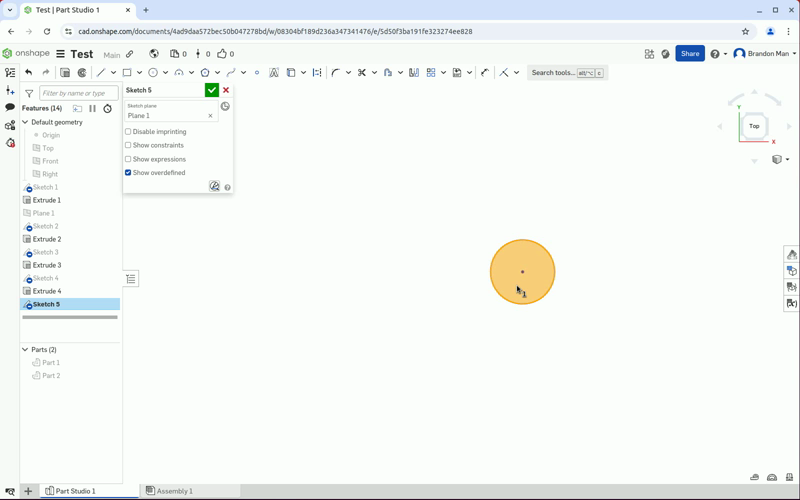
scroll(-6)
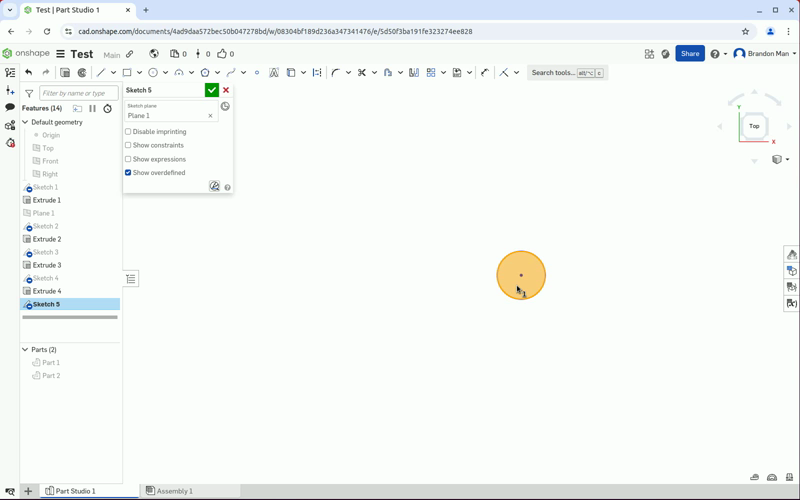
scroll(-6)
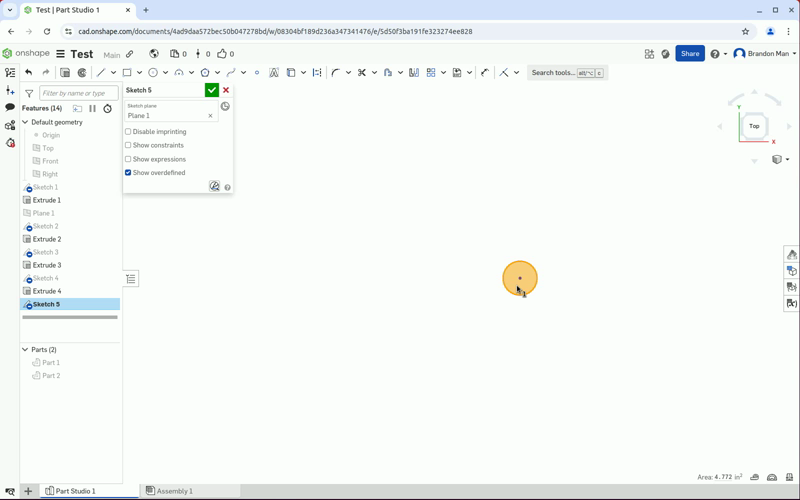
scroll(-6)
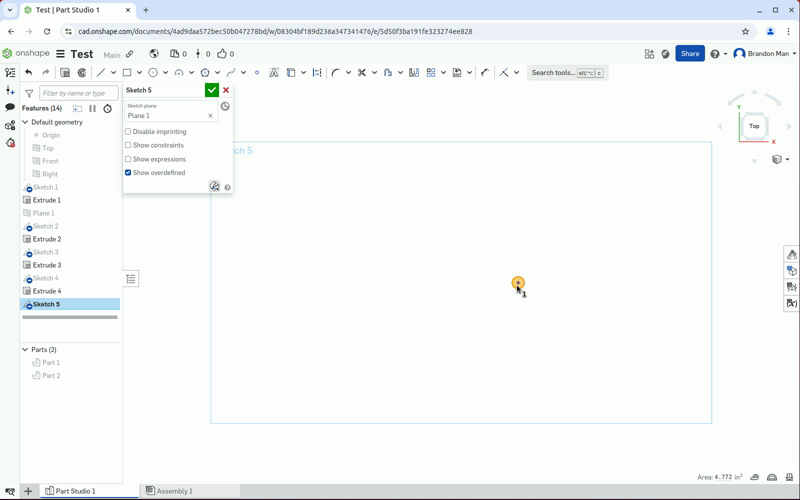
mouse_move(73, 352)
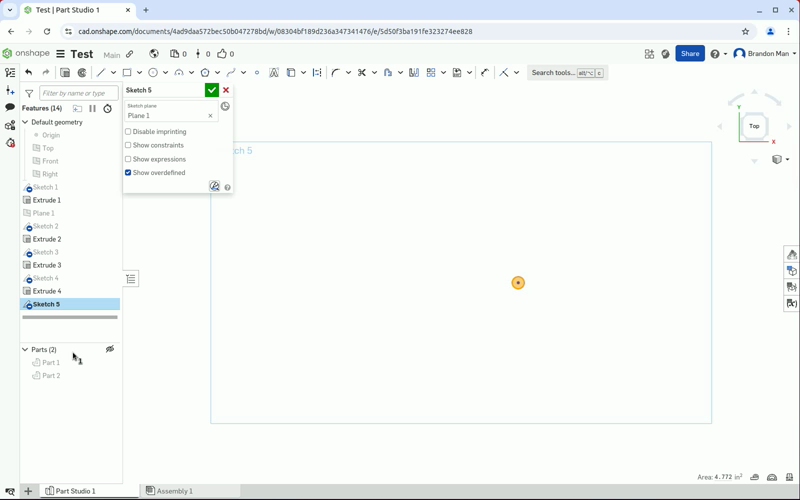
key(shift+y)
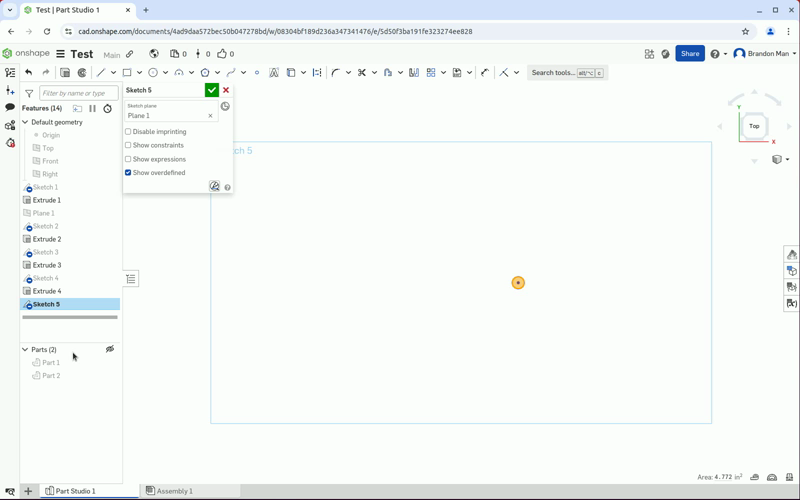
key(shift+e)
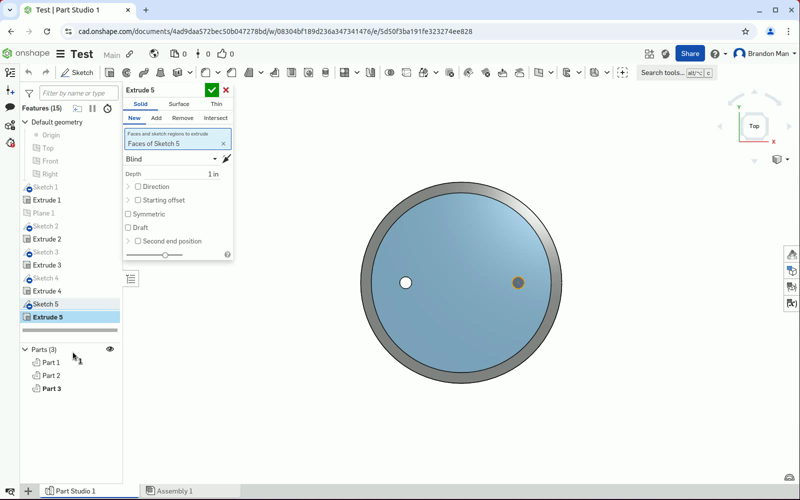
mouse_move(143, 106)
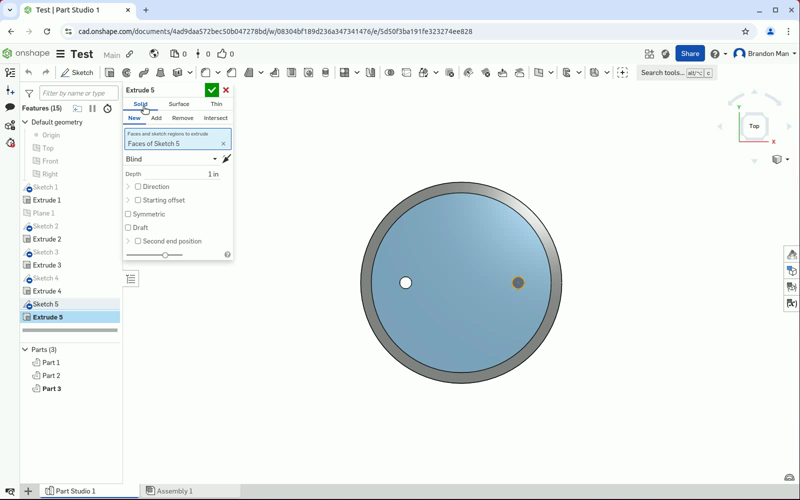
click(143, 106)
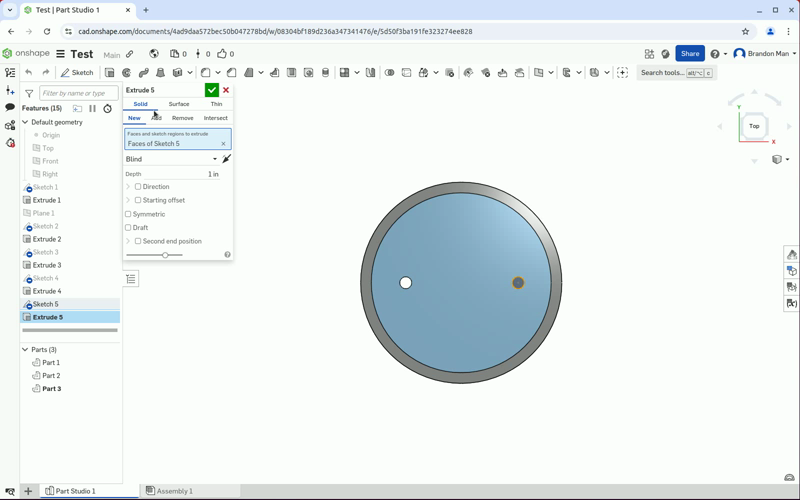
mouse_move(186, 120)
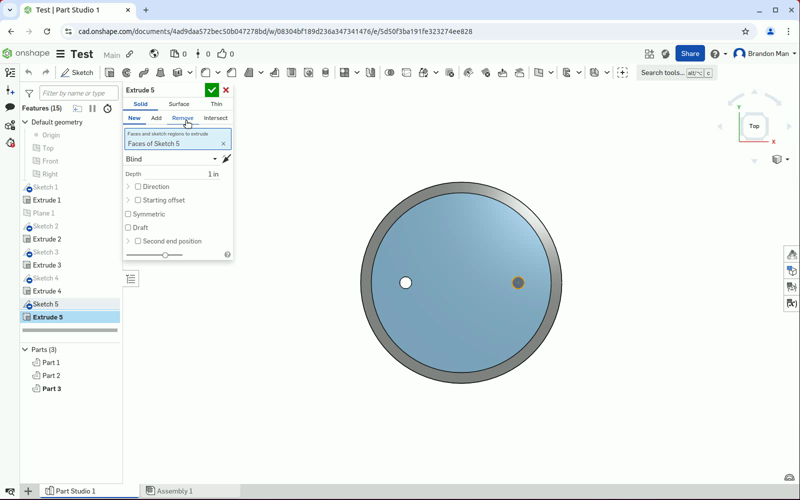
click(186, 120)
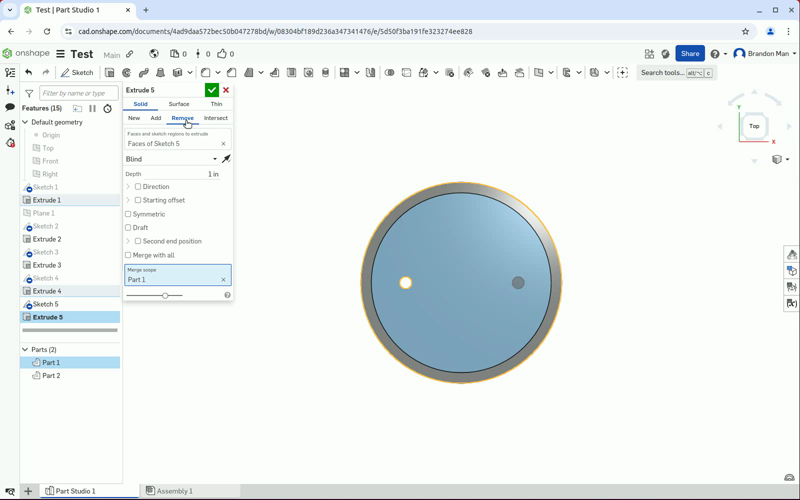
key(tab, 4)
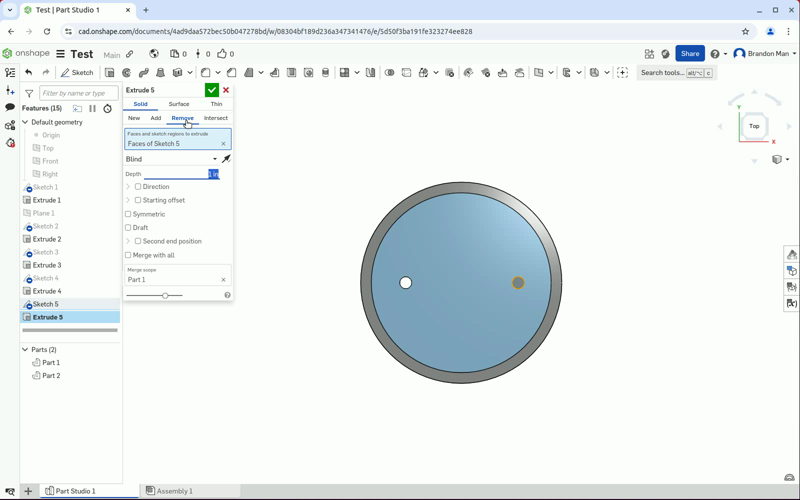
text(11.554)
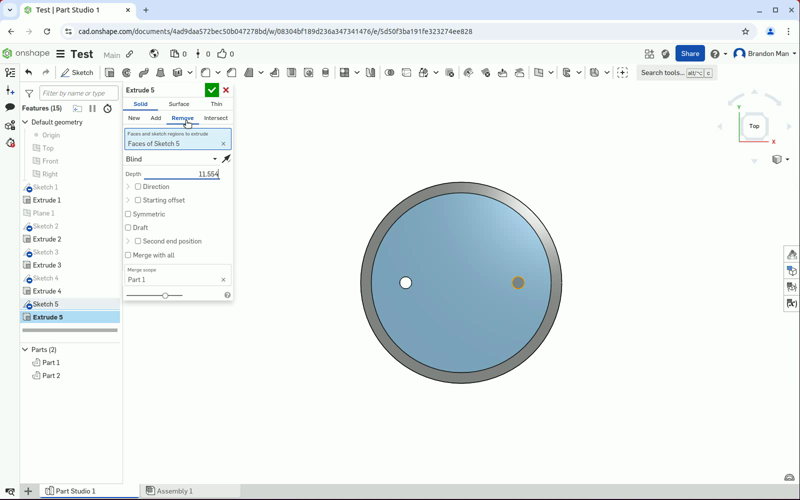
key(tab, 6)
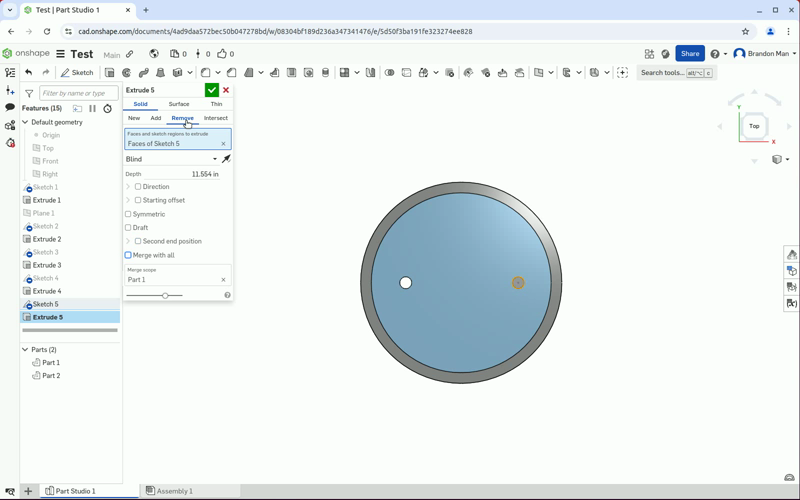
key(space)
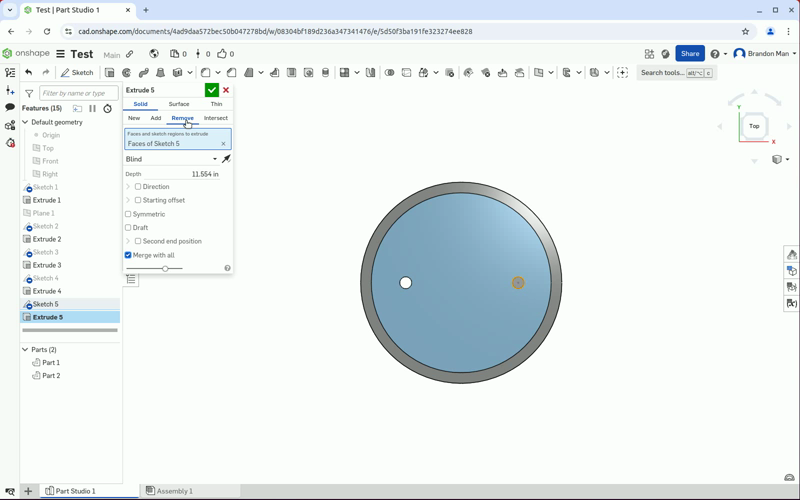
key(enter)
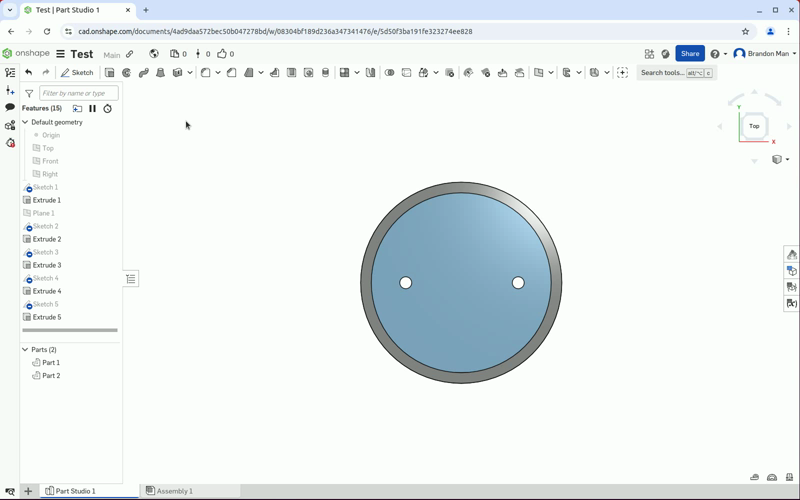
key(shift+h)
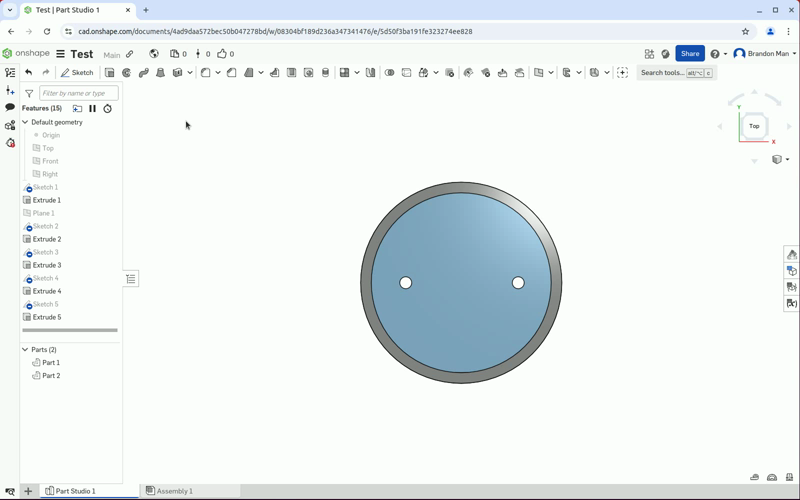
key(shift+h)
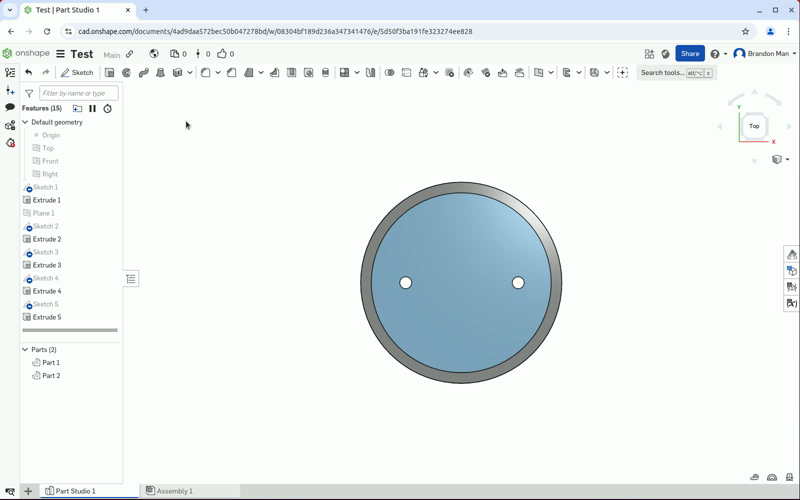
mouse_move(73, 189)
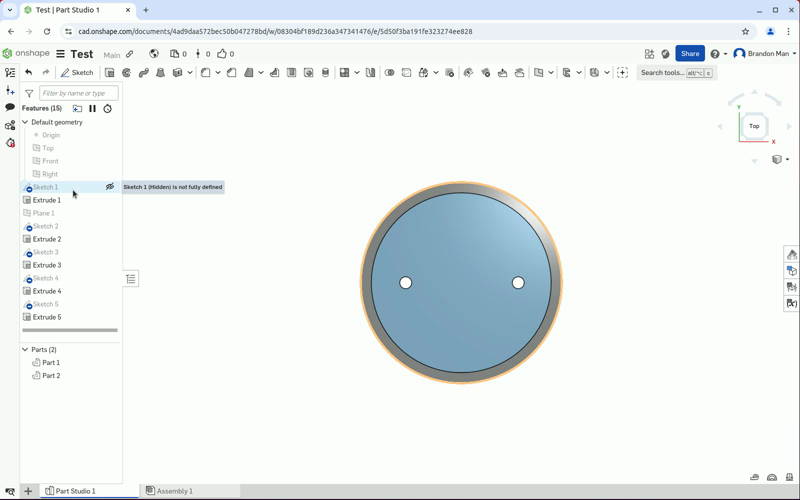
click(73, 189)
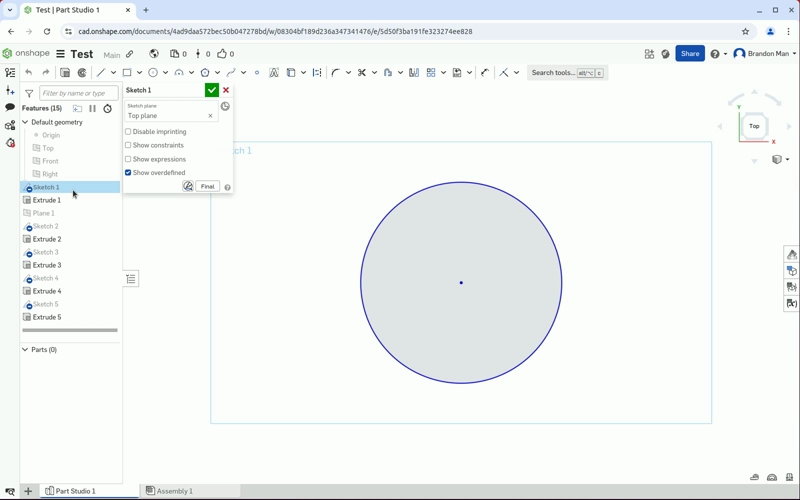
mouse_move(229, 92)
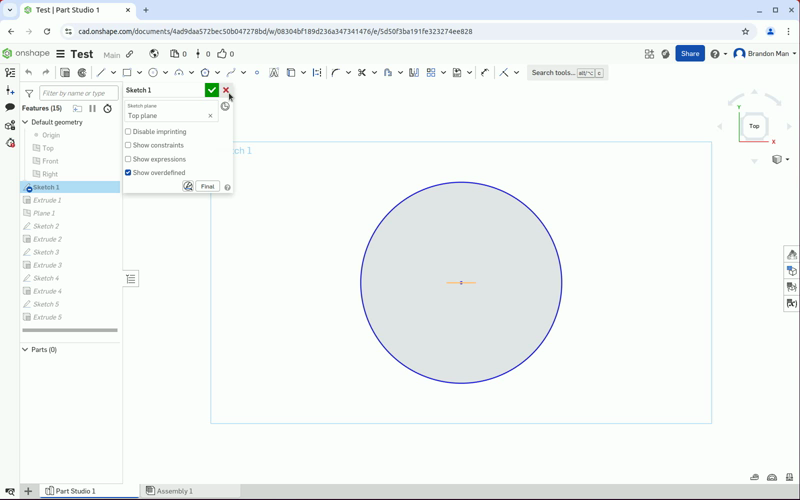
click(229, 92)
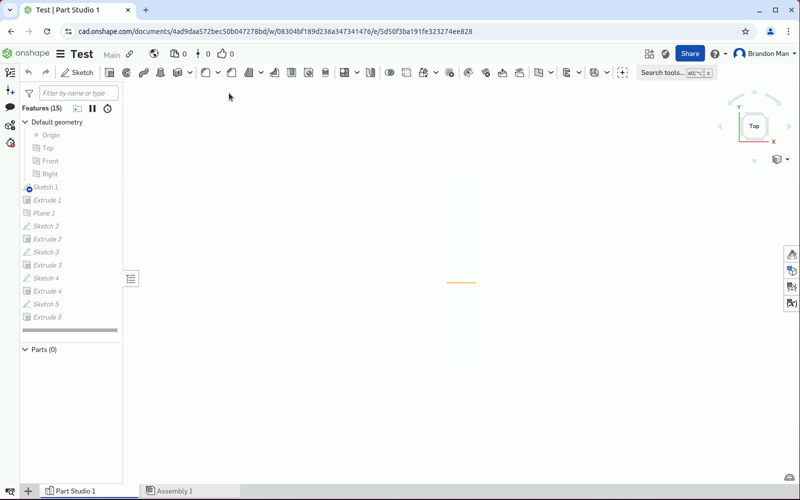
key(shift+s)
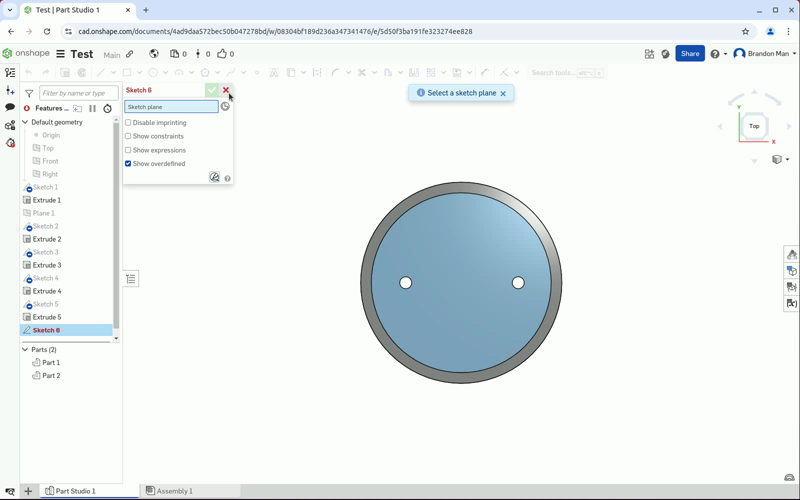
mouse_move(69, 215)
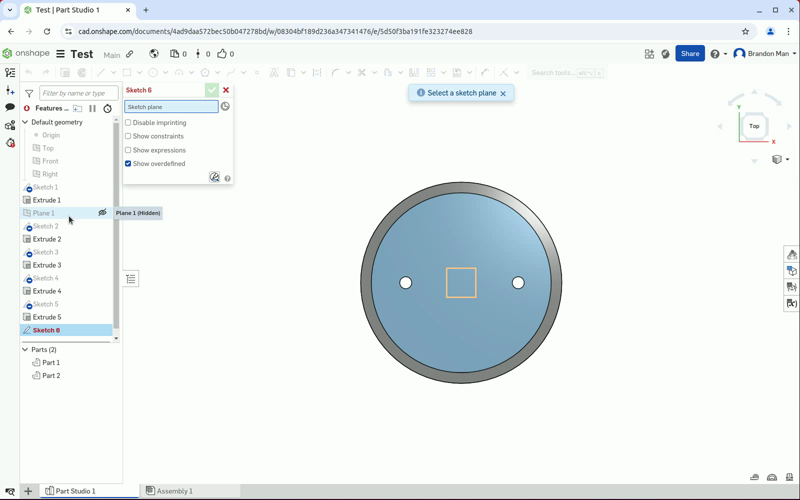
click(69, 215)
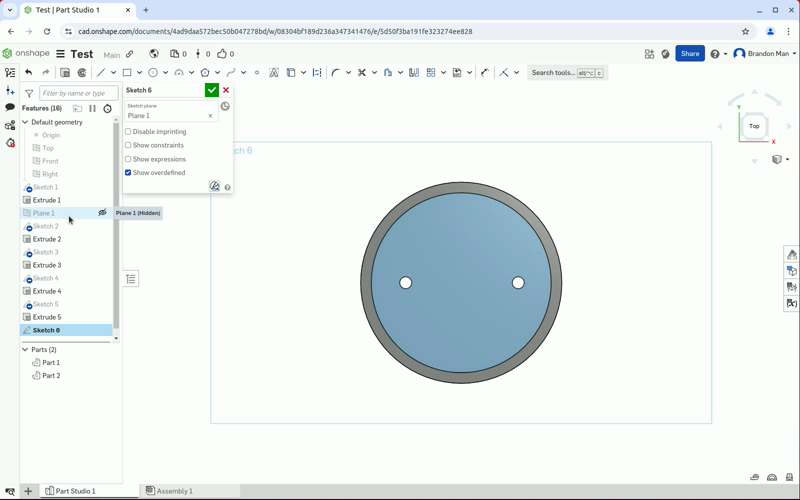
mouse_move(73, 352)
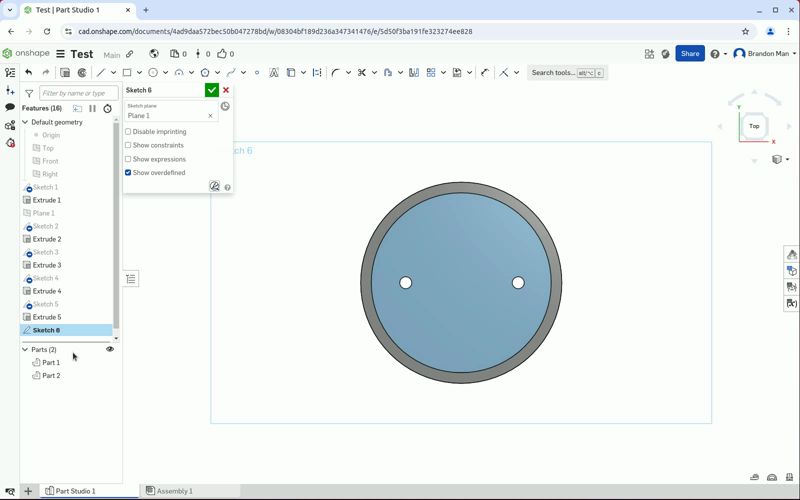
key(y)
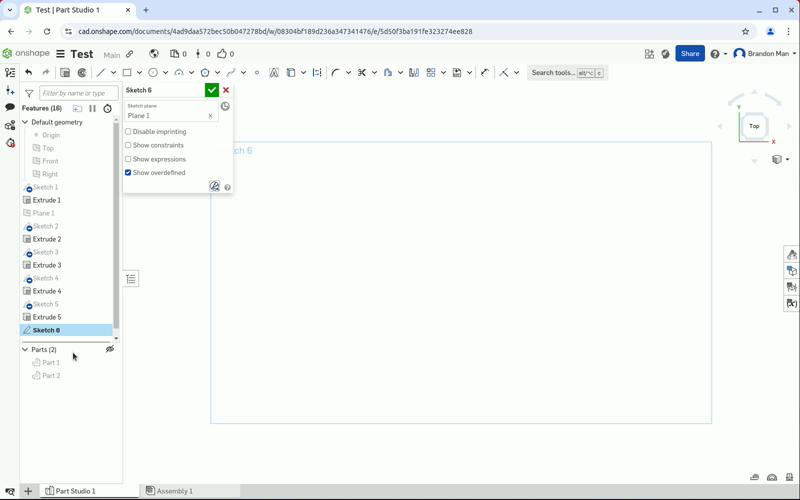
key(c)
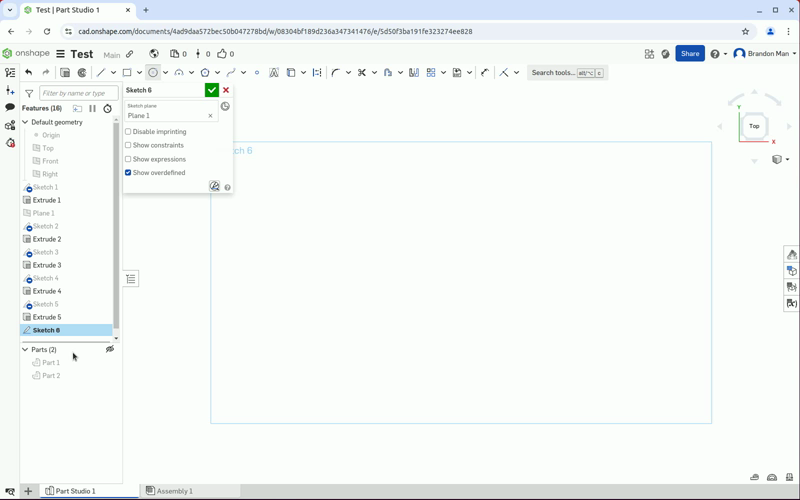
key_down(shift)
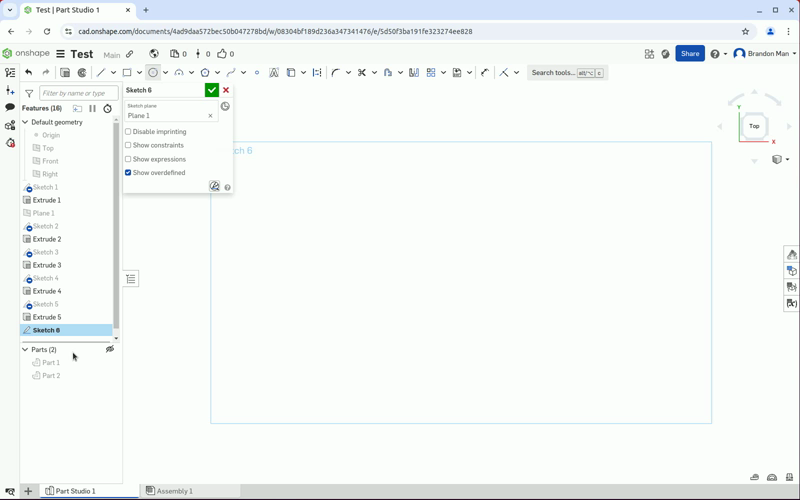
mouse_move(461, 260)
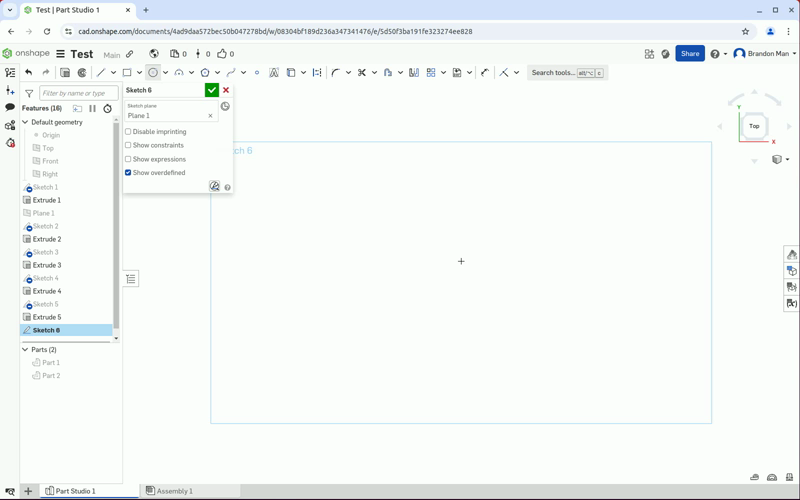
click(461, 260)
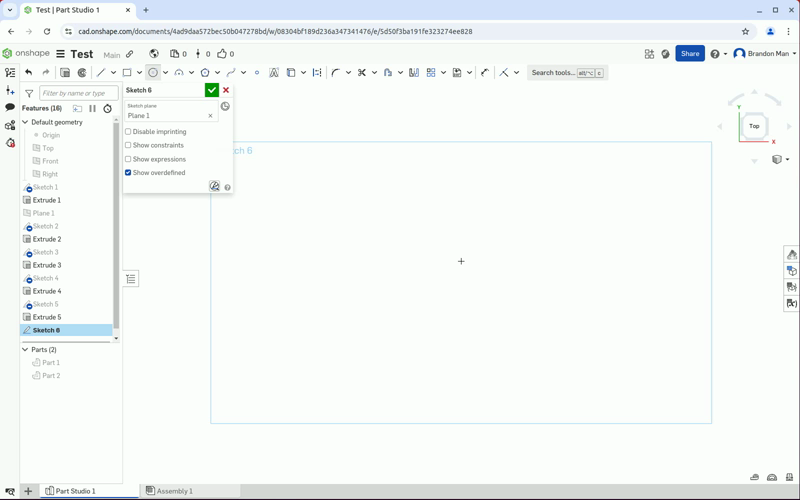
key_up(shift)
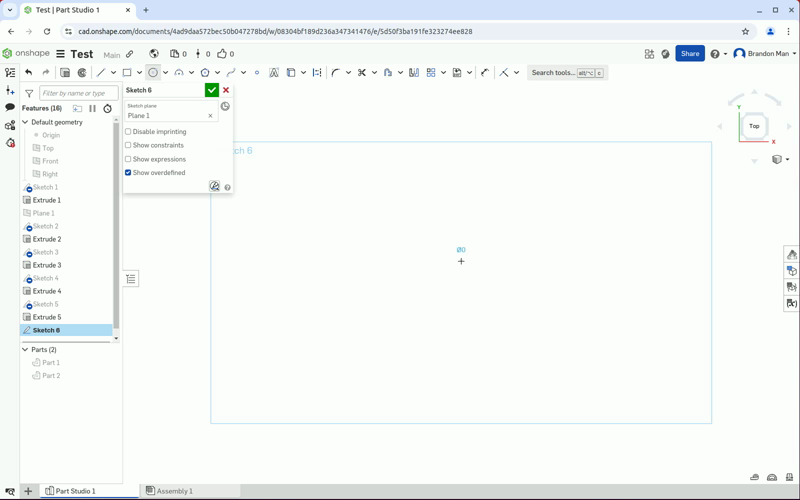
mouse_move(490, 260)
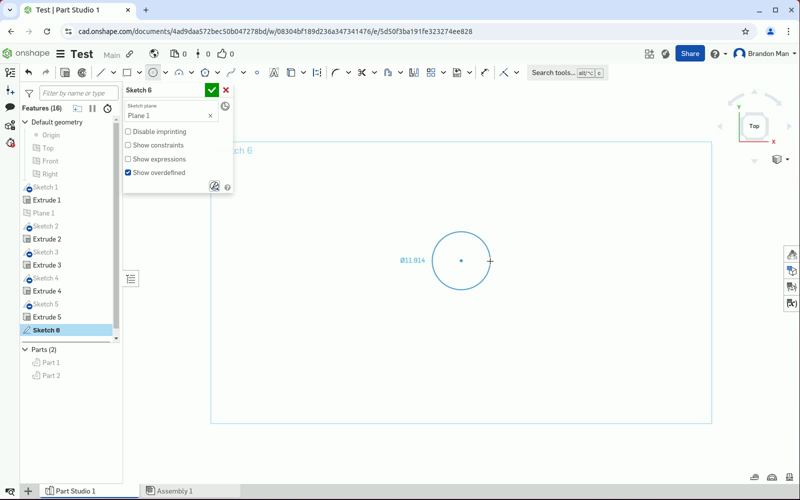
click(490, 260)
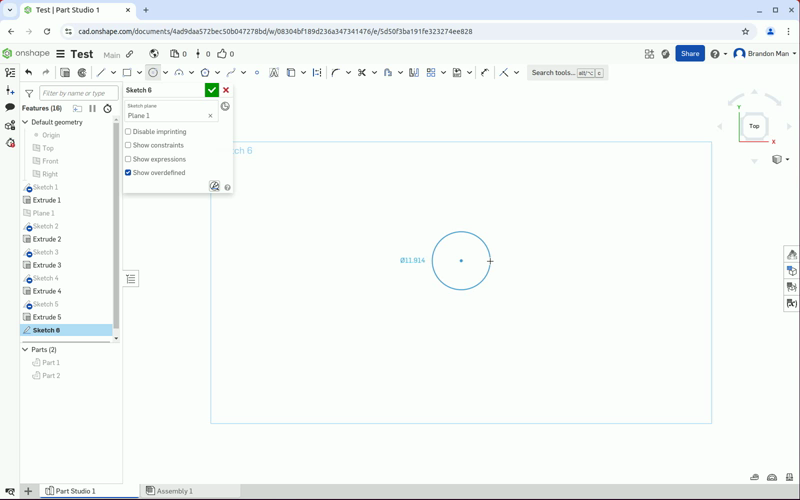
key(esc)
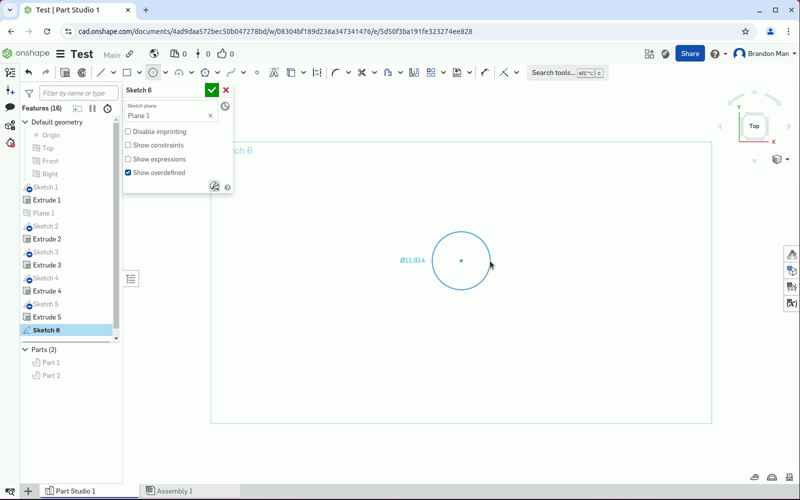
mouse_move(447, 272)
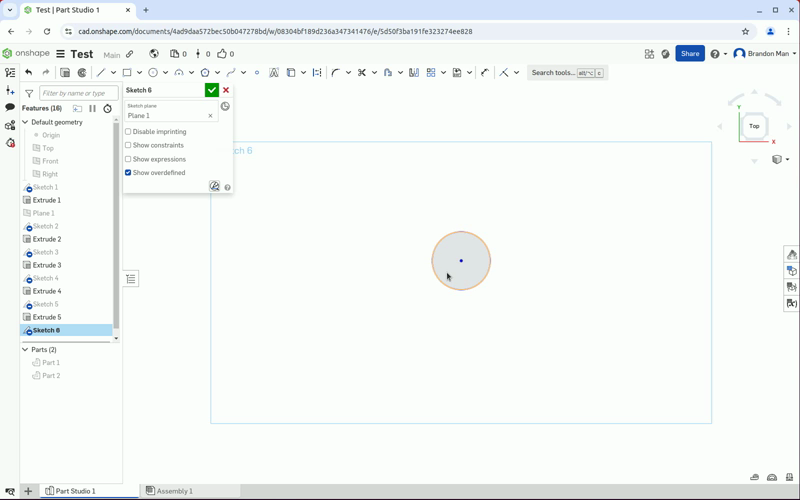
click(447, 272)
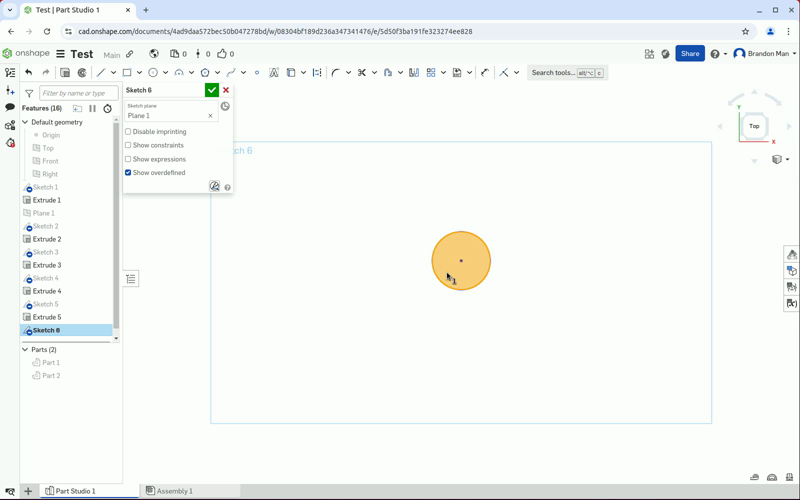
mouse_move(73, 352)
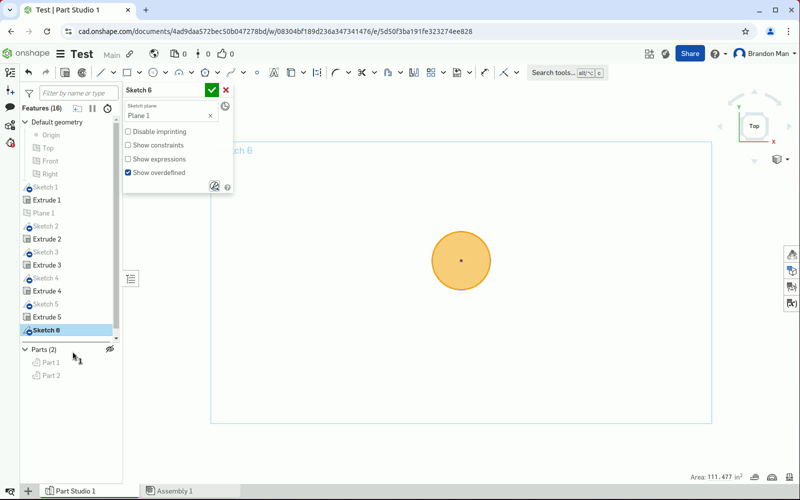
key(shift+y)
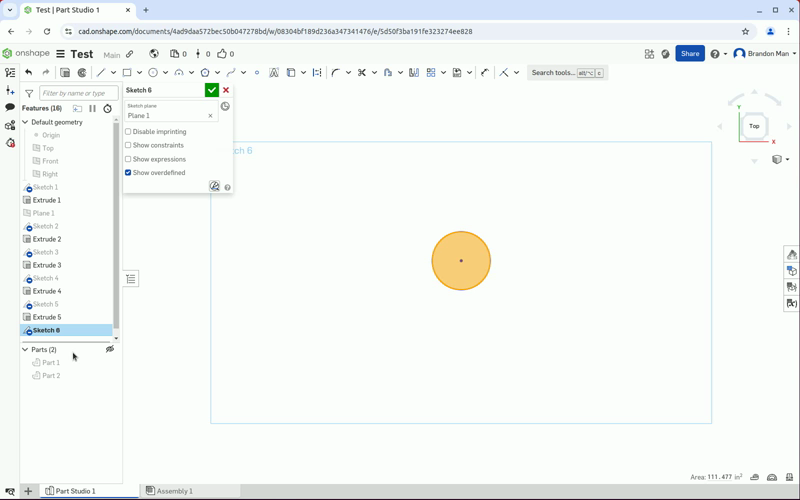
key(shift+e)
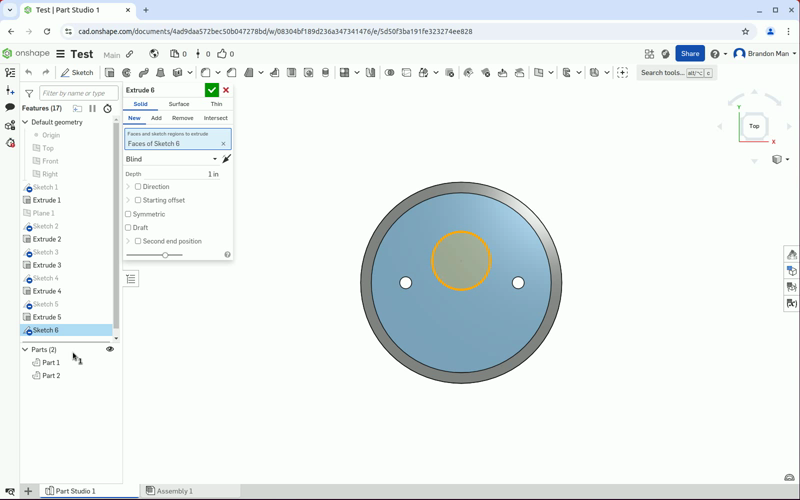
mouse_move(143, 106)
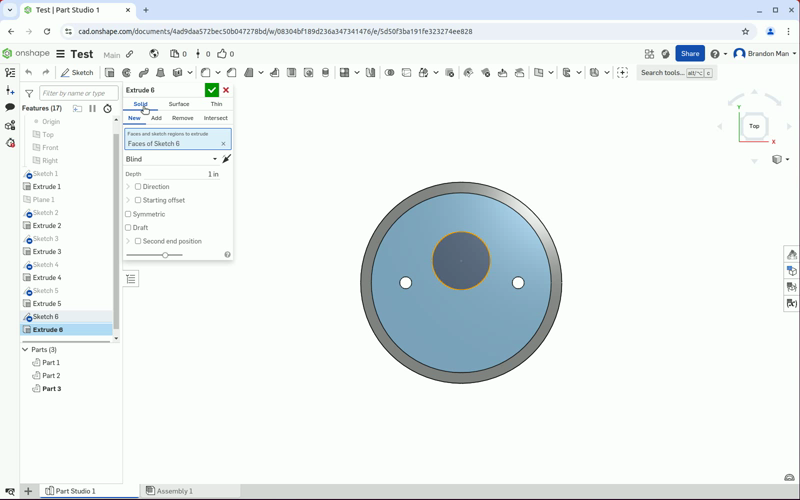
click(143, 106)
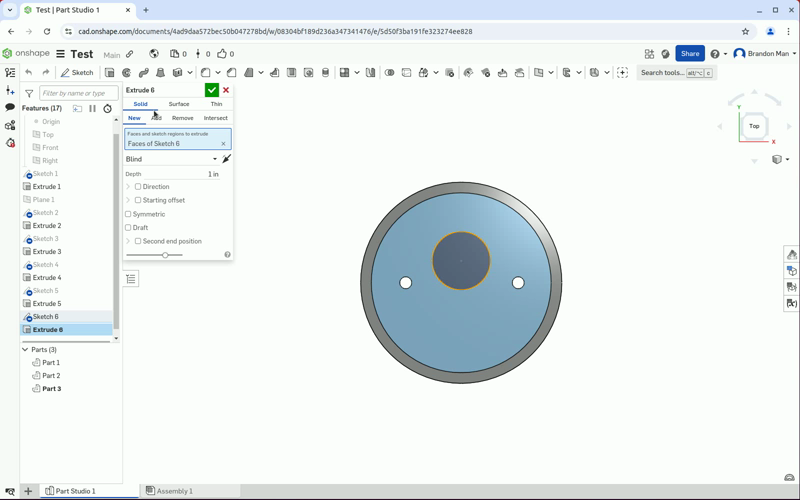
mouse_move(186, 120)
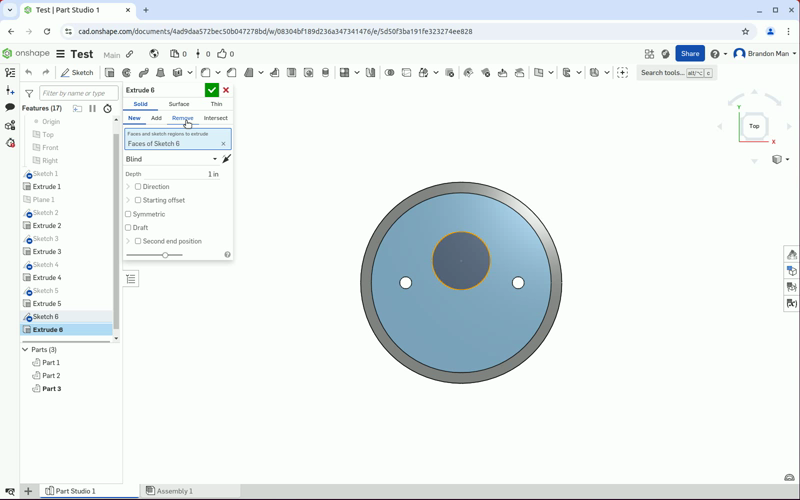
click(186, 120)
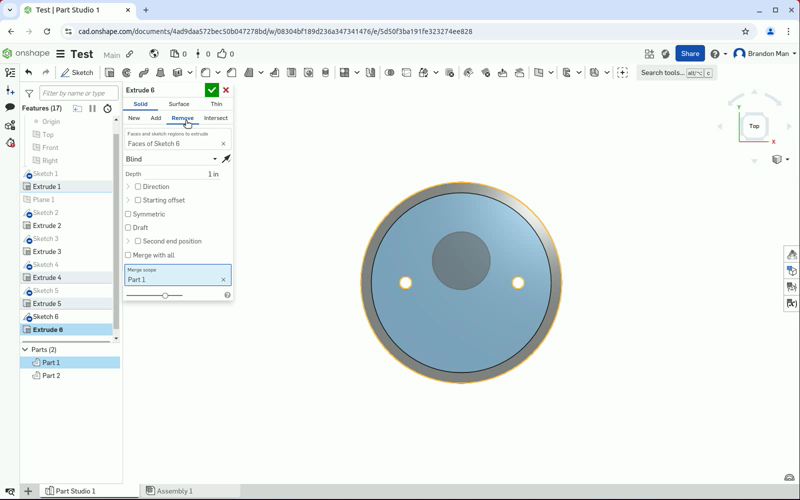
key(tab, 4)
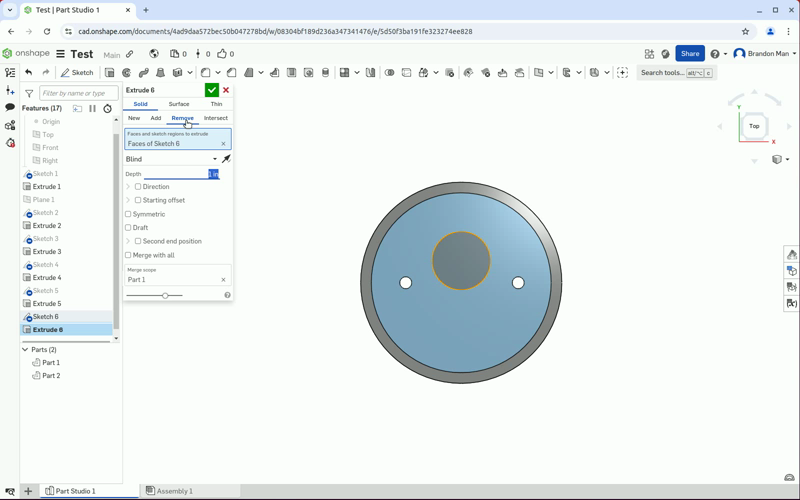
text(11.554)
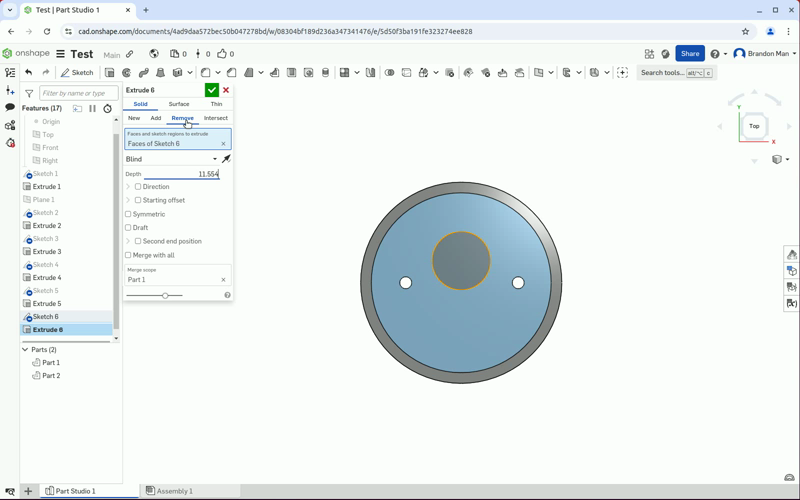
key(tab, 6)
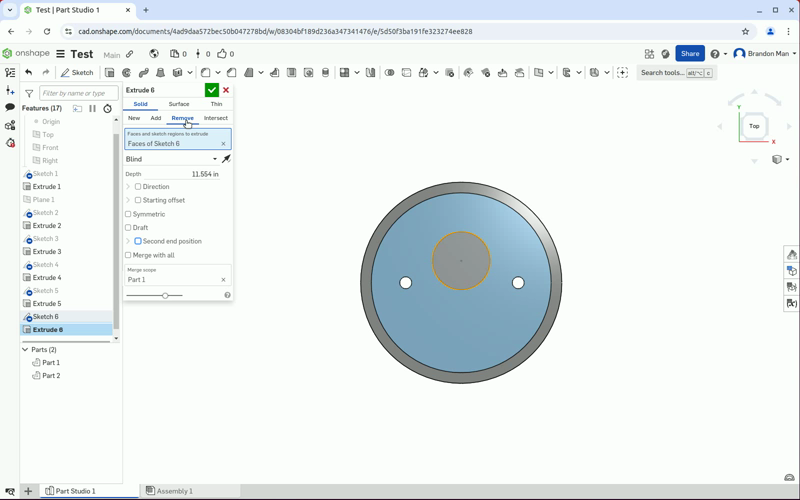
key(space)
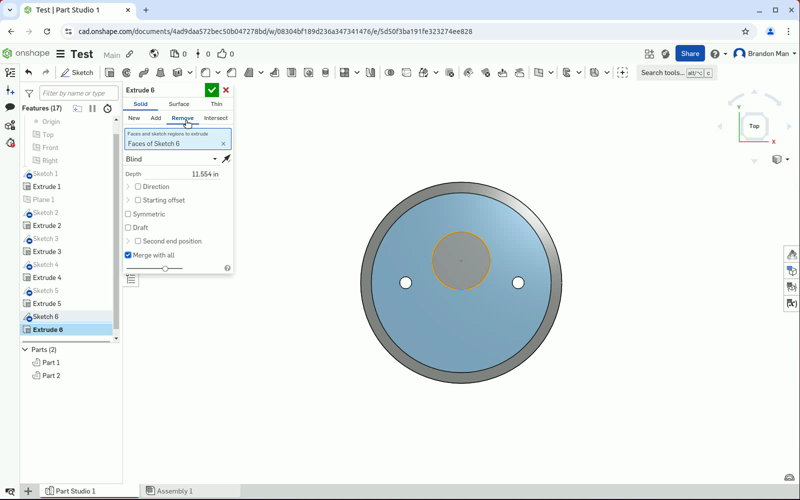
key(enter)
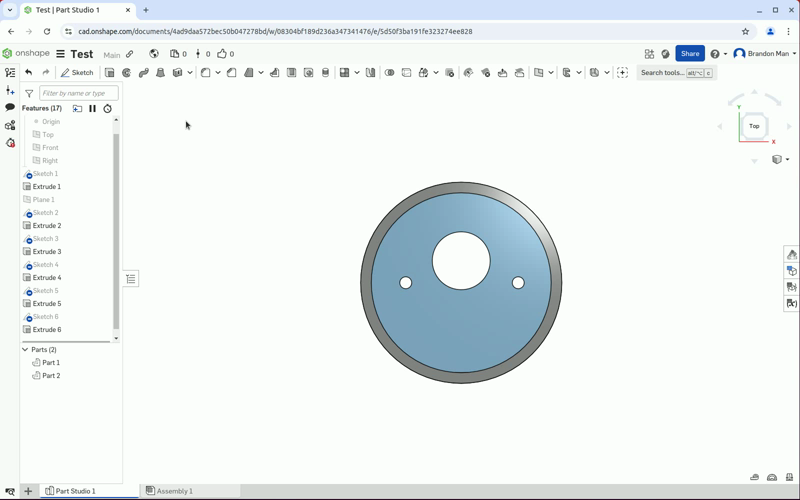
key(shift+h)
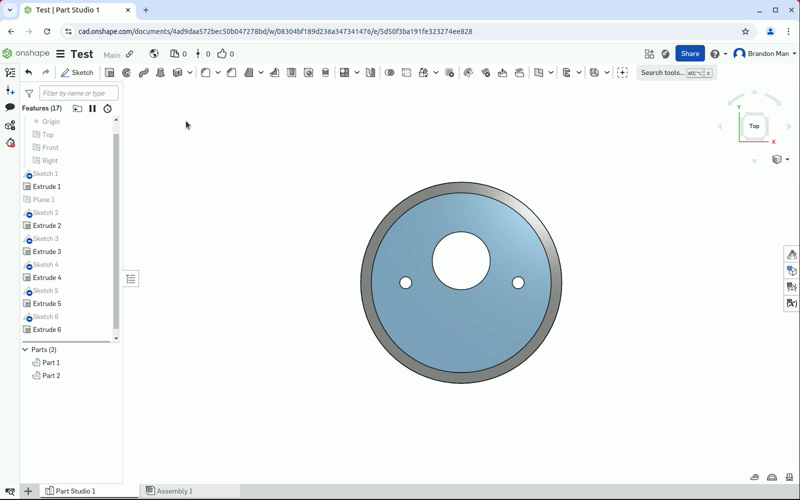
key(shift+h)
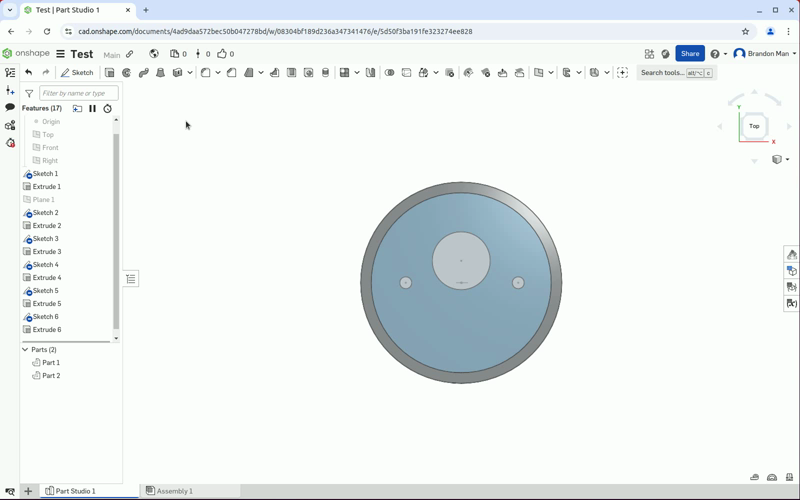
key(shift+7)
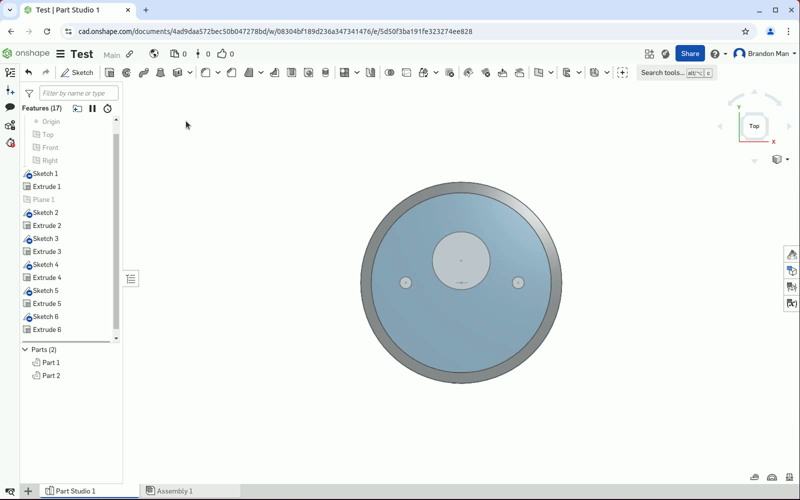
key(up, 3)
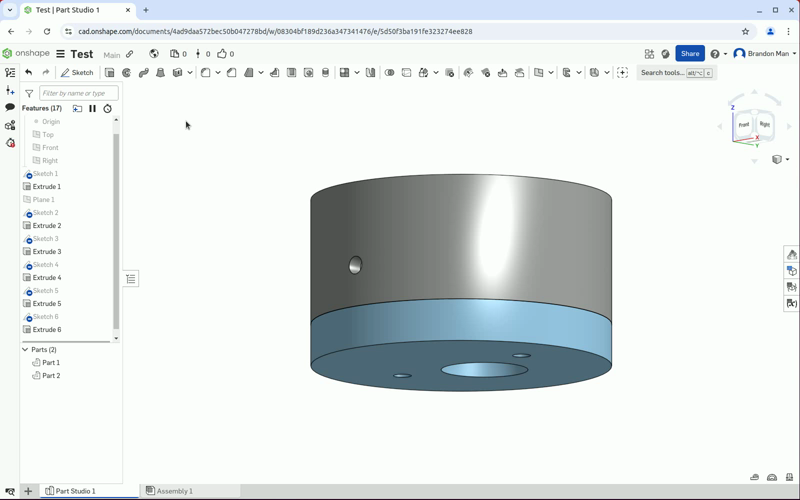
key(left, 3)
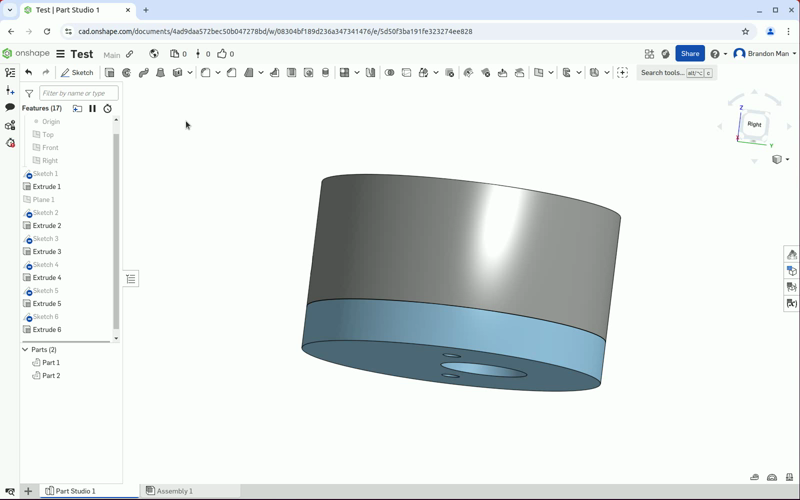
key(right, 3)
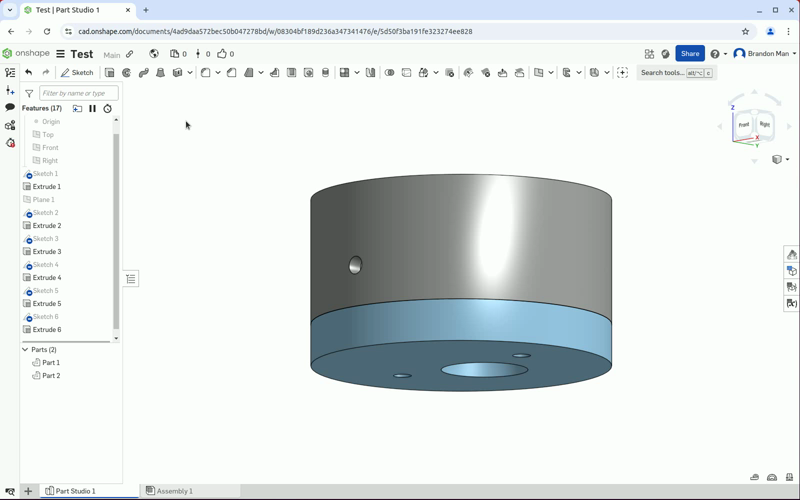
key(down, 3)
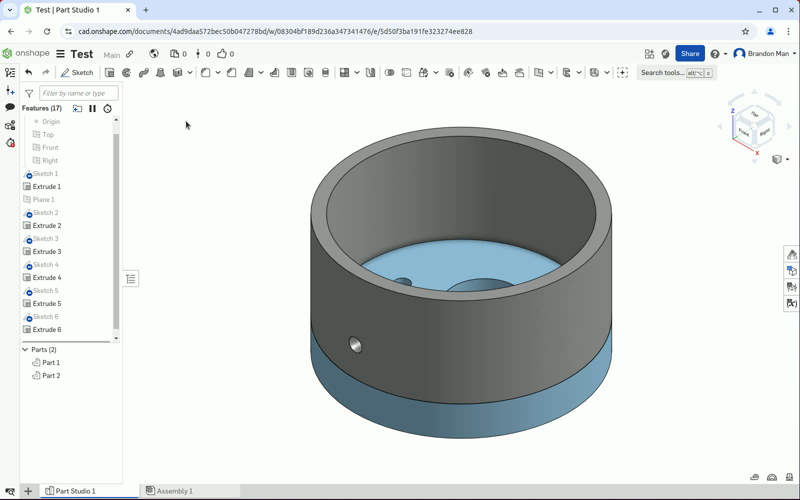
mouse_move(69, 176)
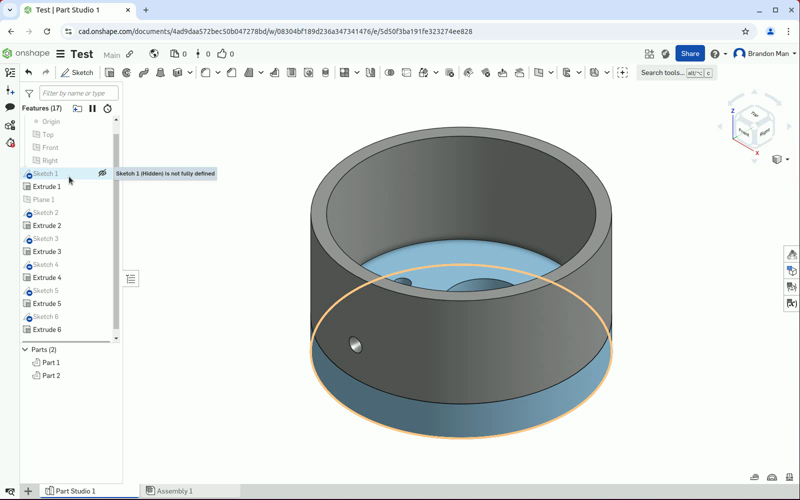
click(69, 176)